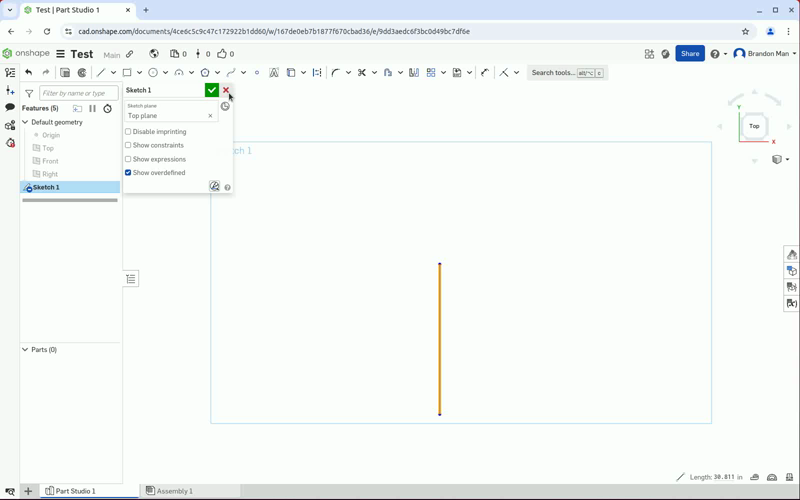
key(shift+h)
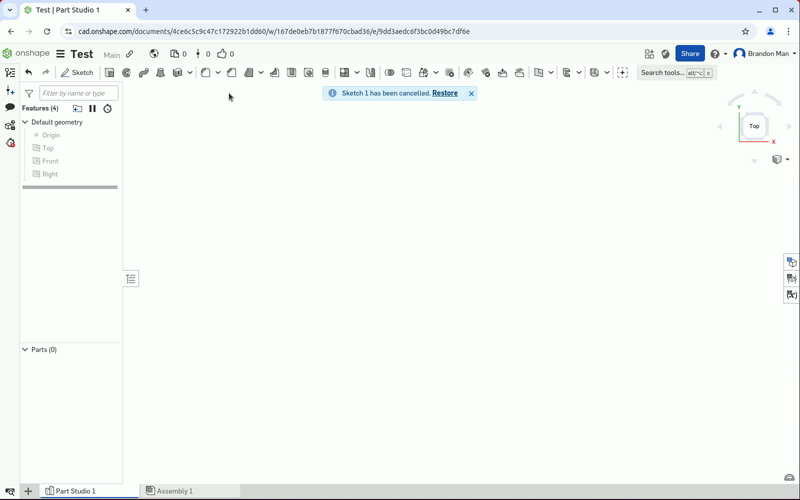
mouse_move(73, 352)
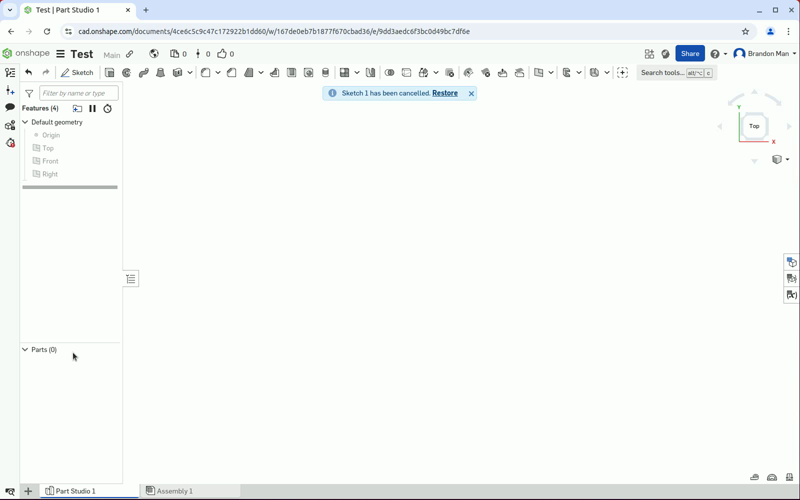
key(y)
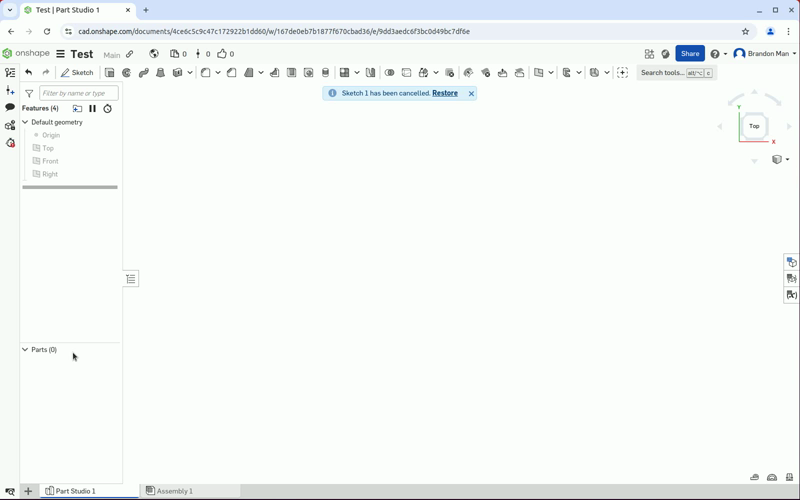
key(shift+p)
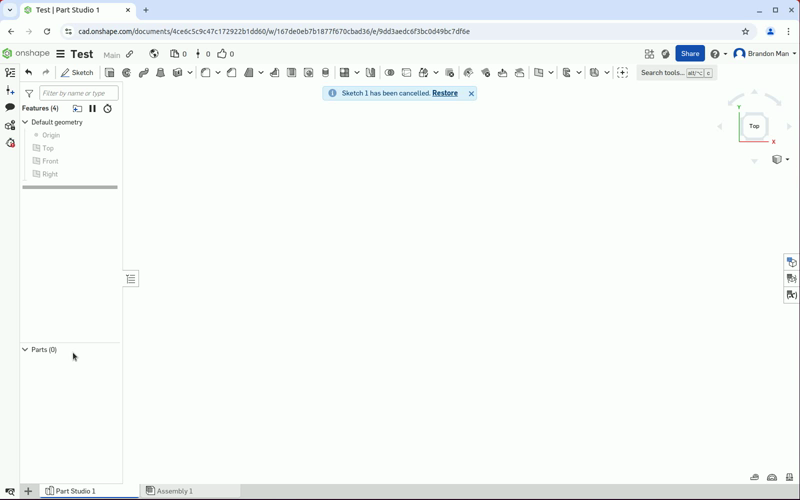
key(space)
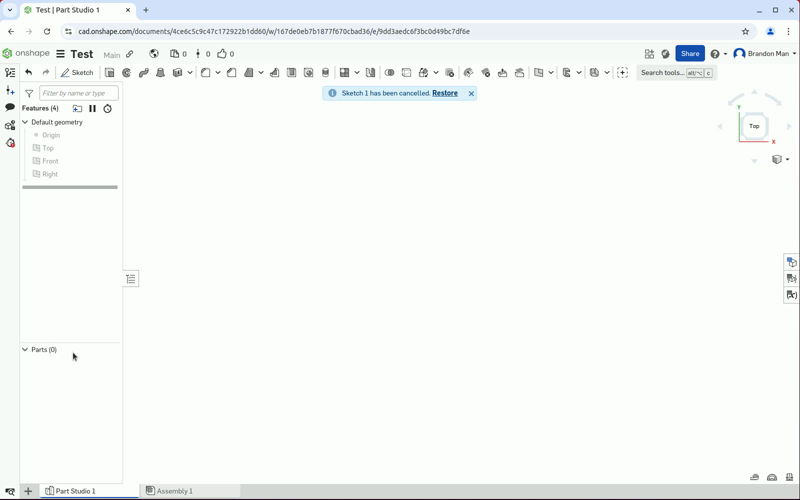
key_down(shift)
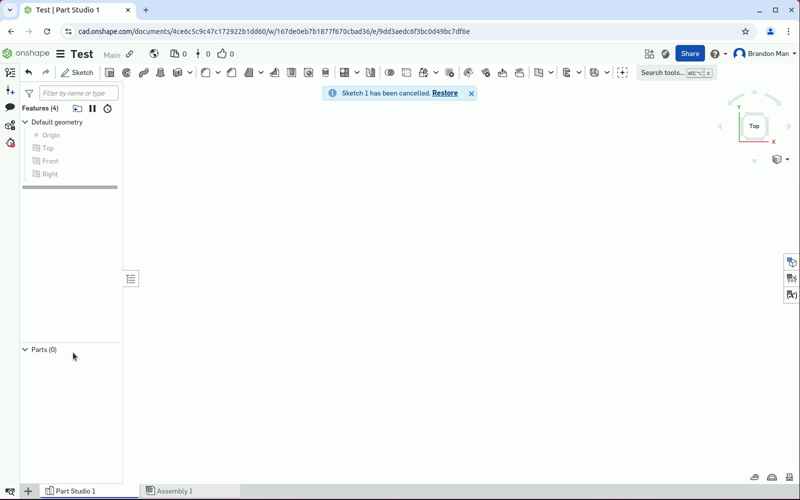
key(up)
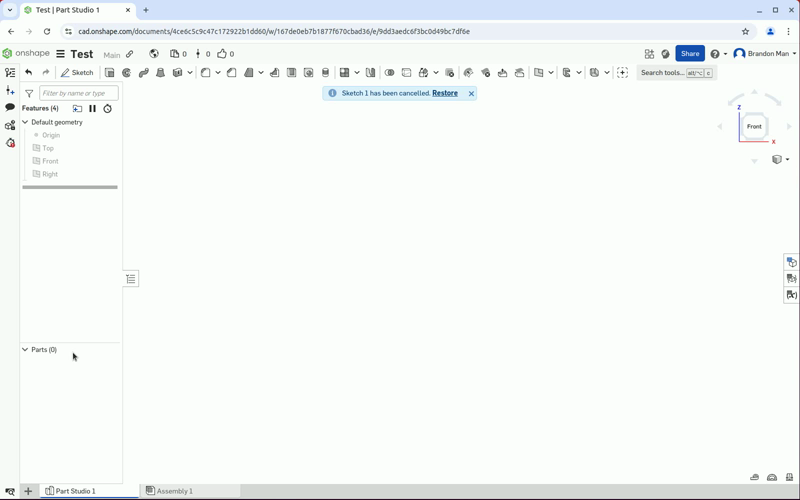
key_up(shift)
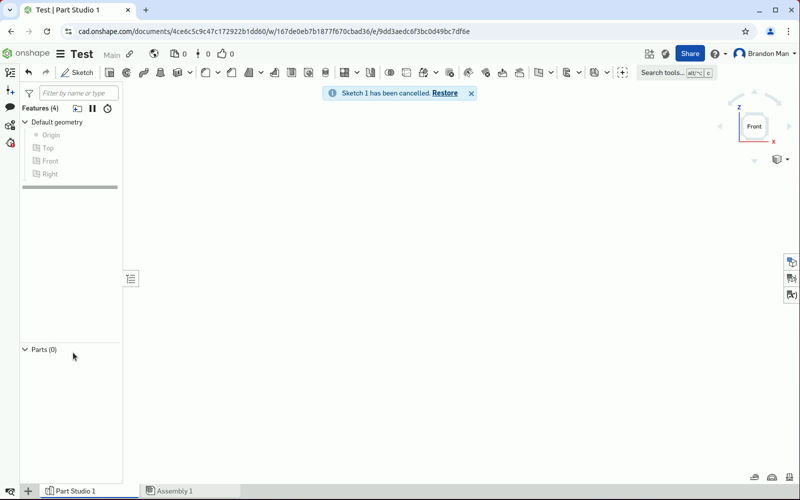
mouse_move(73, 352)
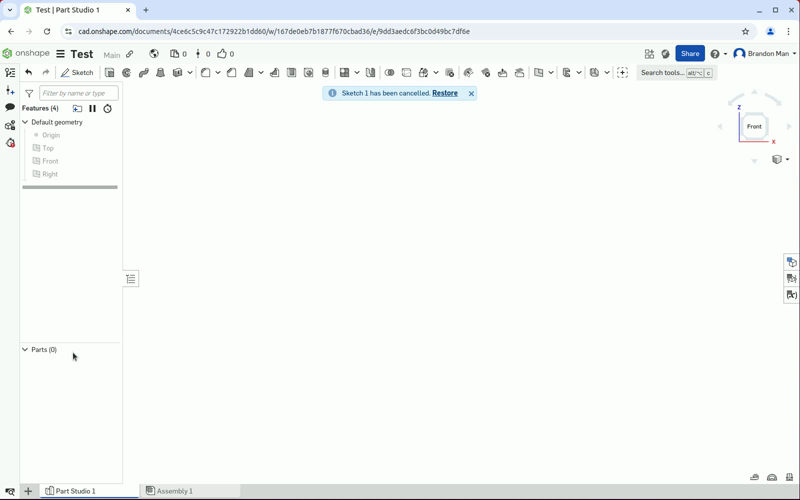
key(shift+y)
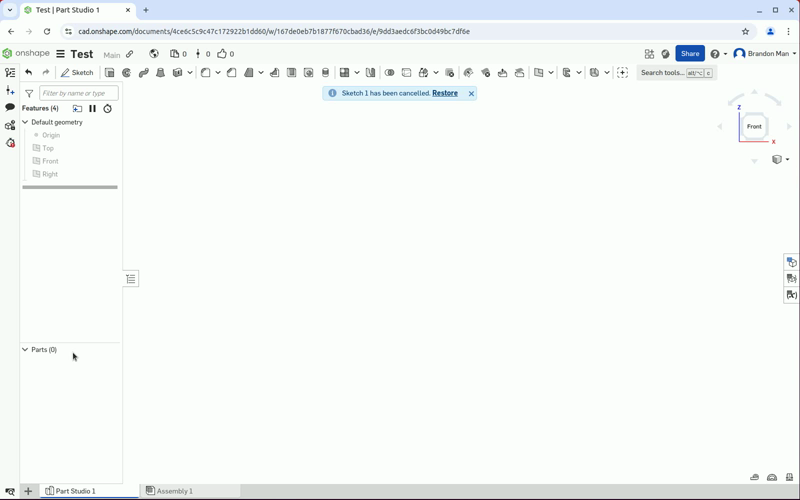
key(shift+s)
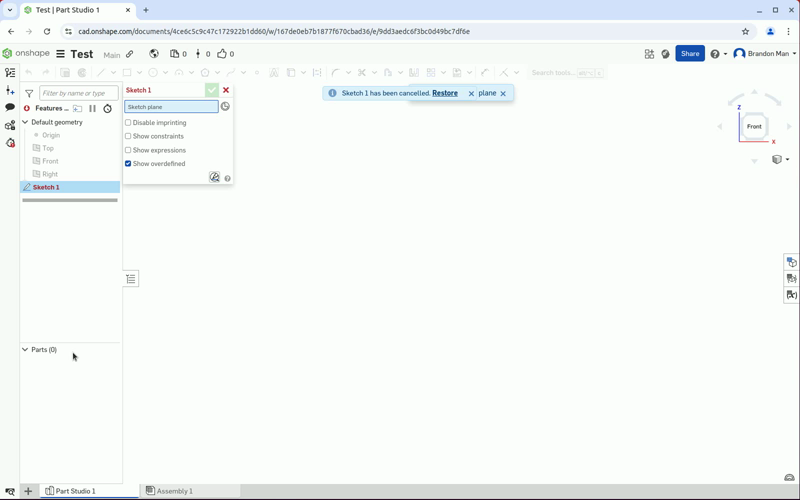
mouse_move(73, 163)
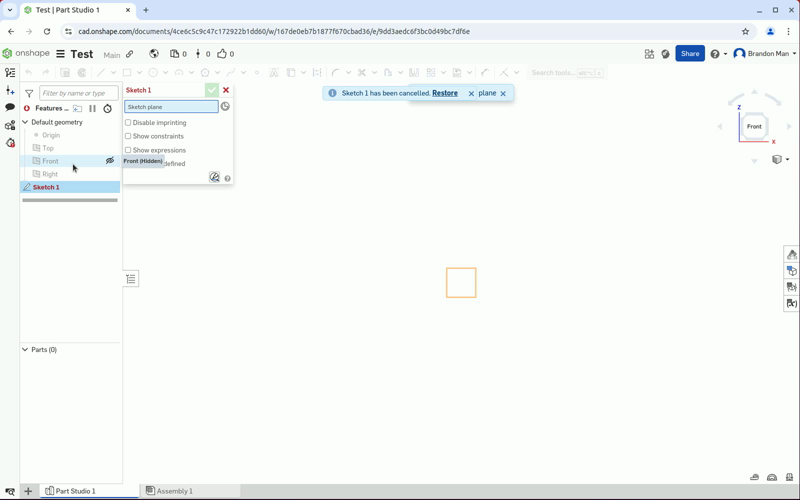
click(73, 163)
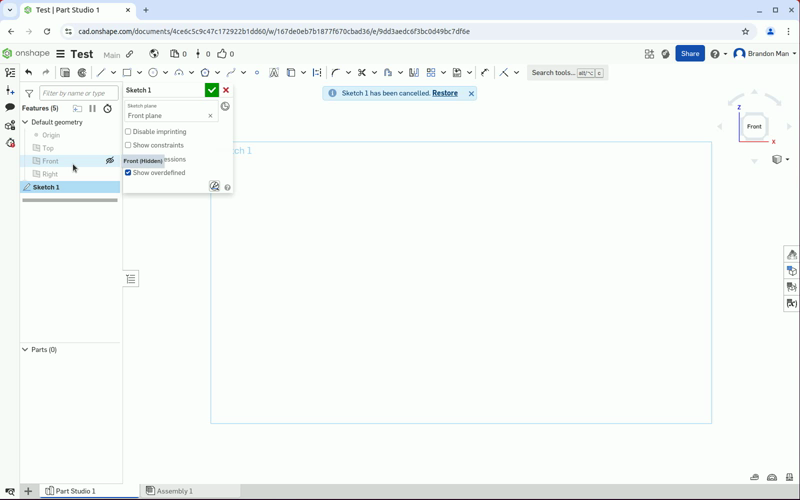
mouse_move(73, 352)
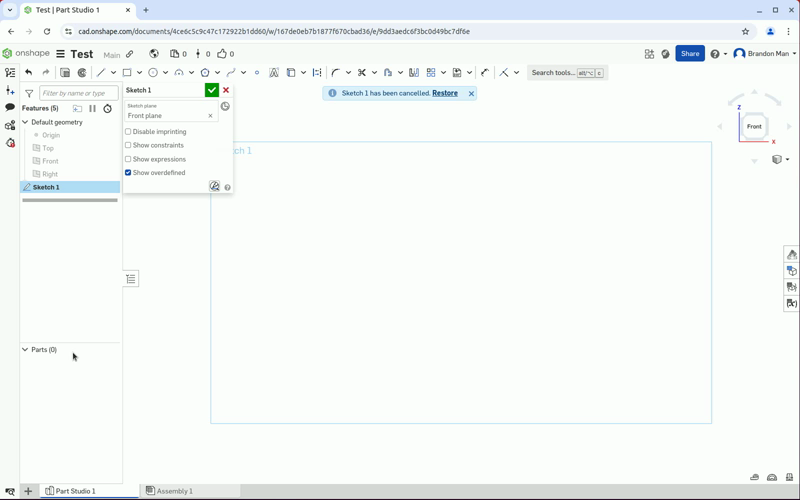
key(y)
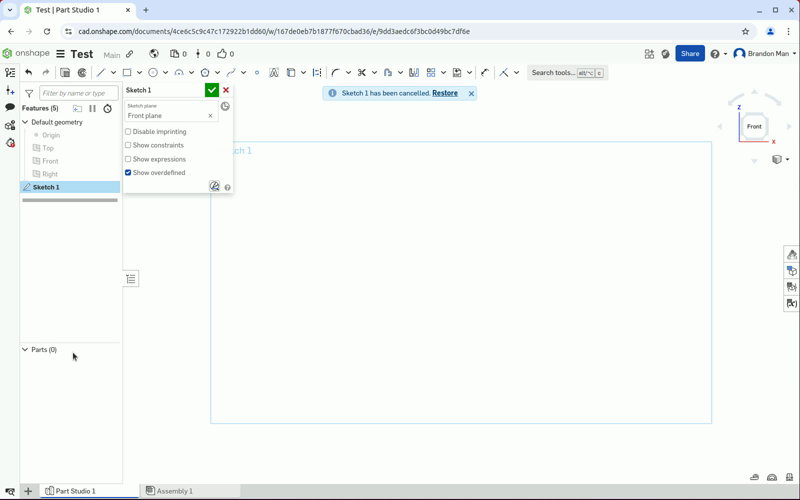
key(l)
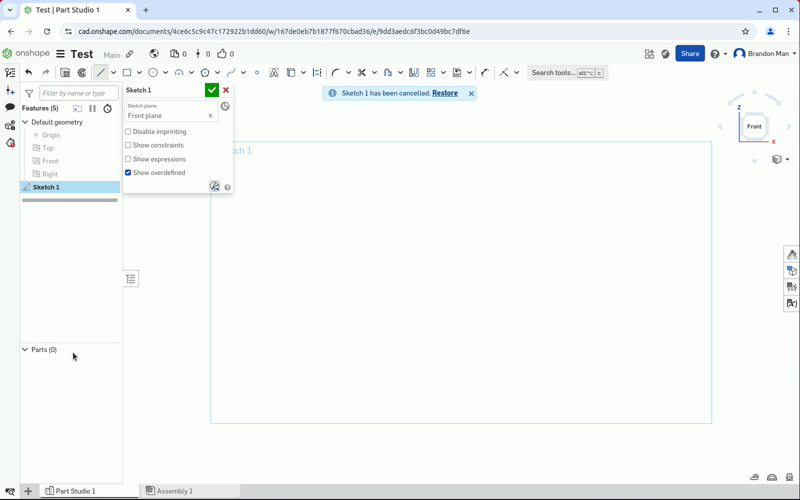
key_down(shift)
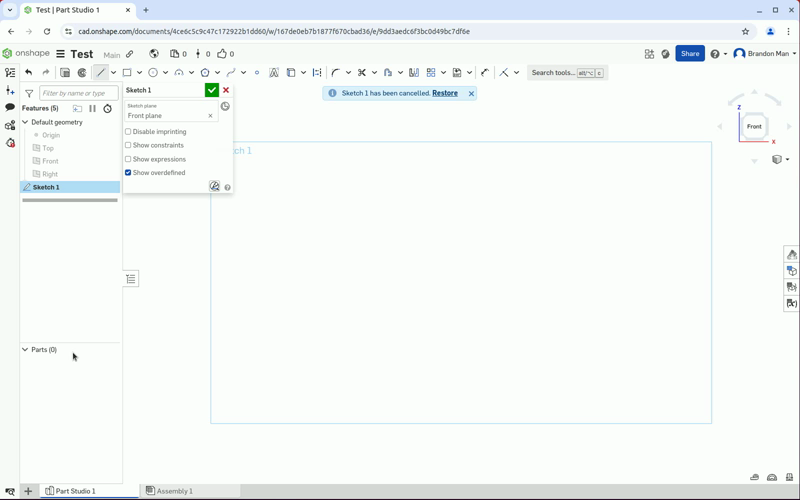
mouse_move(348, 360)
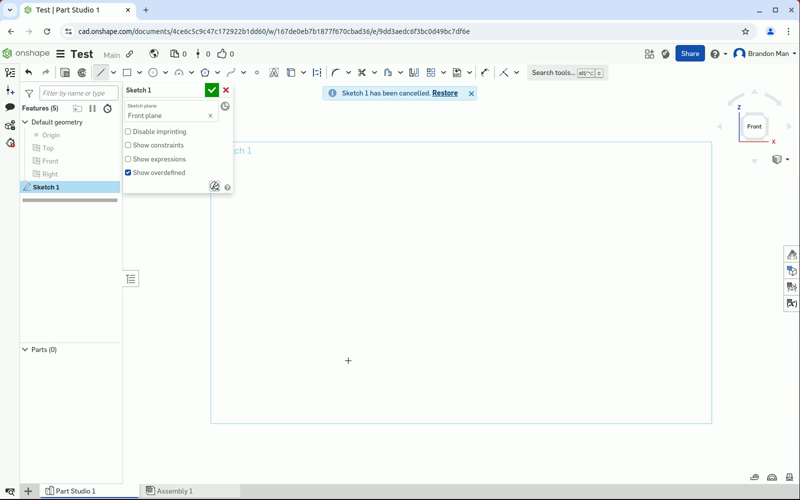
click(348, 360)
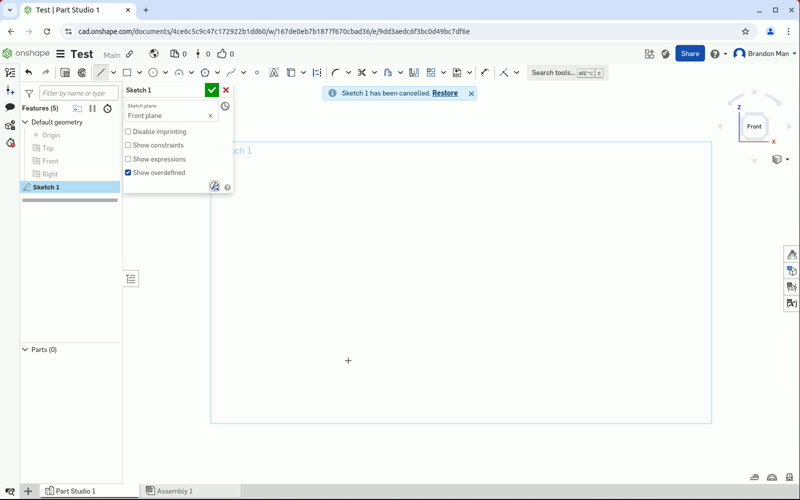
key_up(shift)
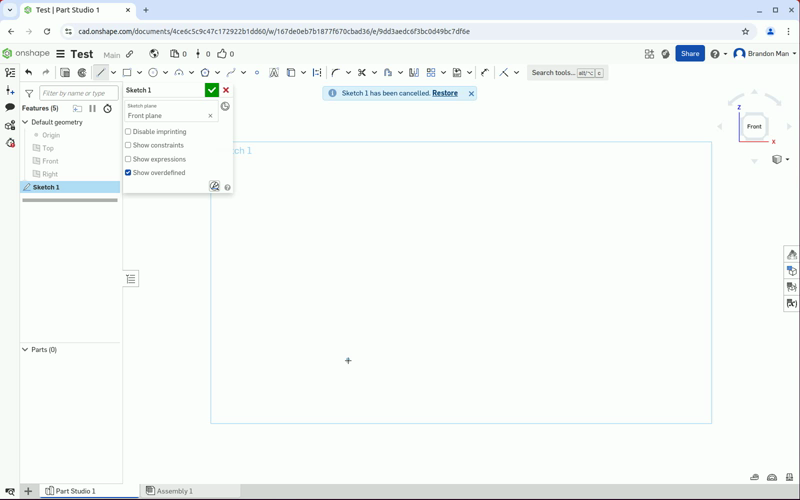
key_down(shift)
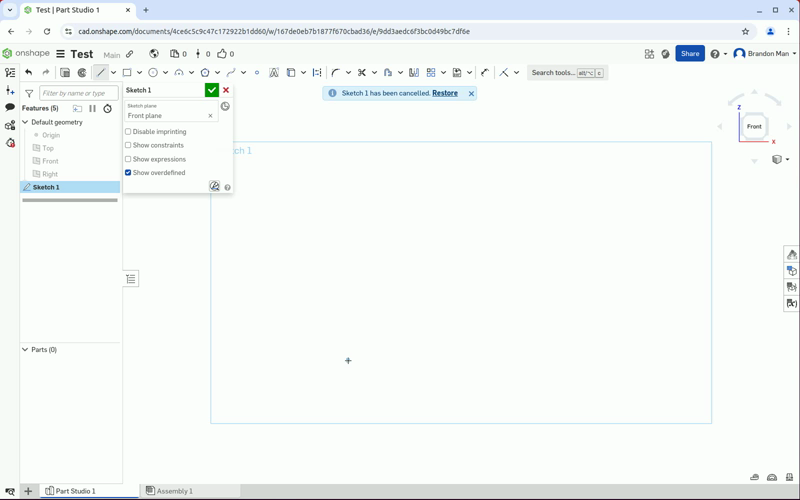
mouse_move(572, 360)
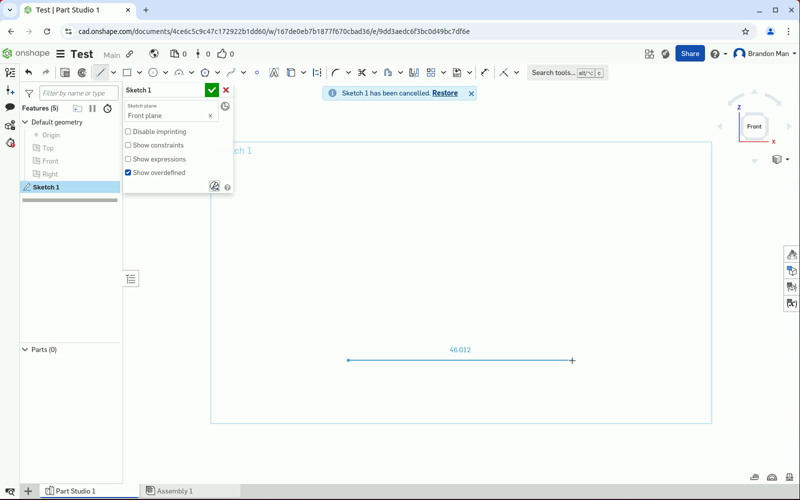
click(572, 360)
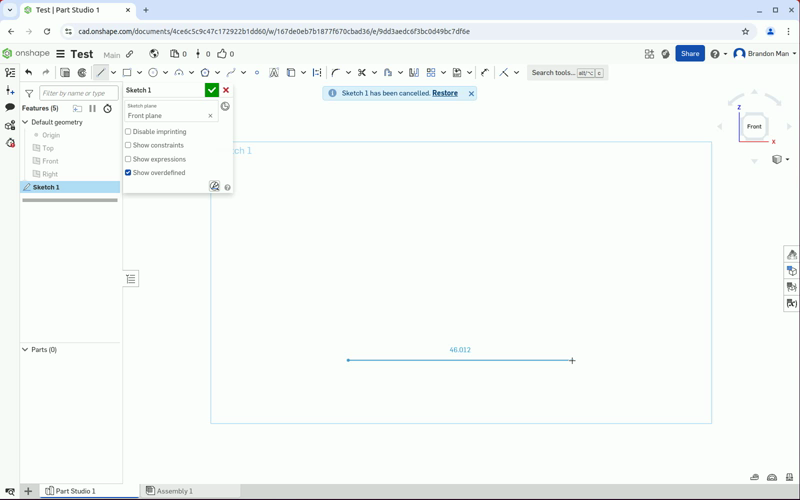
key_up(shift)
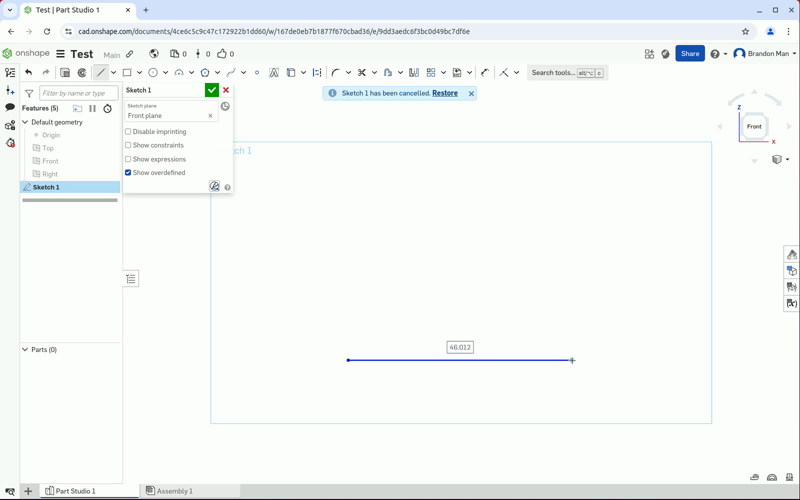
key_down(shift)
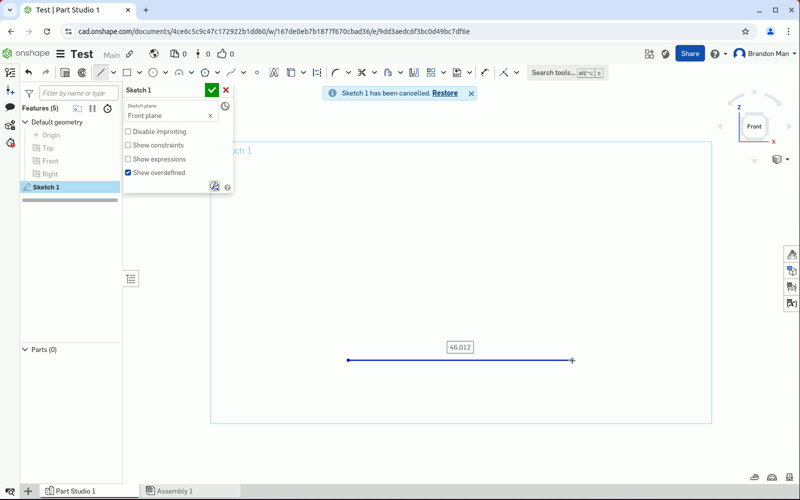
mouse_move(589, 360)
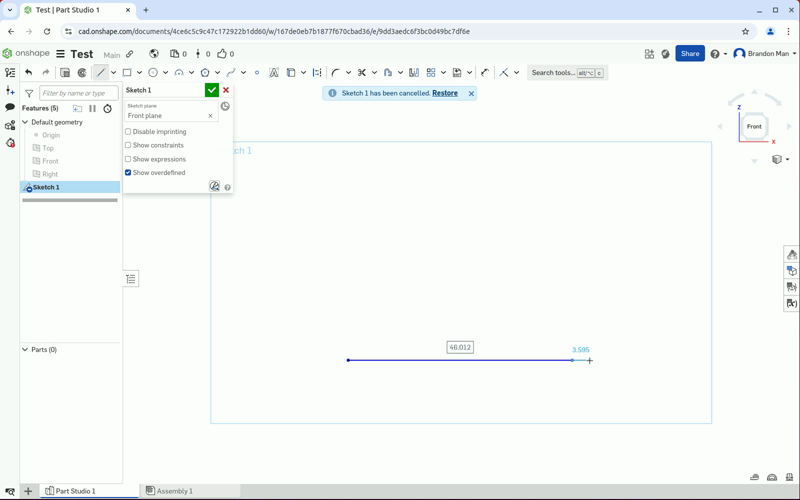
mouse_move(572, 303)
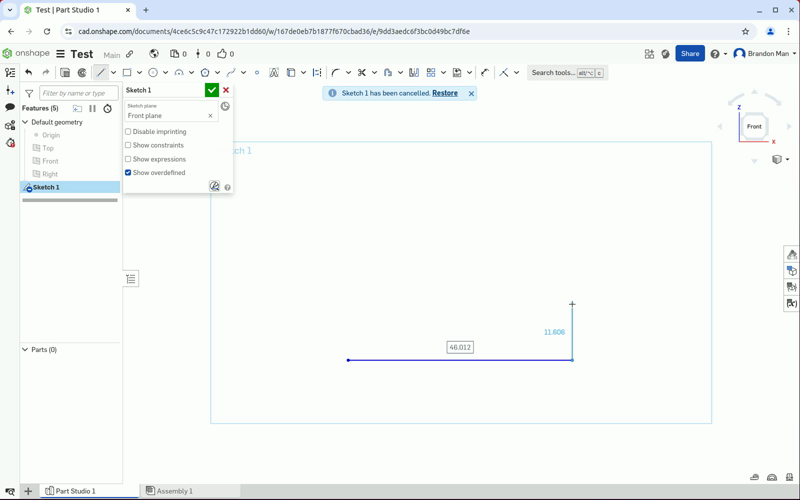
click(572, 303)
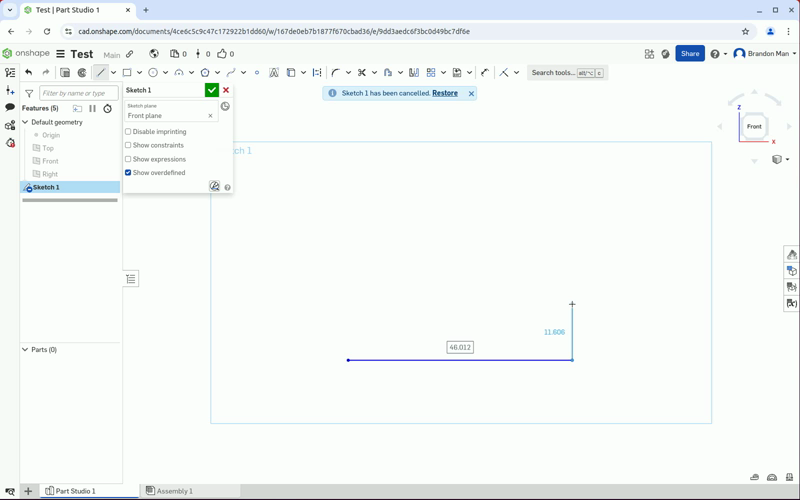
key_up(shift)
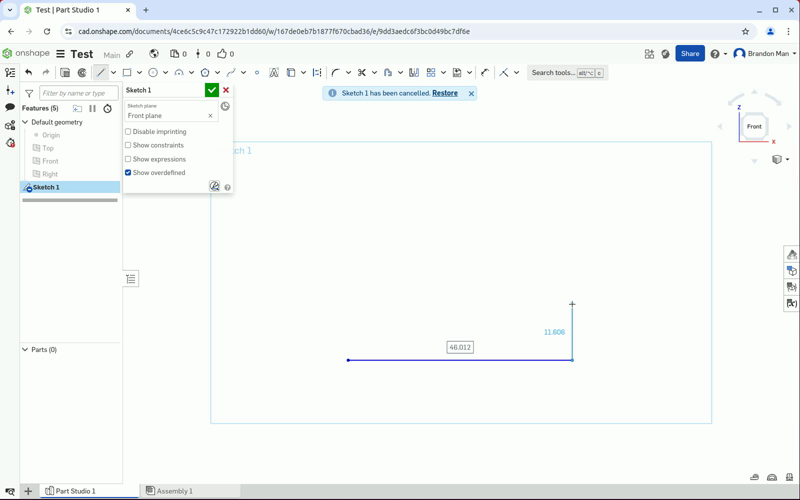
key_down(shift)
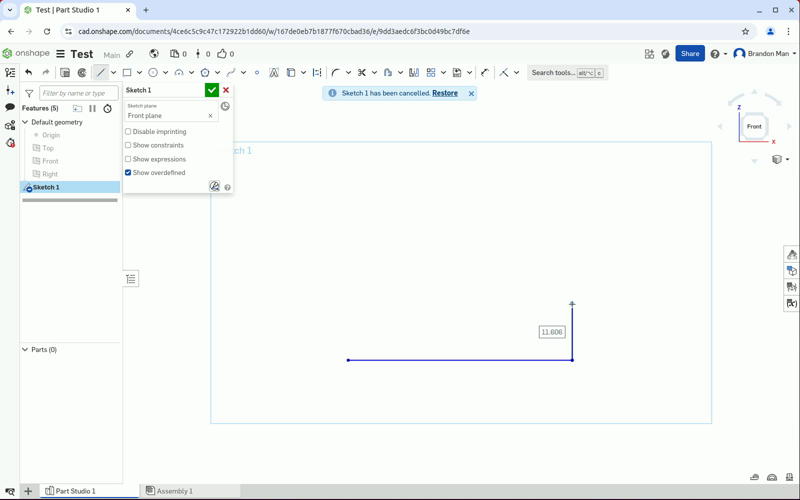
mouse_move(348, 303)
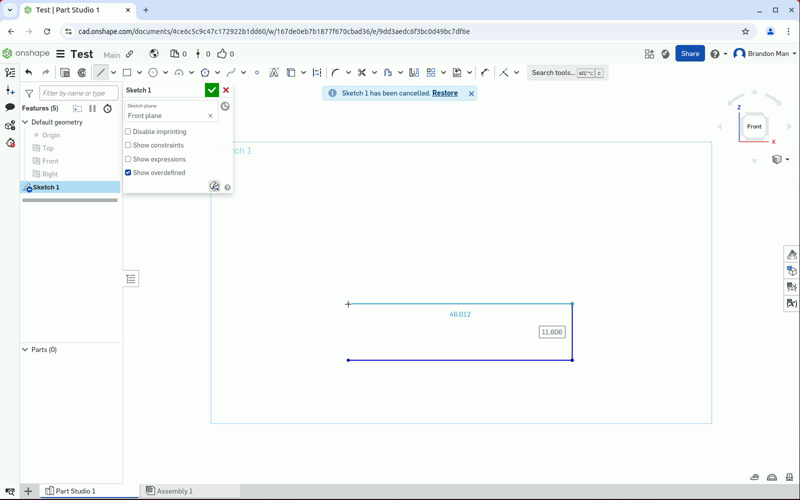
click(348, 303)
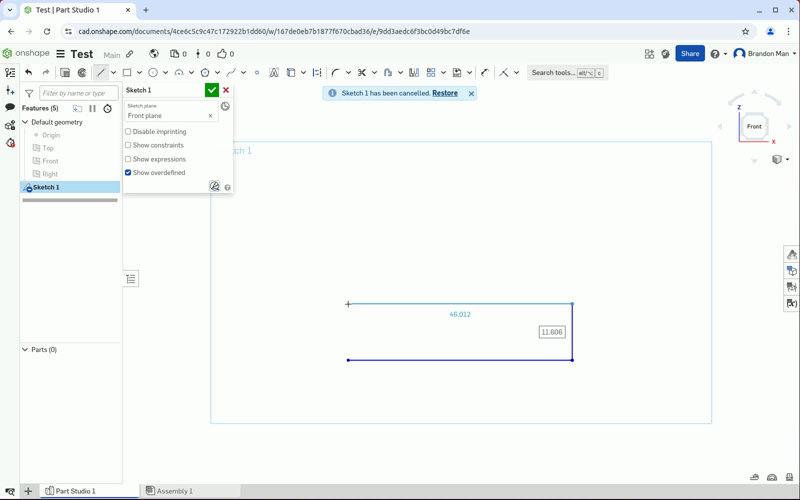
key_up(shift)
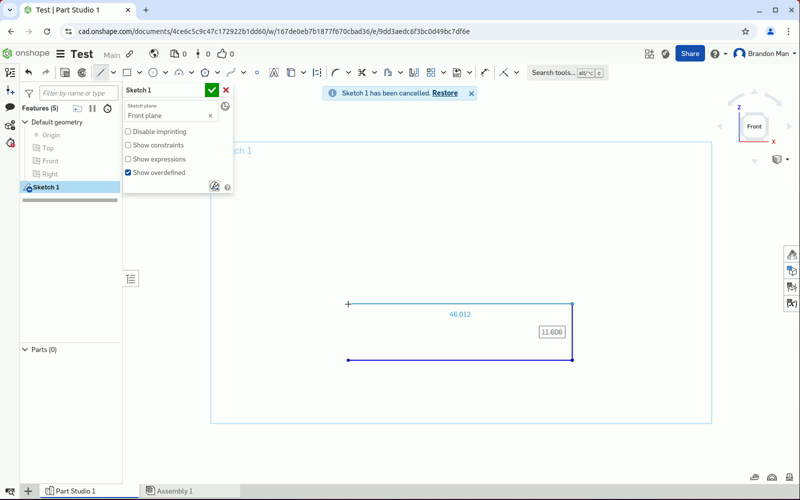
mouse_move(378, 303)
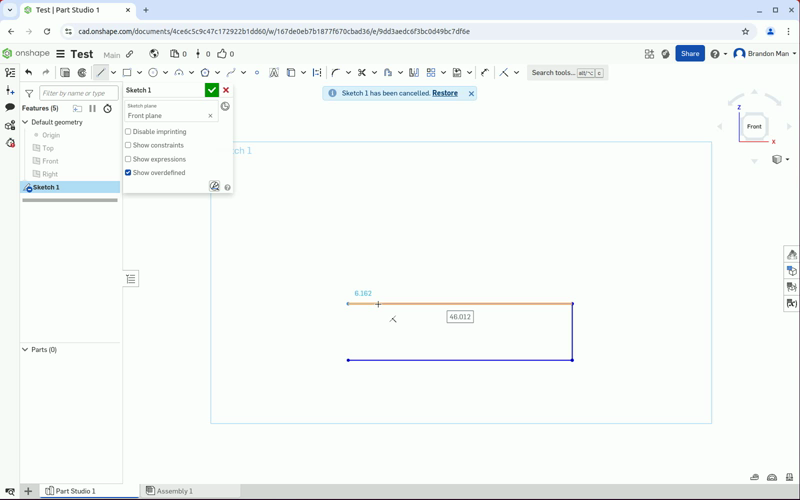
key_down(shift)
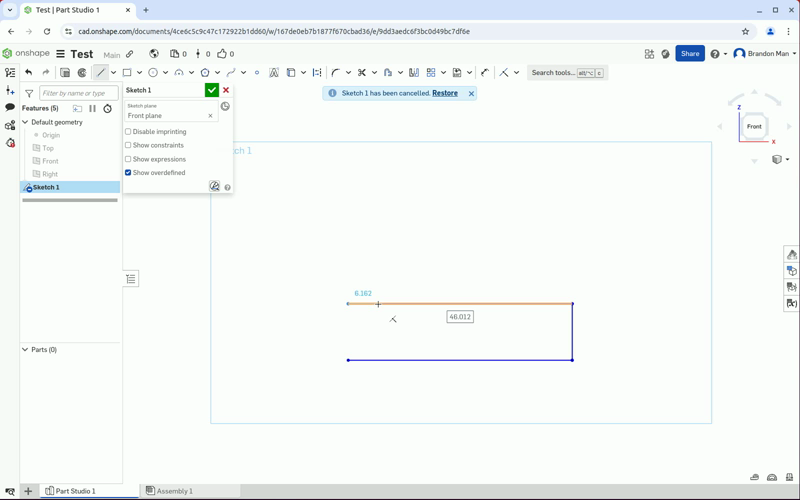
mouse_move(348, 360)
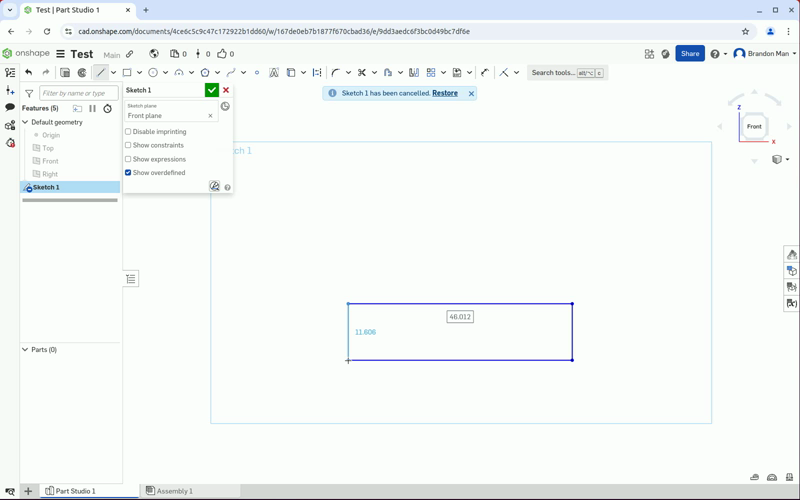
key_up(shift)
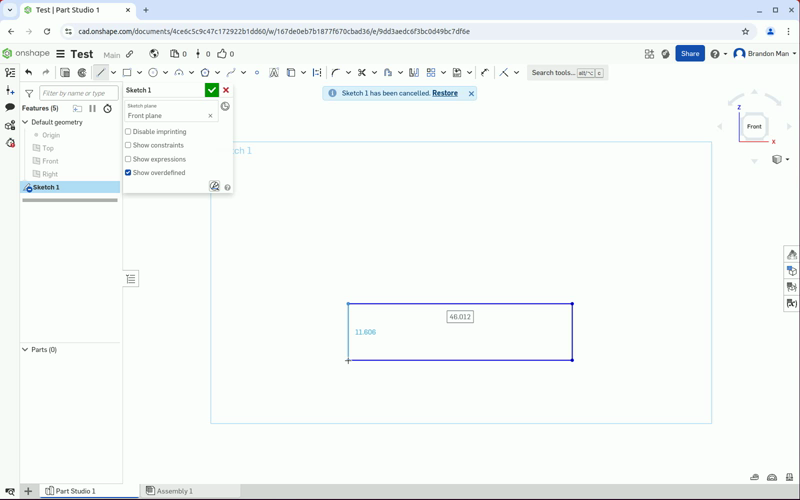
click(348, 360)
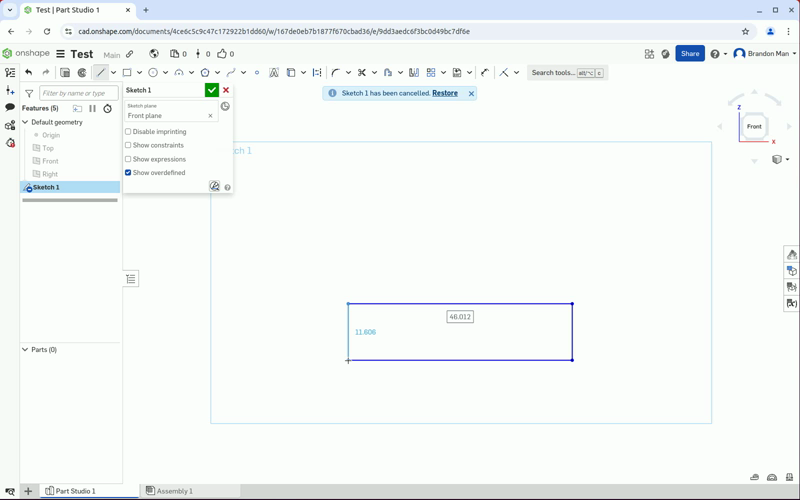
key(esc)
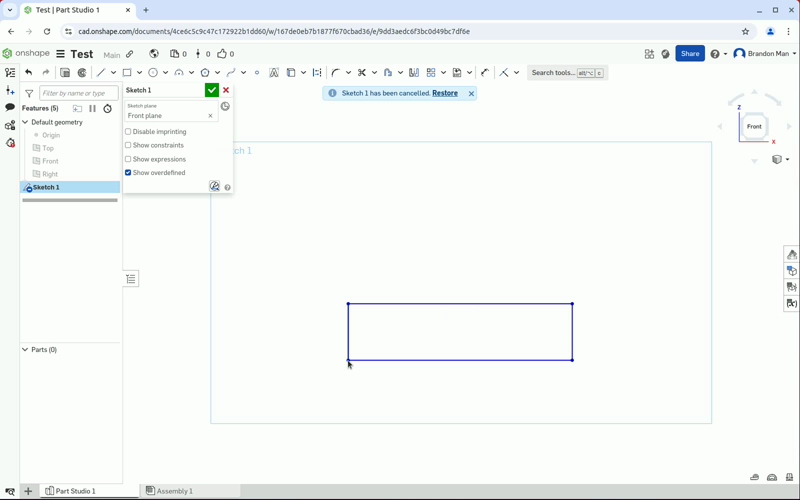
mouse_move(464, 333)
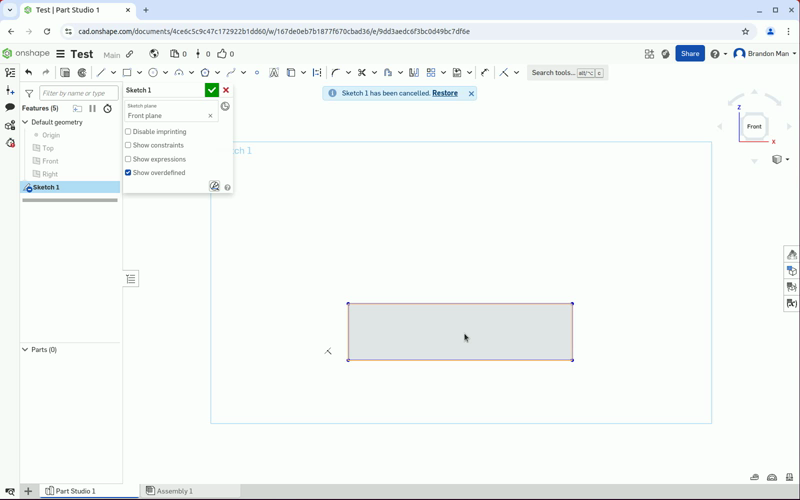
click(464, 333)
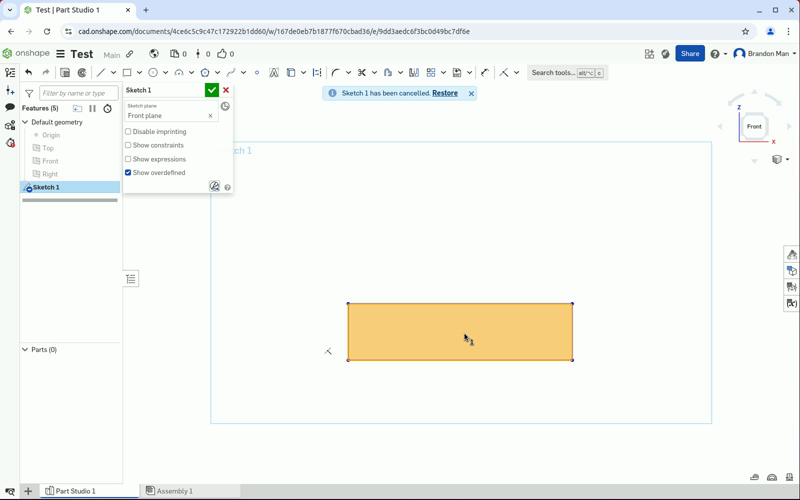
mouse_move(73, 352)
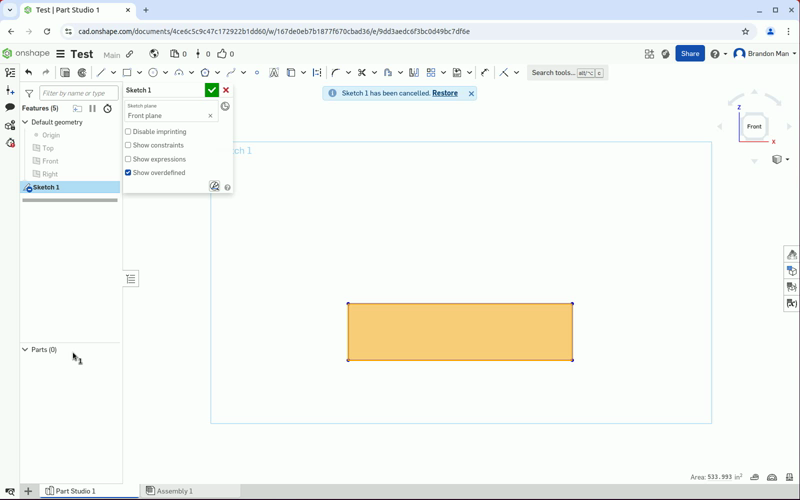
key(shift+y)
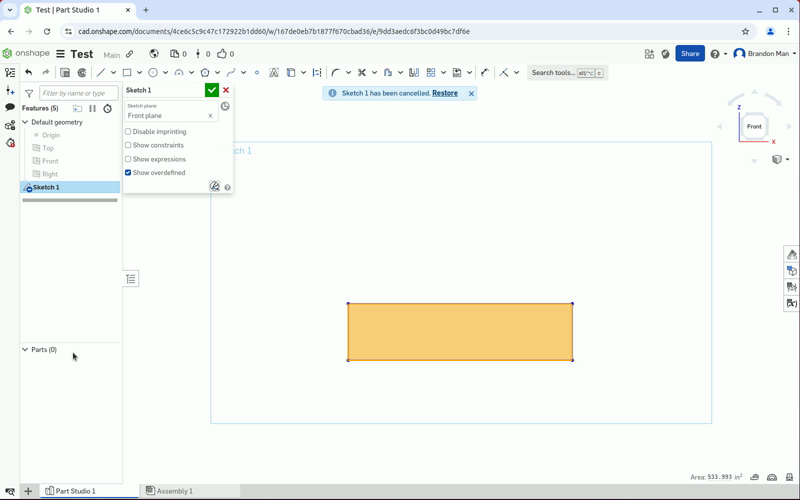
key(shift+e)
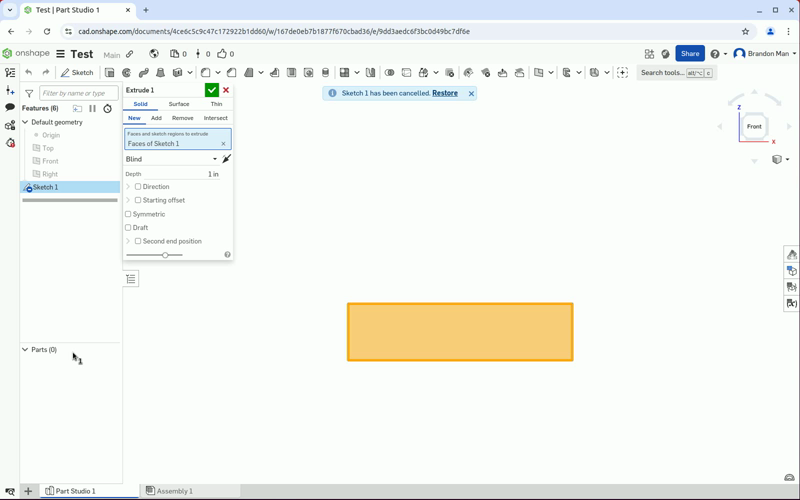
mouse_move(143, 106)
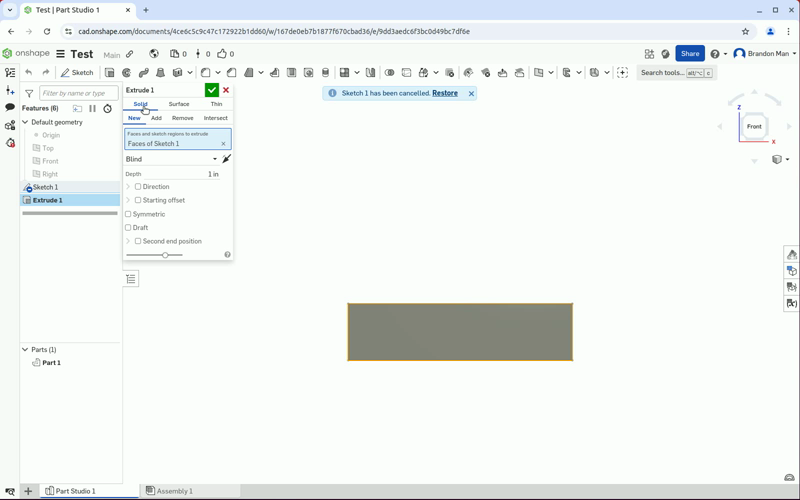
click(143, 106)
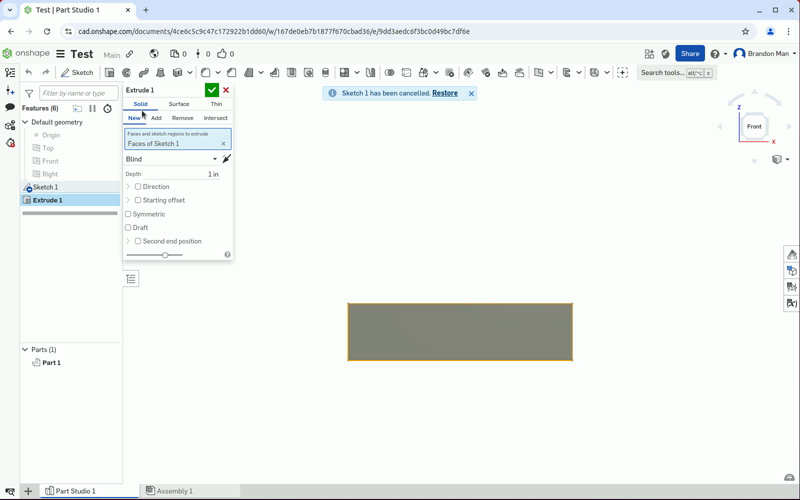
mouse_move(137, 120)
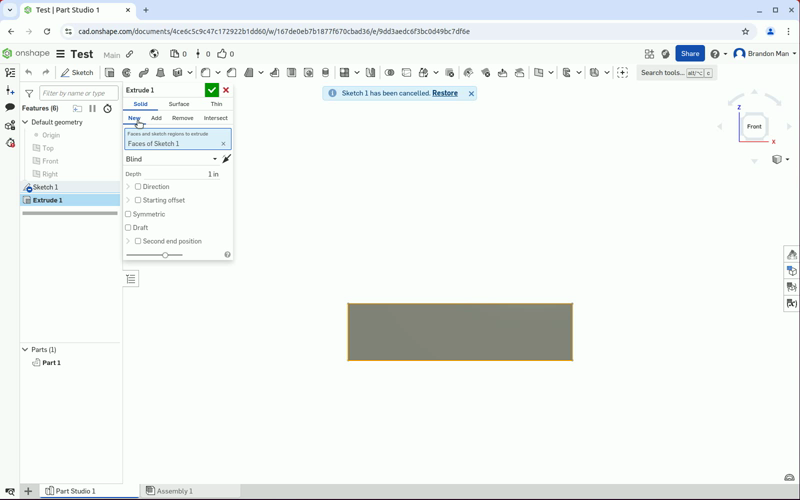
click(137, 120)
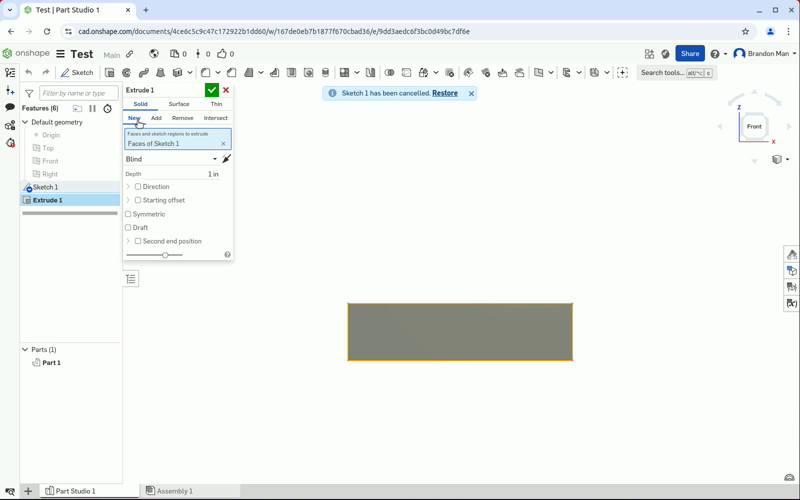
key(tab, 4)
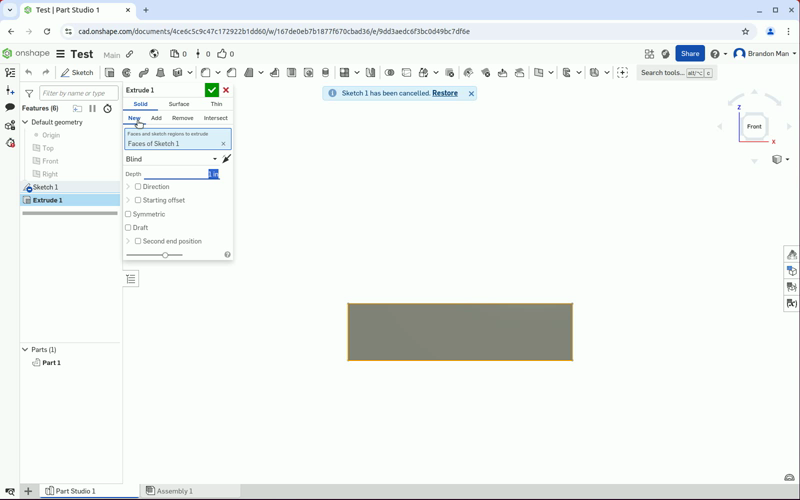
text(17.331)
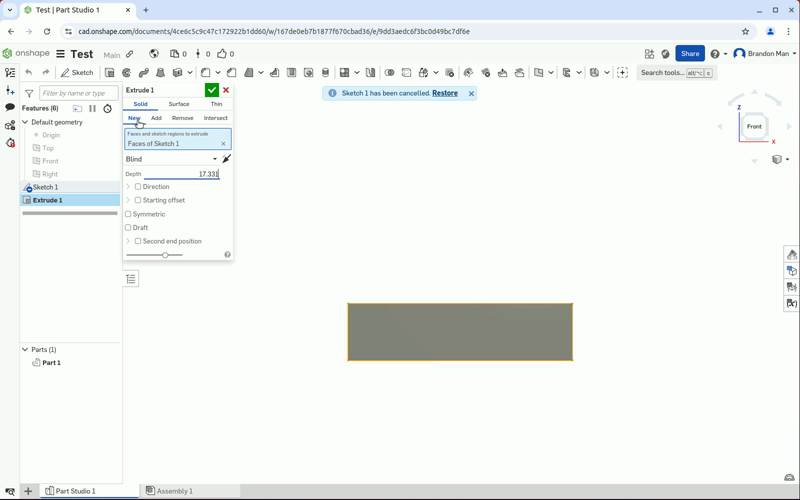
key(enter)
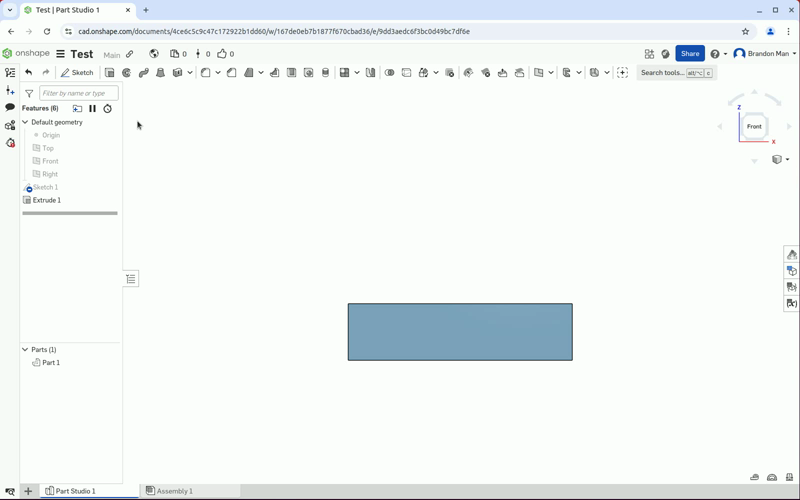
key(shift+h)
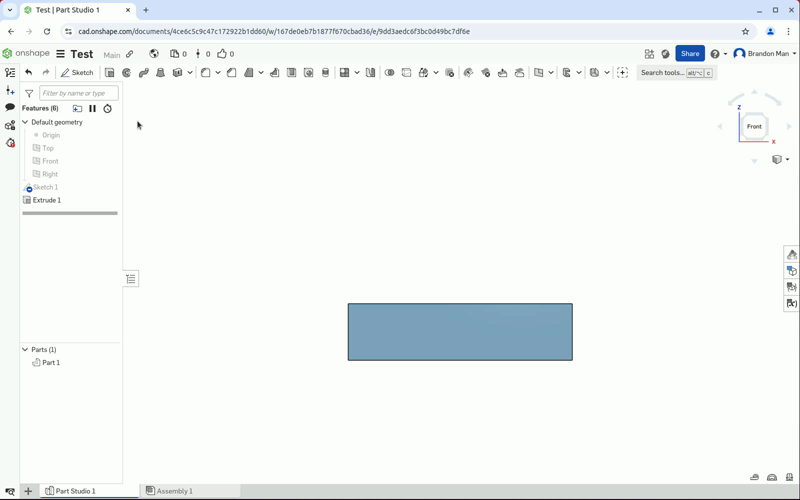
key(shift+h)
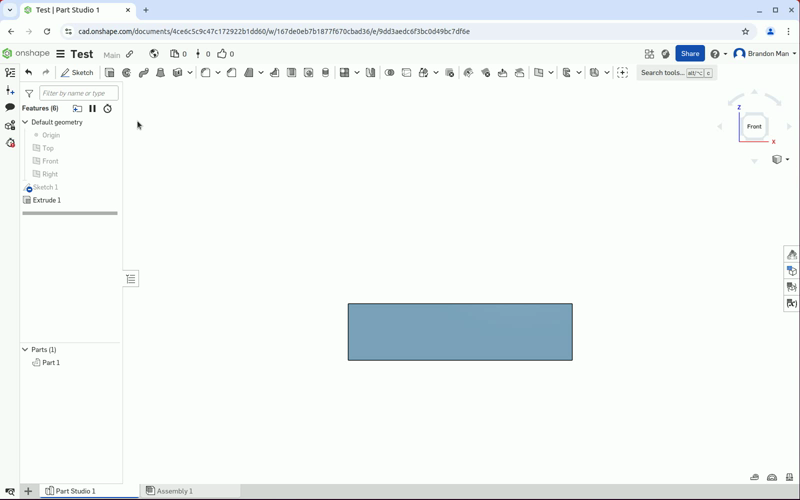
mouse_move(73, 189)
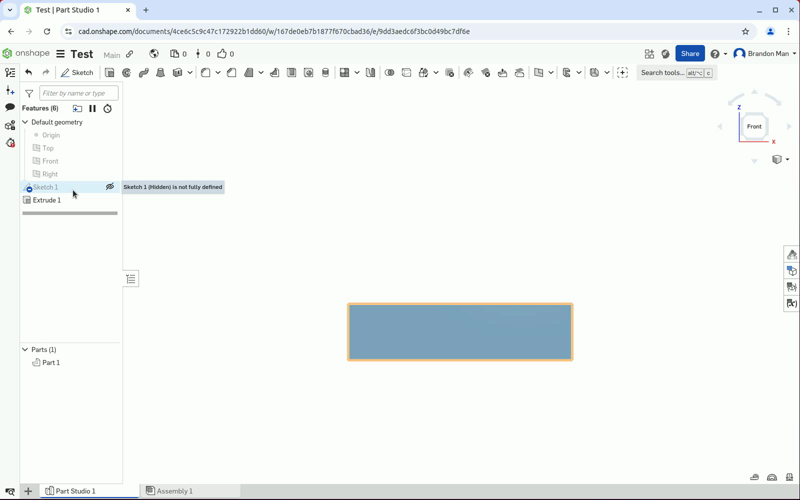
click(73, 189)
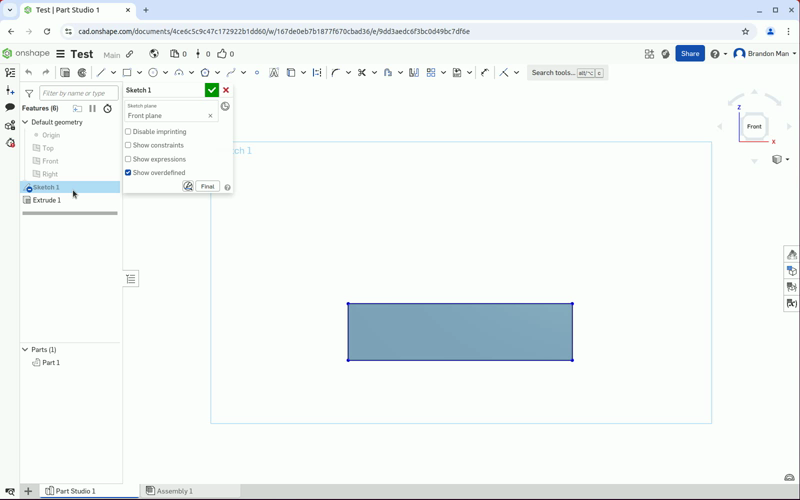
mouse_move(229, 92)
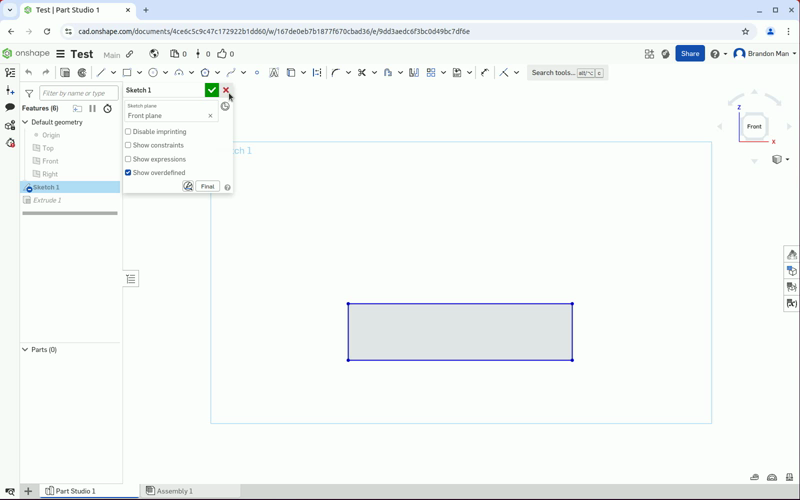
click(229, 92)
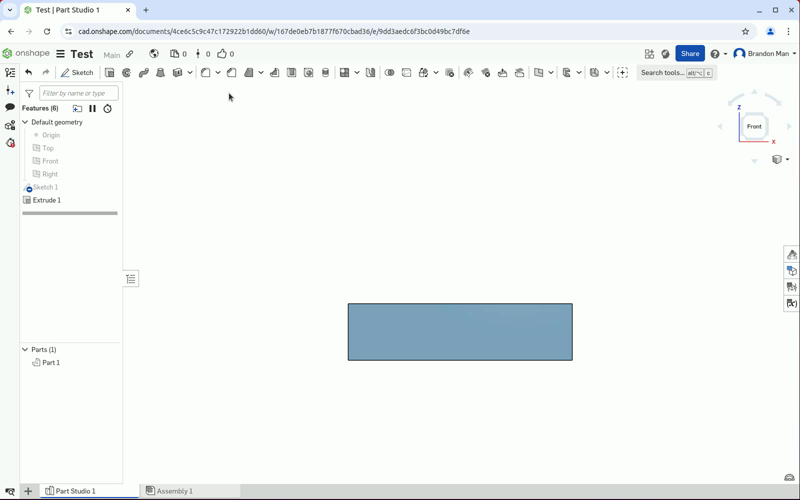
mouse_move(73, 352)
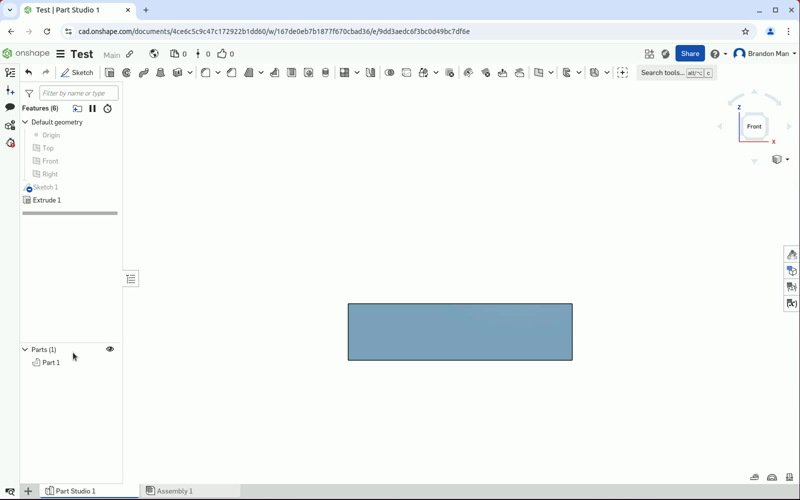
key(y)
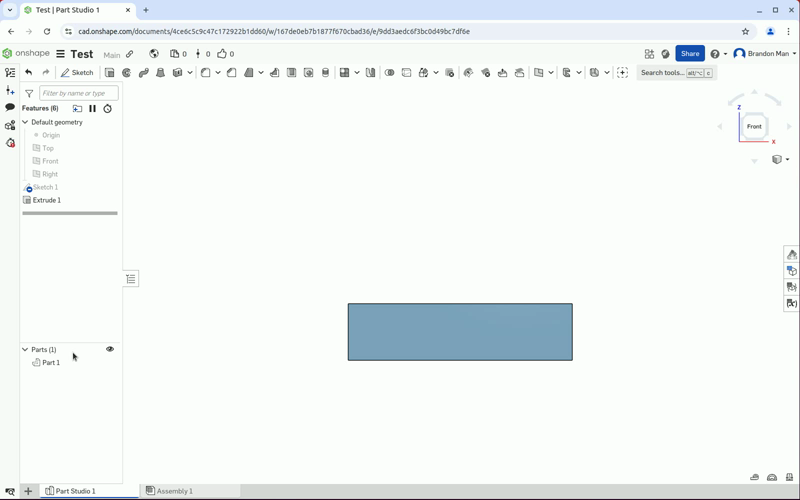
key(shift+p)
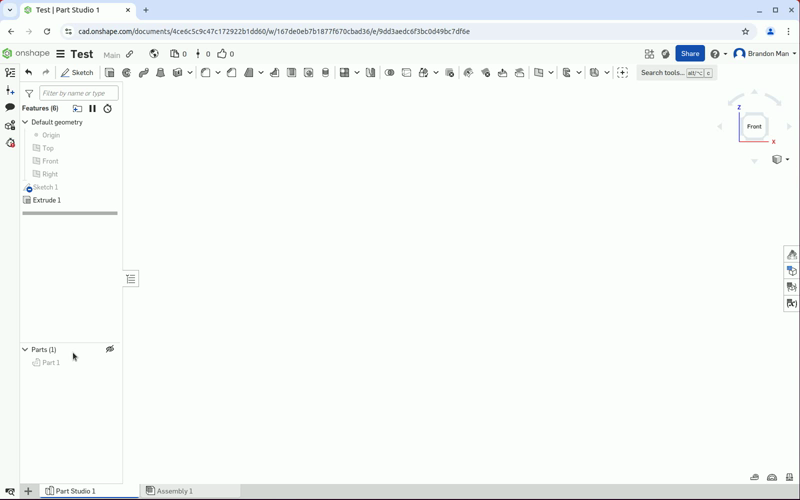
key(space)
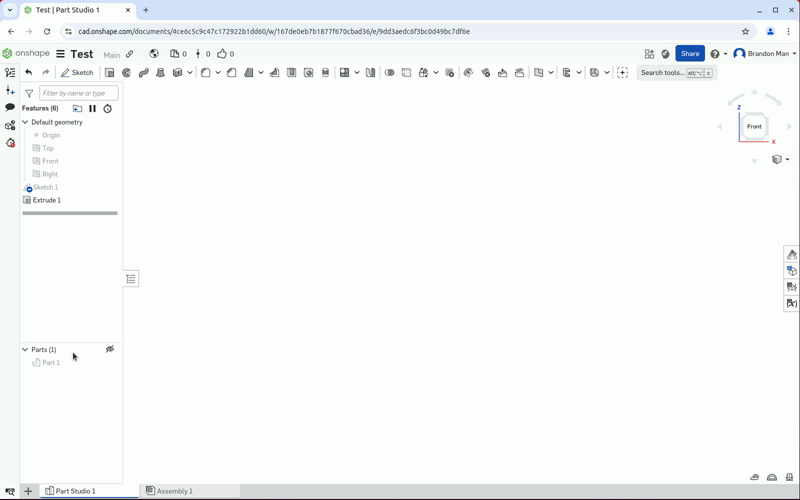
key_down(shift)
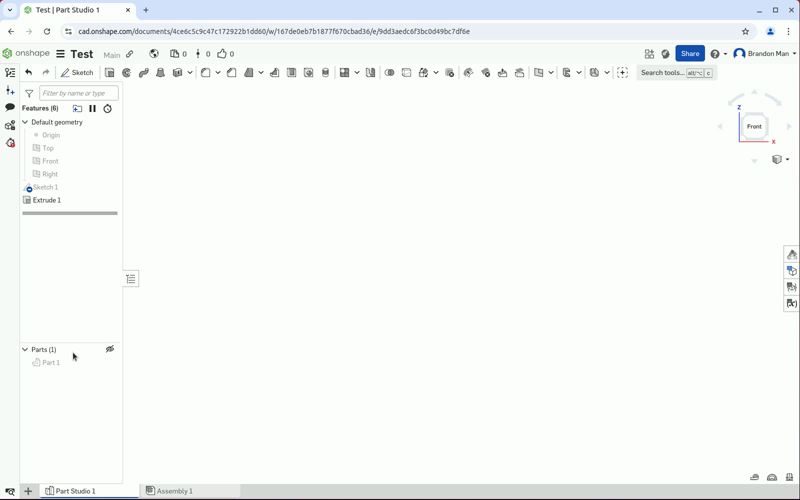
key(down)
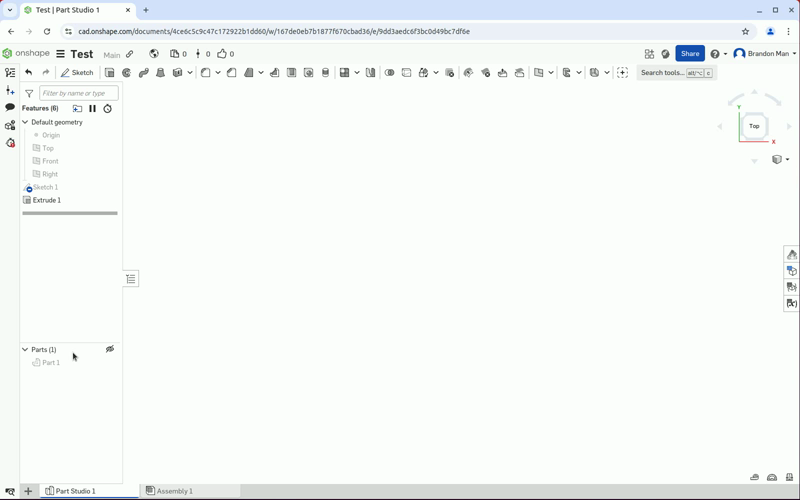
key_up(shift)
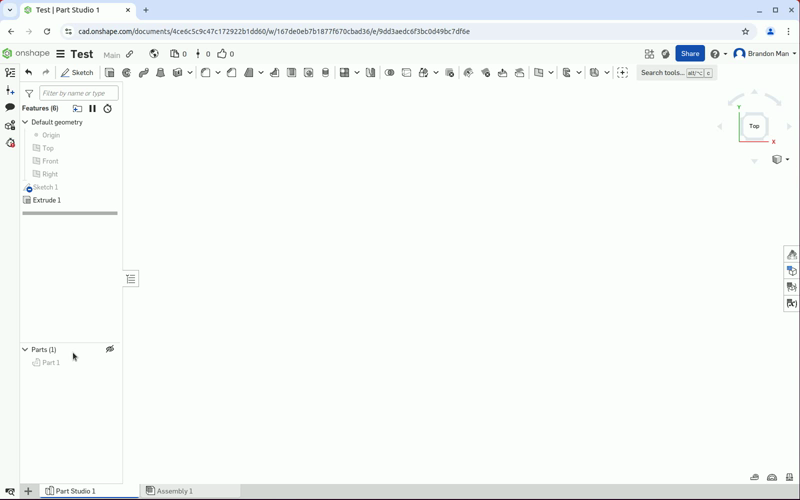
mouse_move(73, 352)
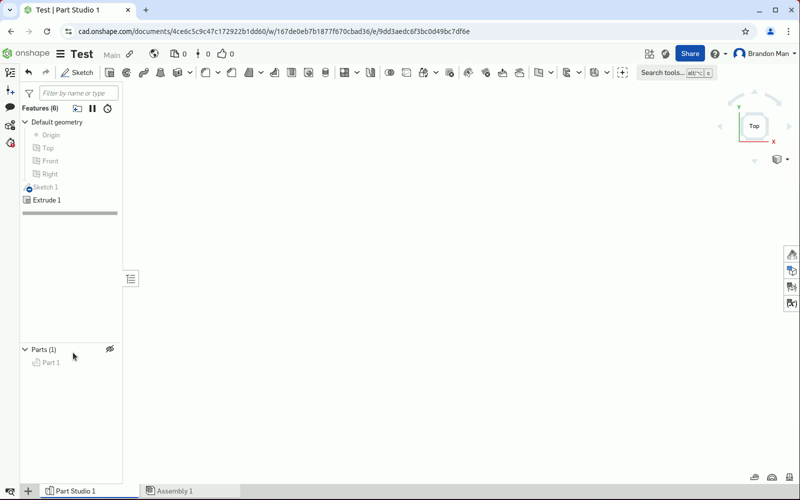
key(shift+y)
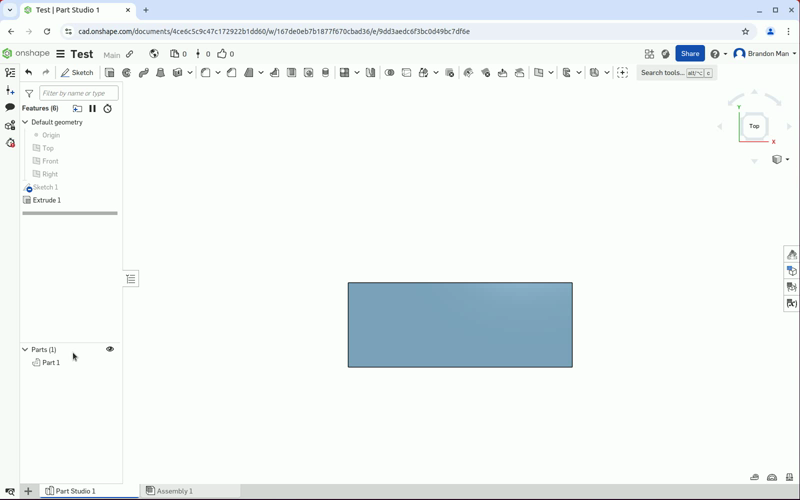
mouse_move(541, 75)
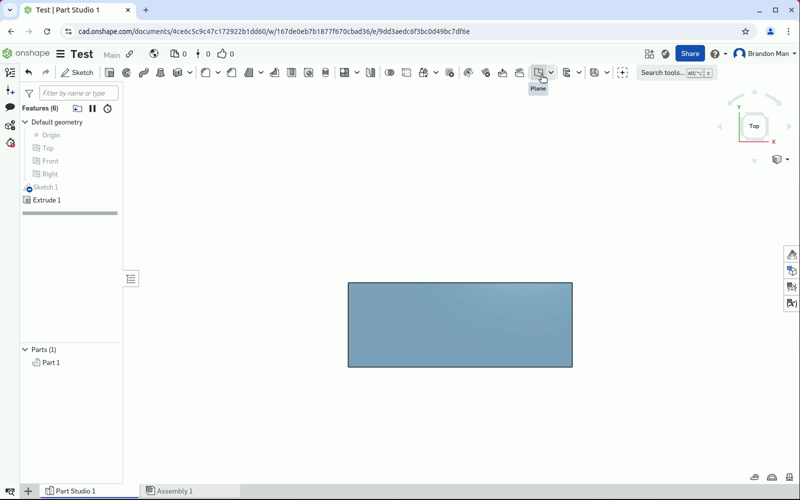
click(541, 75)
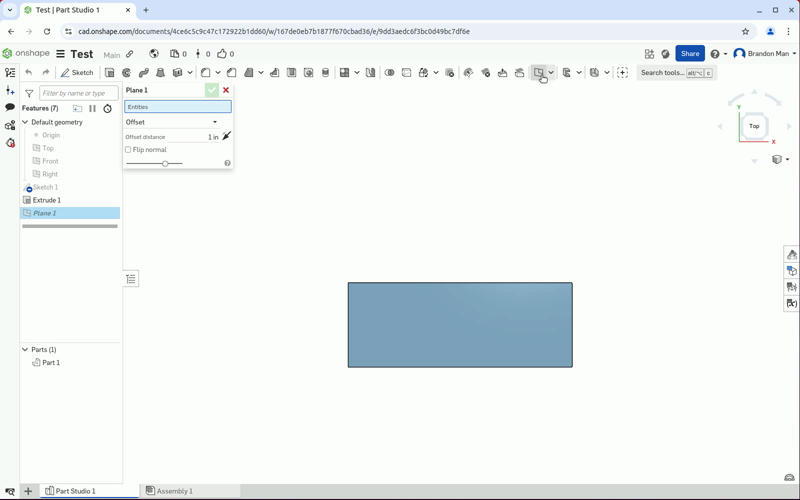
mouse_move(73, 150)
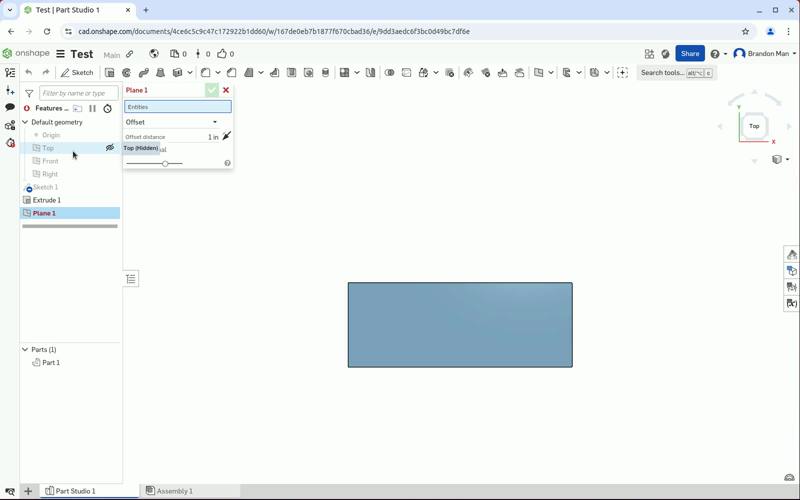
click(73, 150)
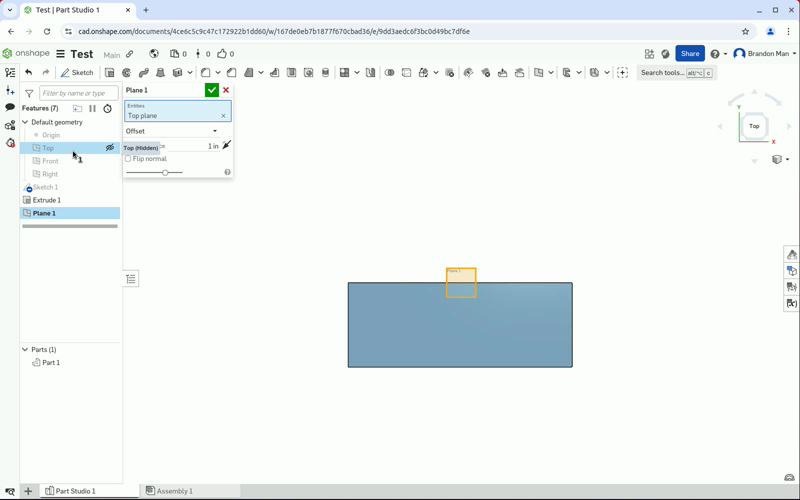
key(tab, 2)
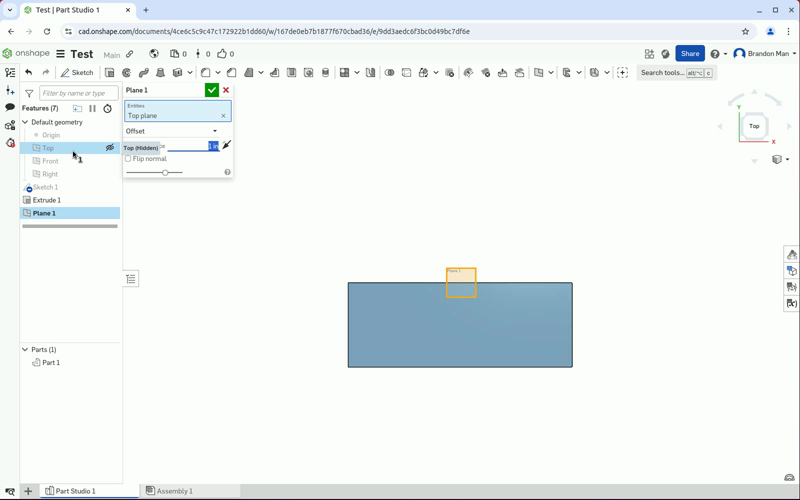
text(4.344)
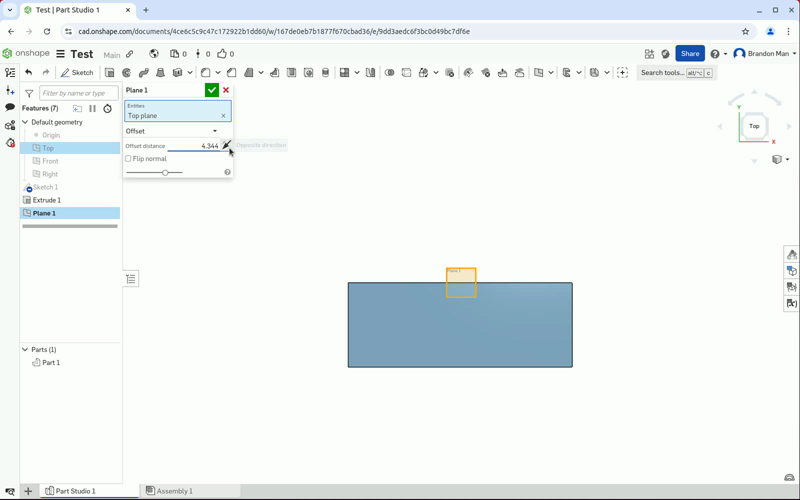
mouse_move(229, 147)
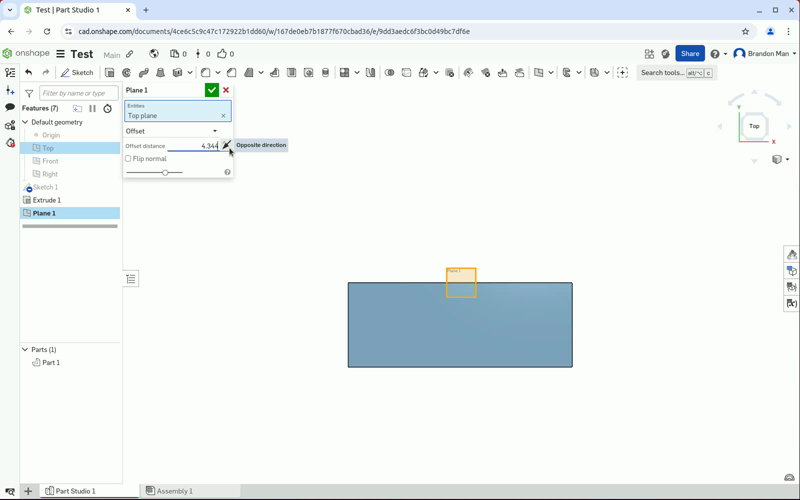
click(229, 147)
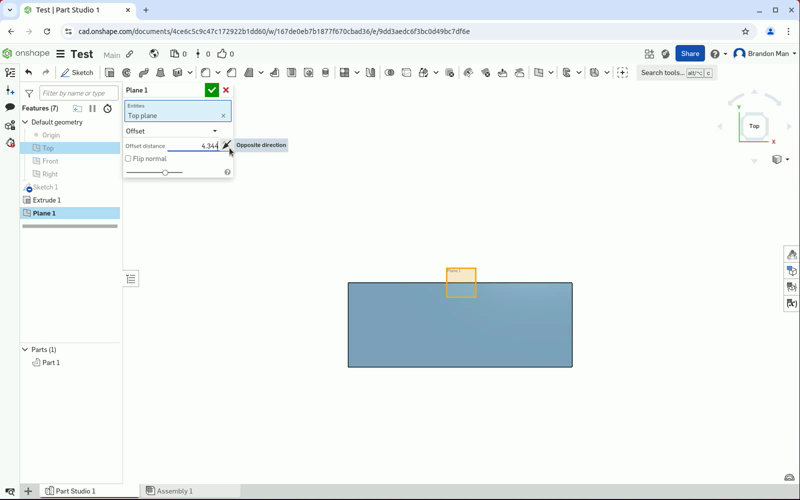
key(enter, 2)
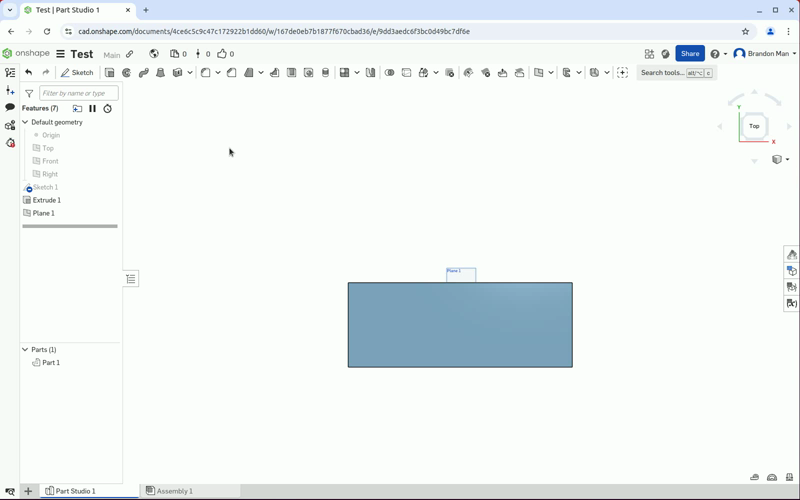
key(shift+s)
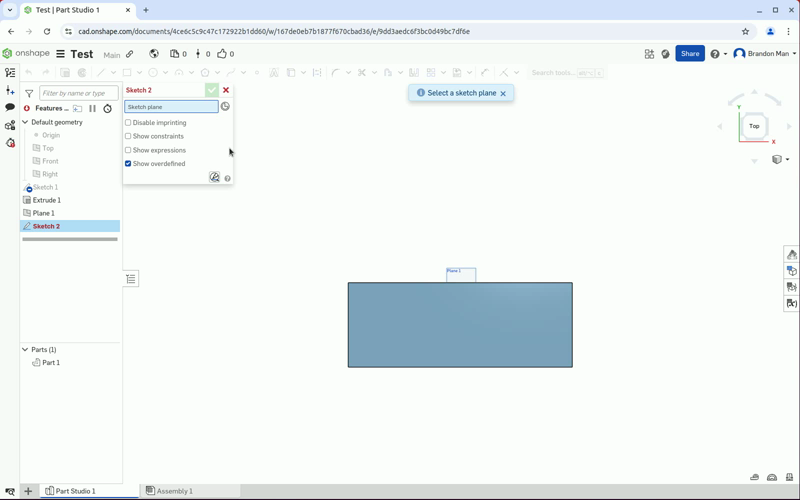
mouse_move(73, 215)
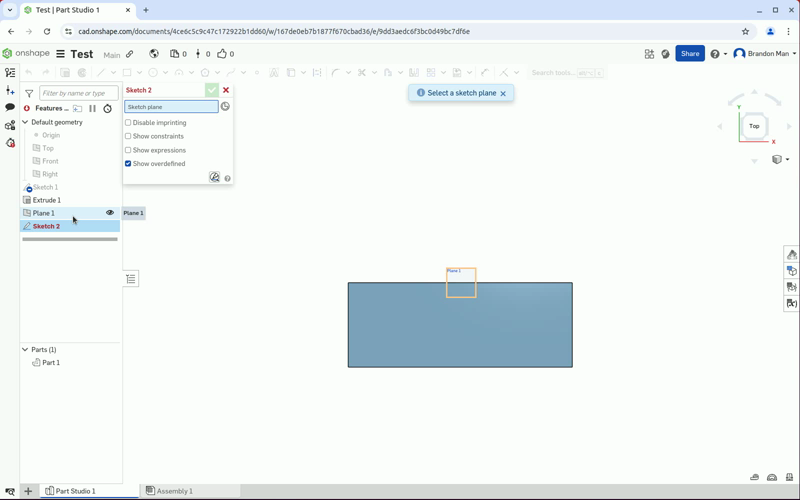
click(73, 215)
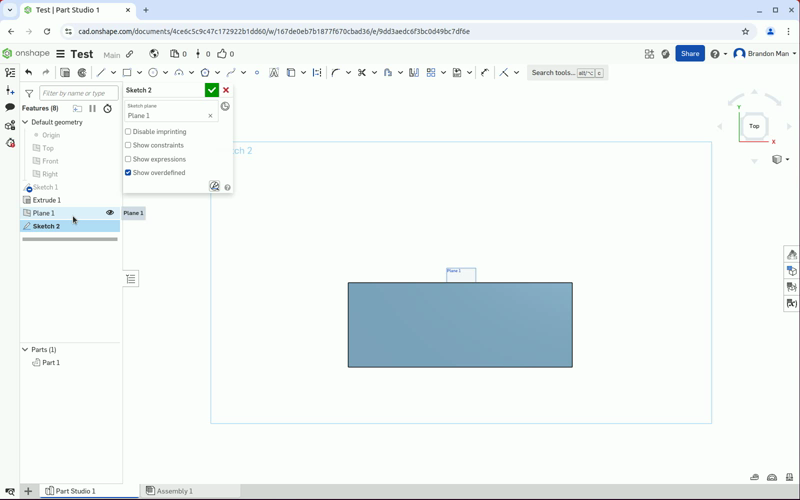
mouse_move(73, 352)
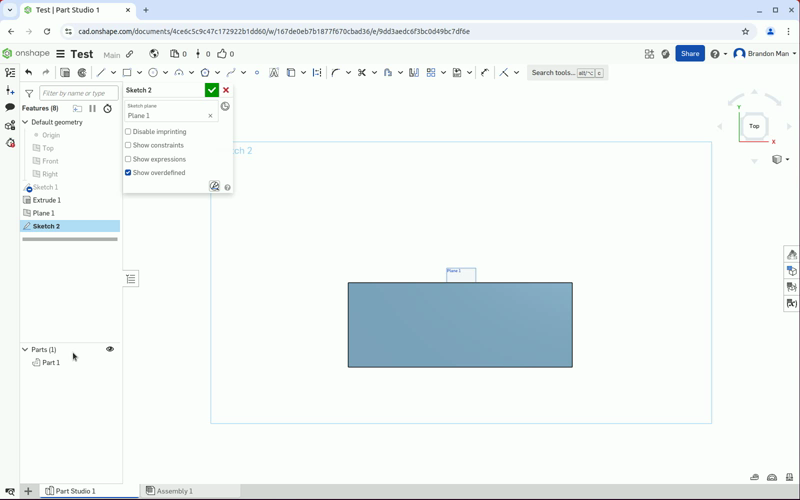
key(y)
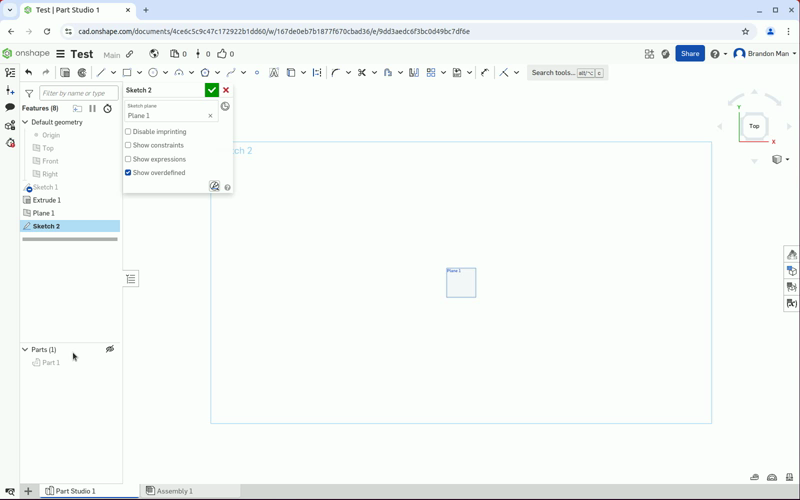
key(l)
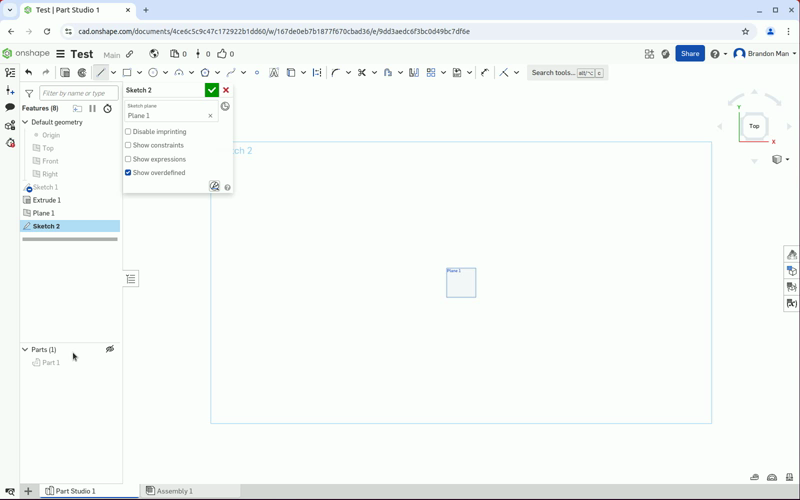
key_down(shift)
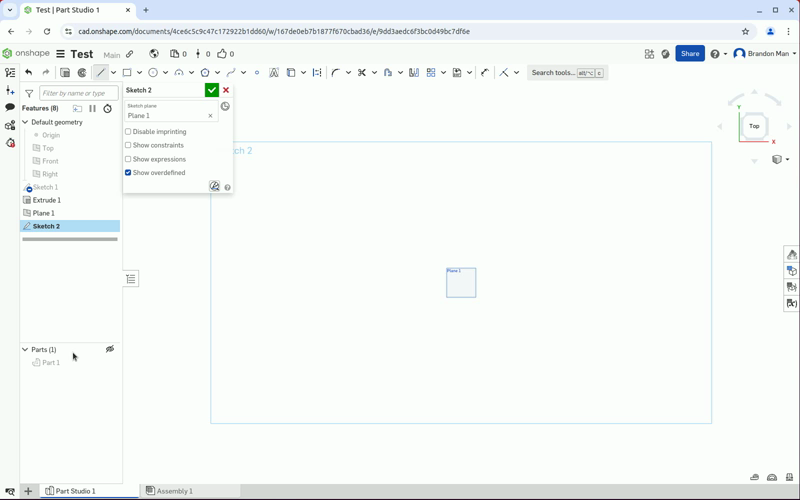
mouse_move(348, 395)
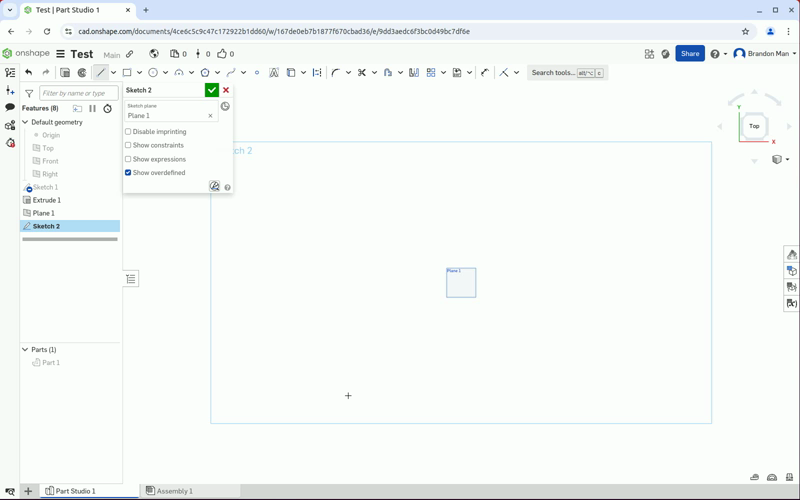
click(348, 395)
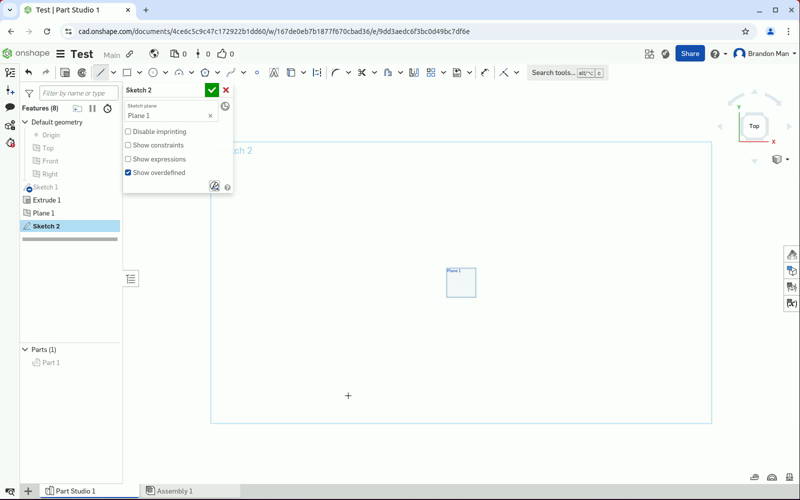
key_up(shift)
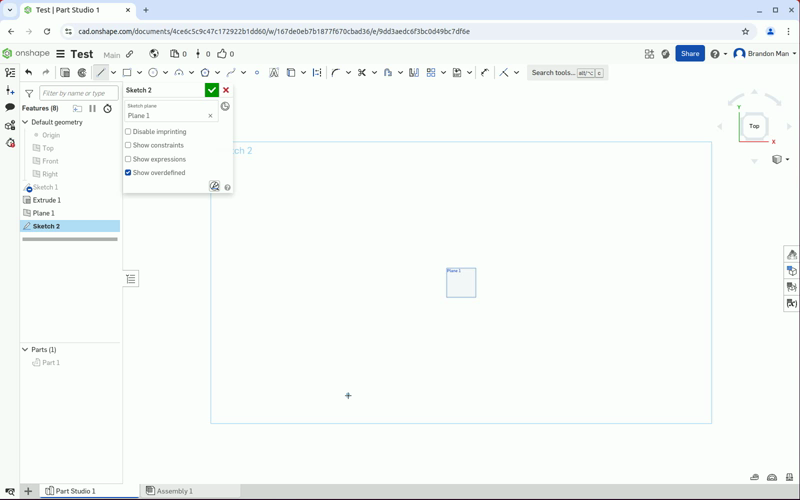
key_down(shift)
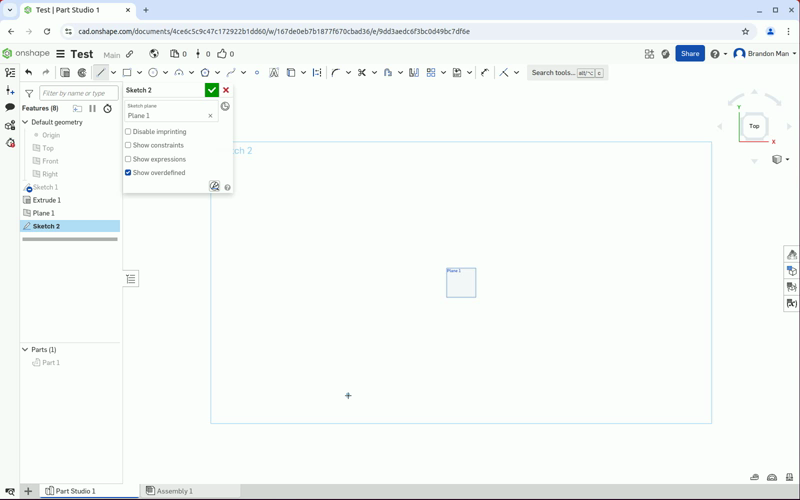
mouse_move(378, 395)
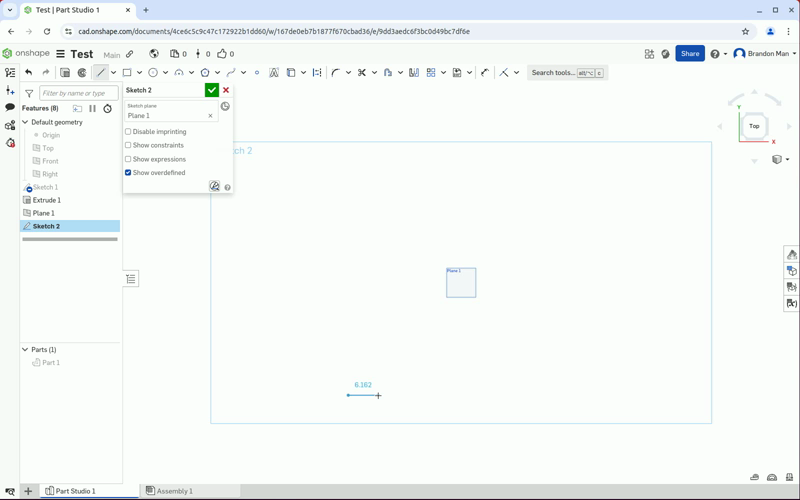
mouse_move(377, 395)
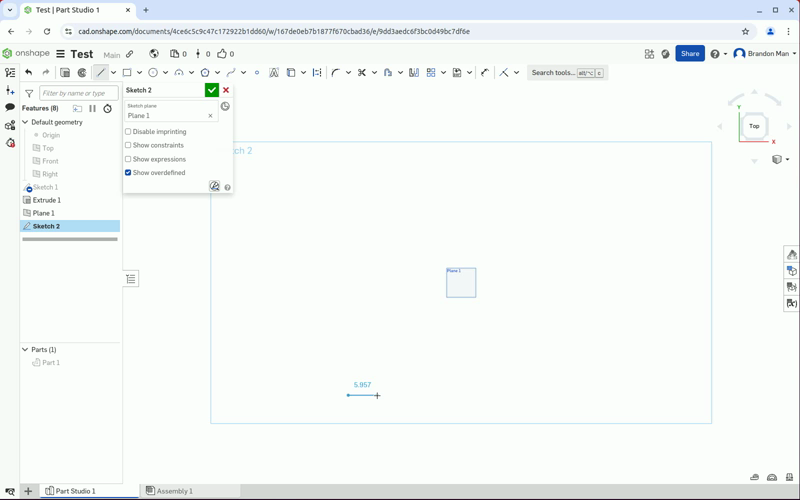
click(377, 395)
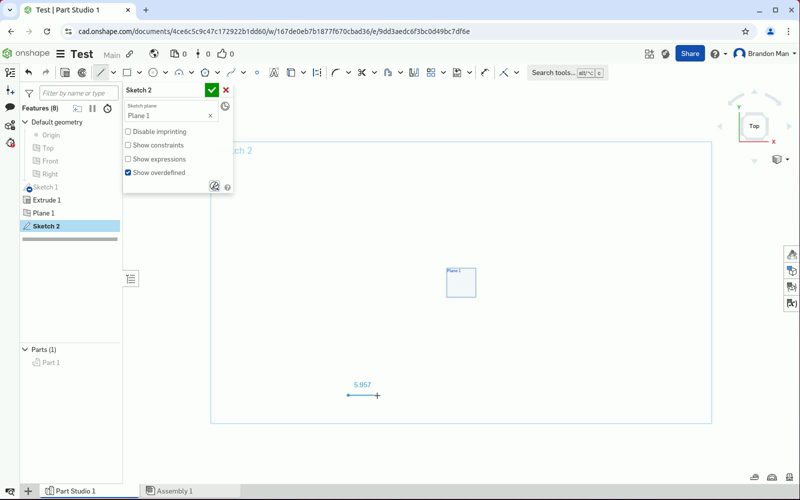
key_up(shift)
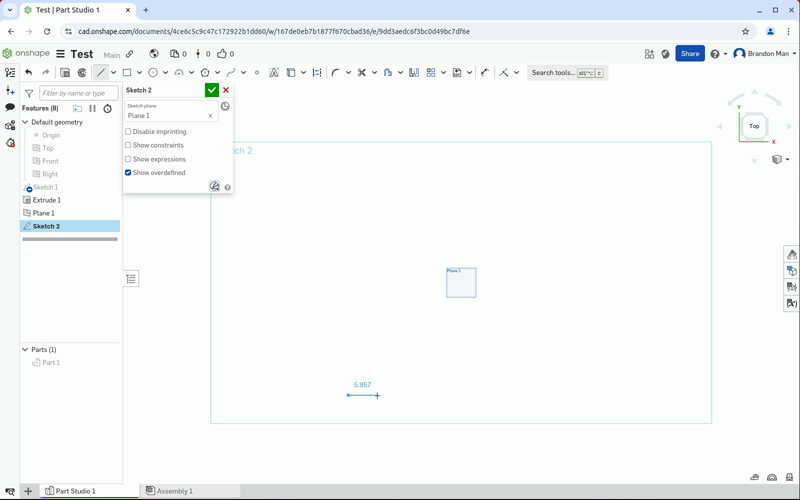
key_down(shift)
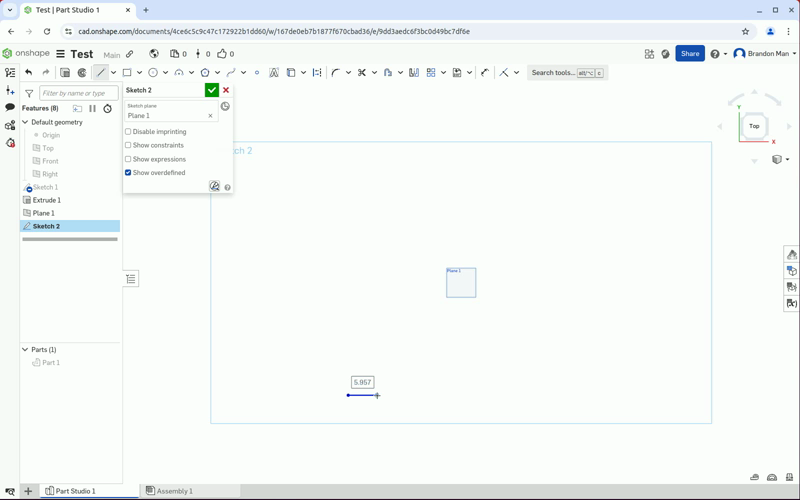
mouse_move(407, 395)
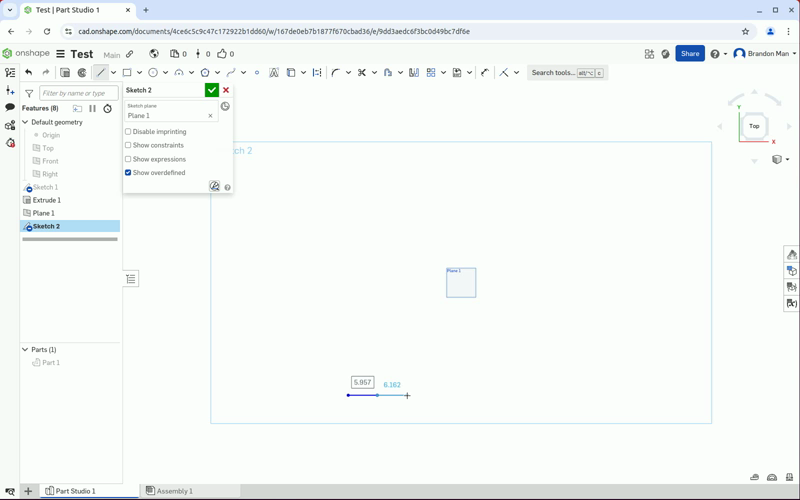
mouse_move(377, 366)
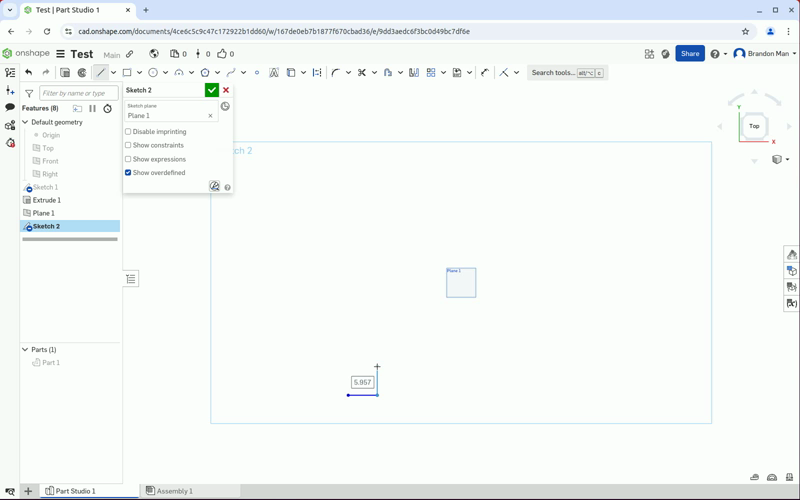
click(377, 366)
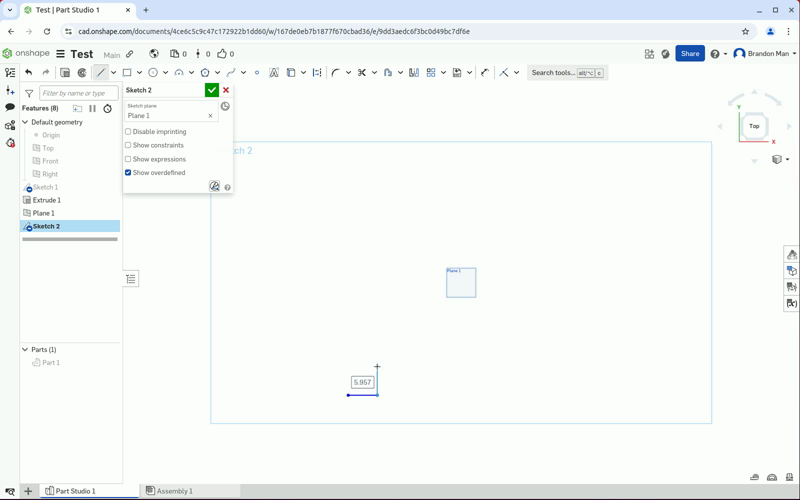
key_up(shift)
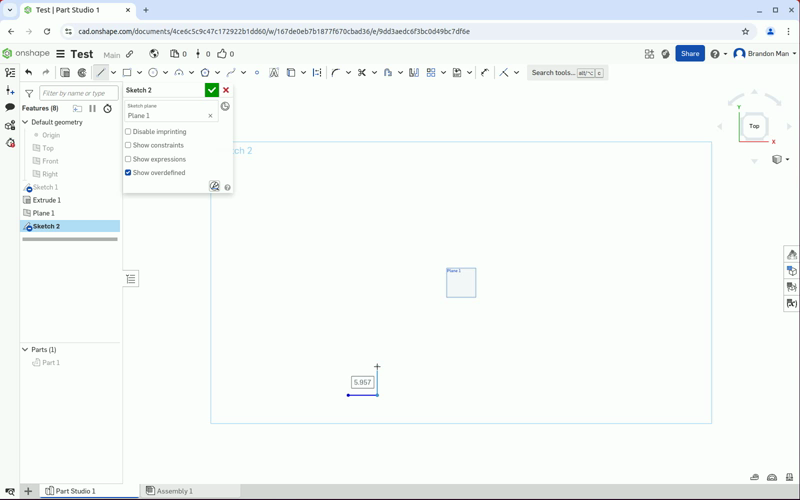
key_down(shift)
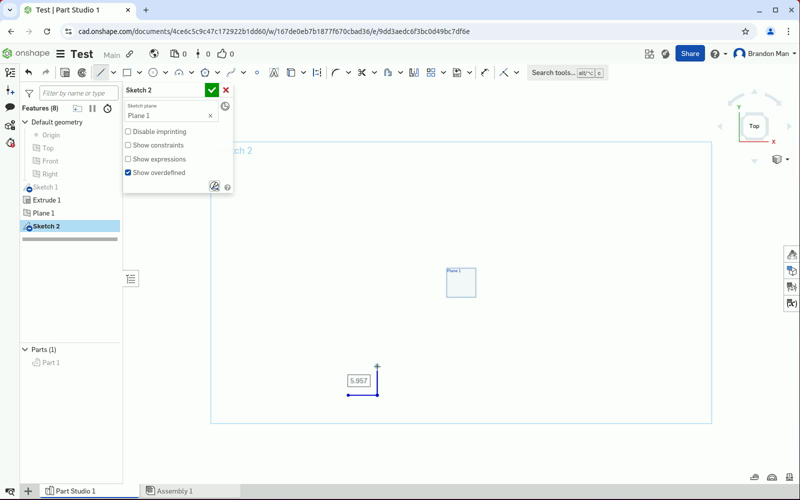
mouse_move(407, 366)
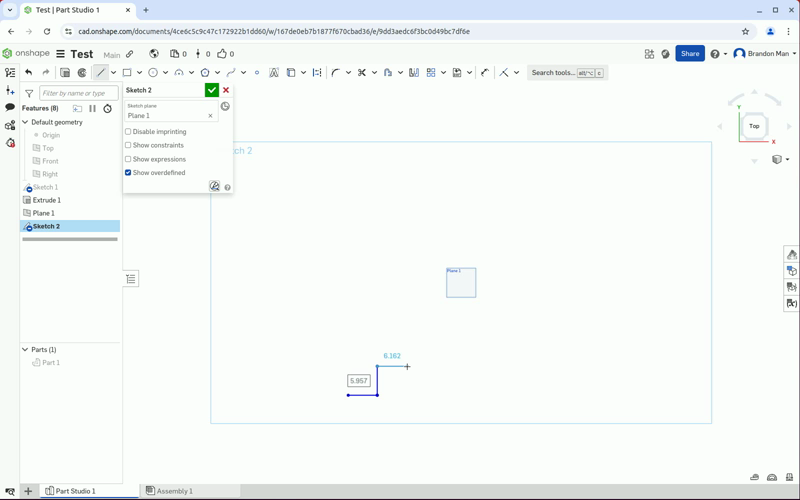
mouse_move(348, 366)
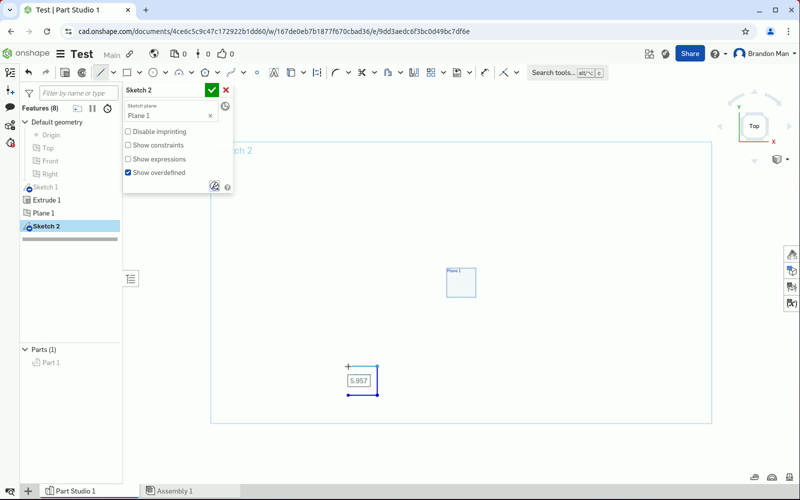
click(348, 366)
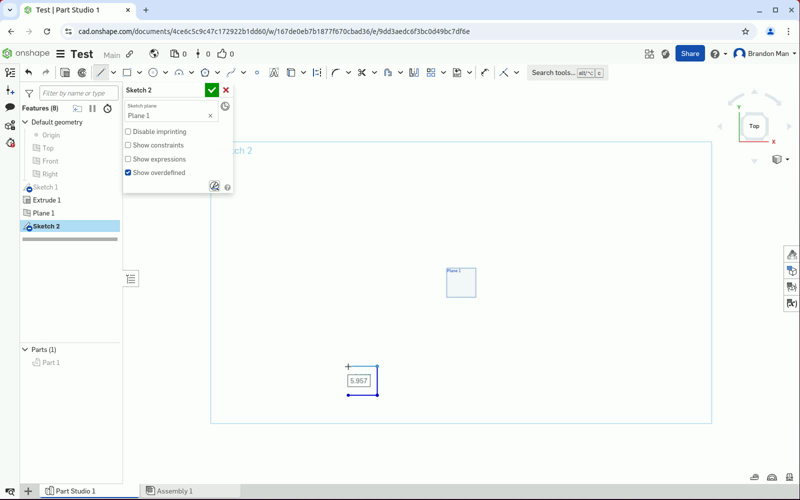
key_up(shift)
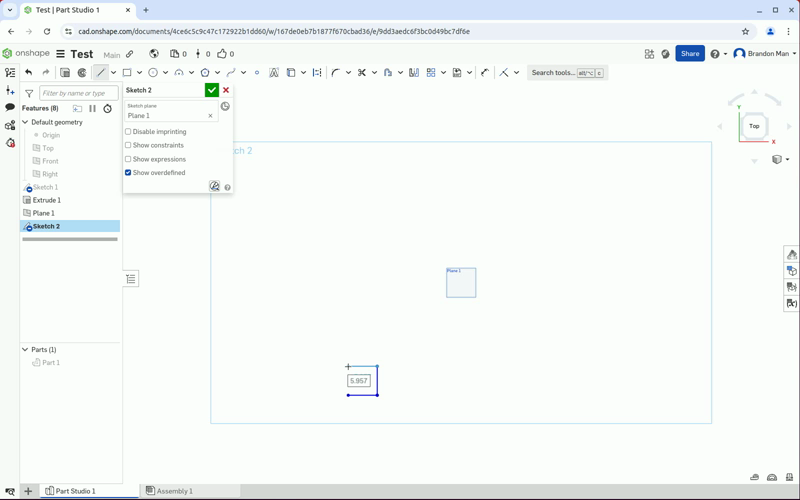
mouse_move(378, 366)
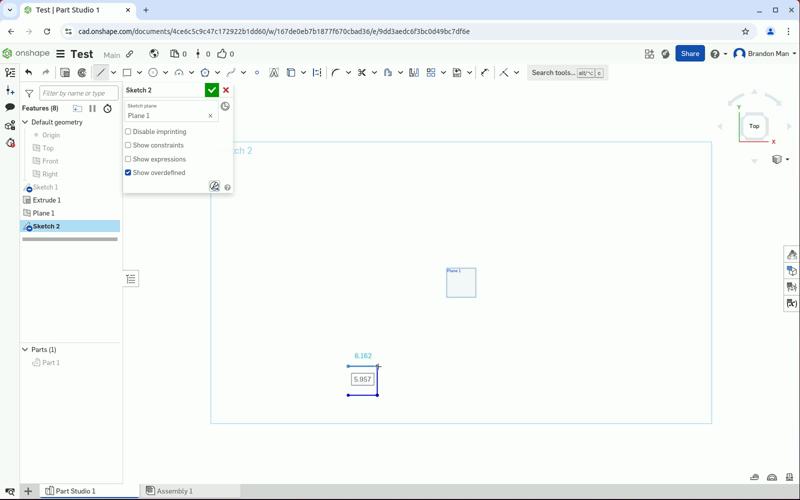
key_down(shift)
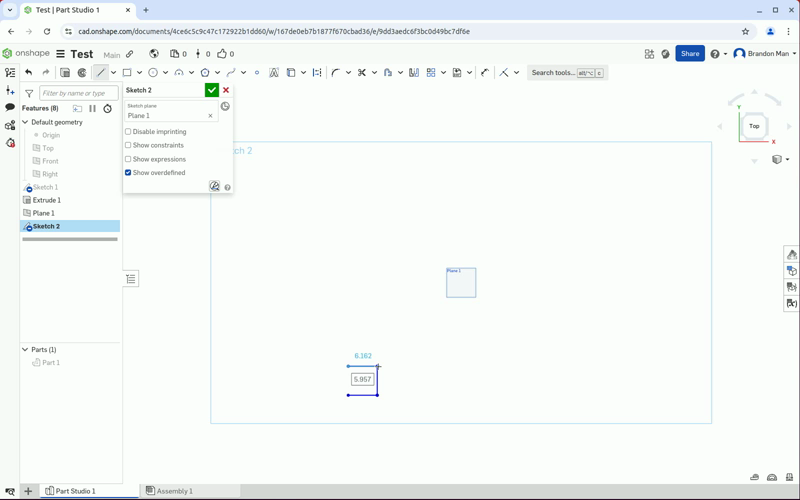
mouse_move(348, 395)
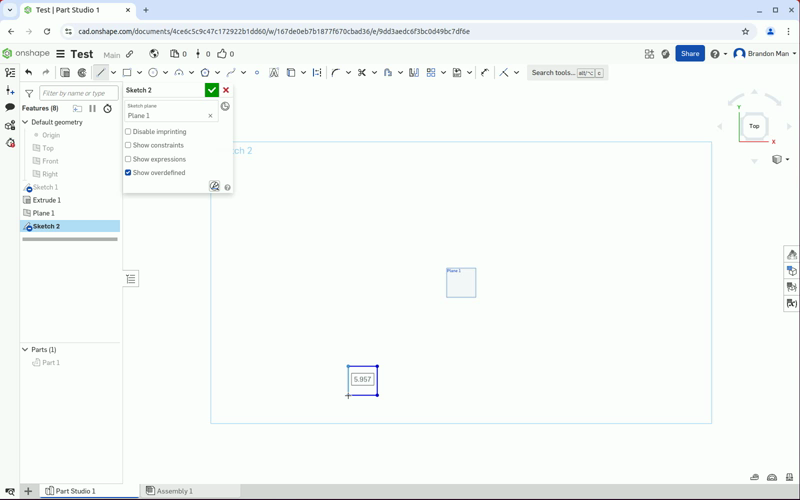
key_up(shift)
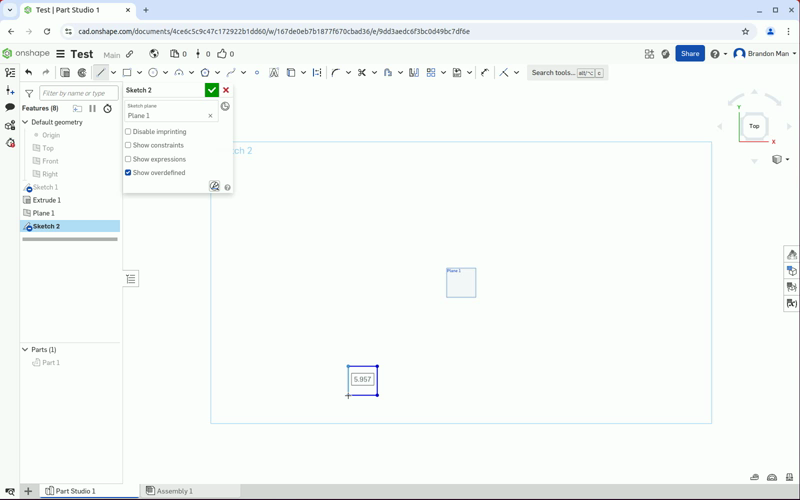
click(348, 395)
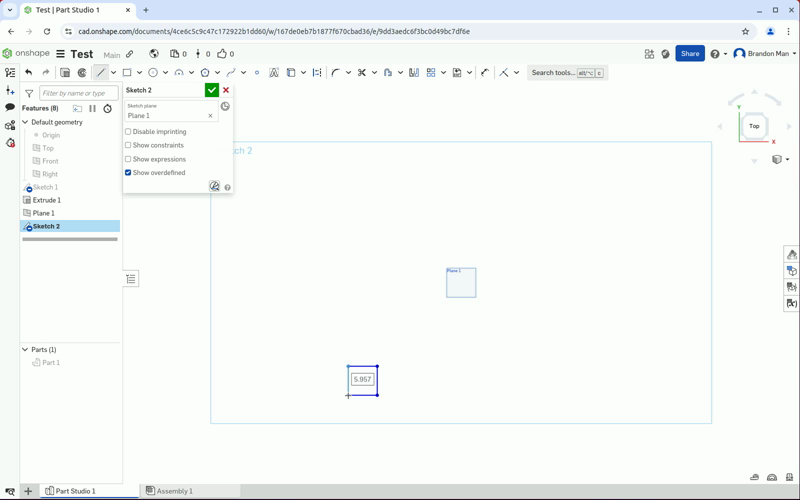
key(esc)
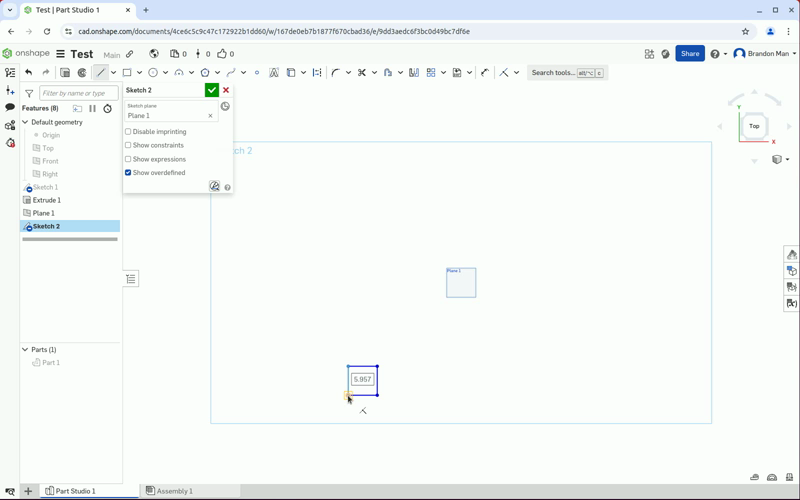
mouse_move(368, 380)
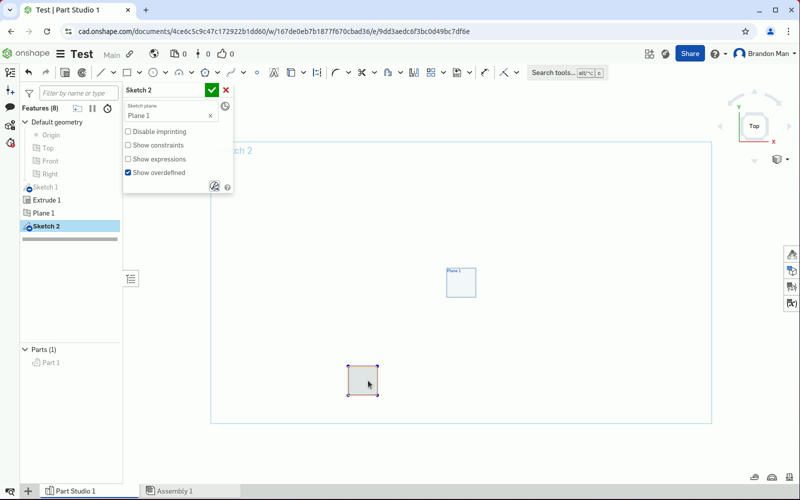
scroll(6)
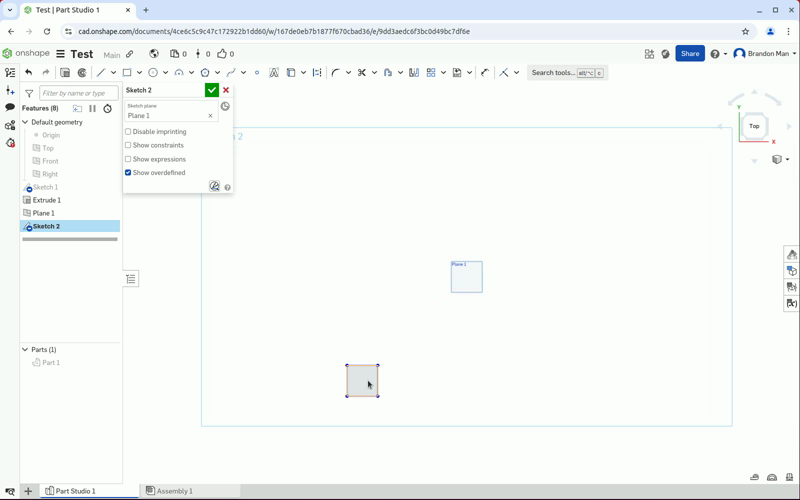
scroll(6)
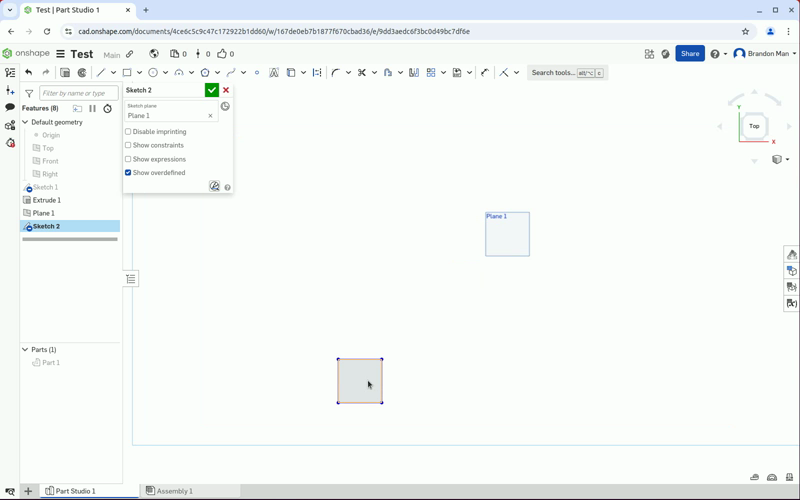
scroll(6)
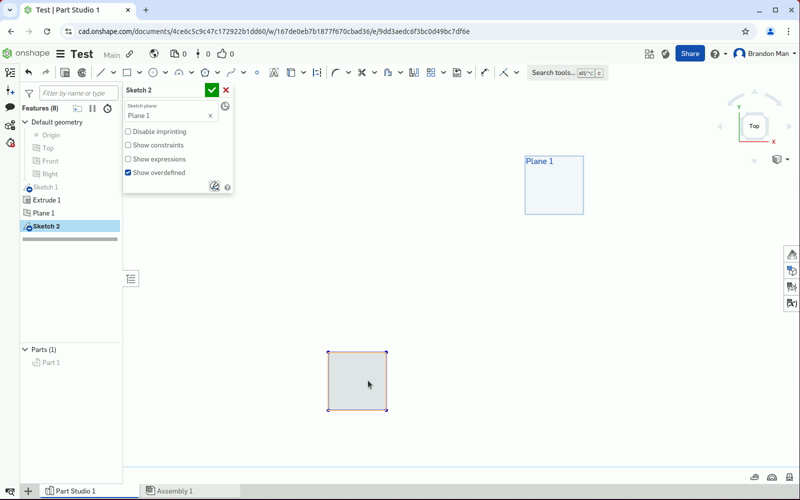
scroll(6)
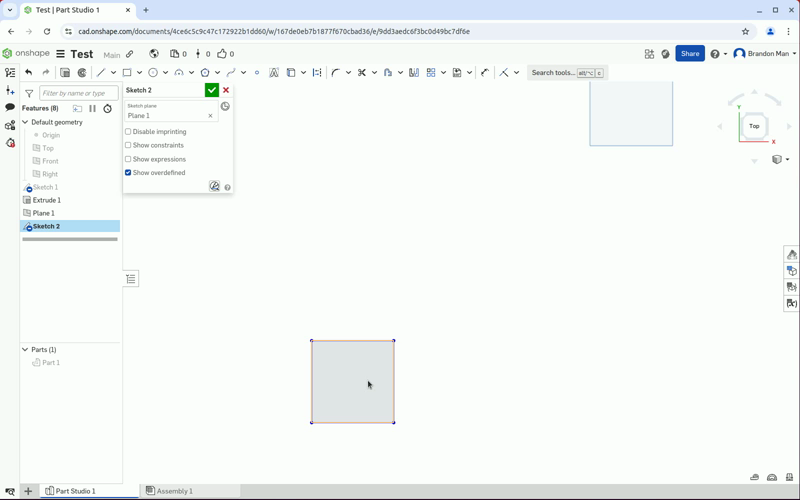
scroll(6)
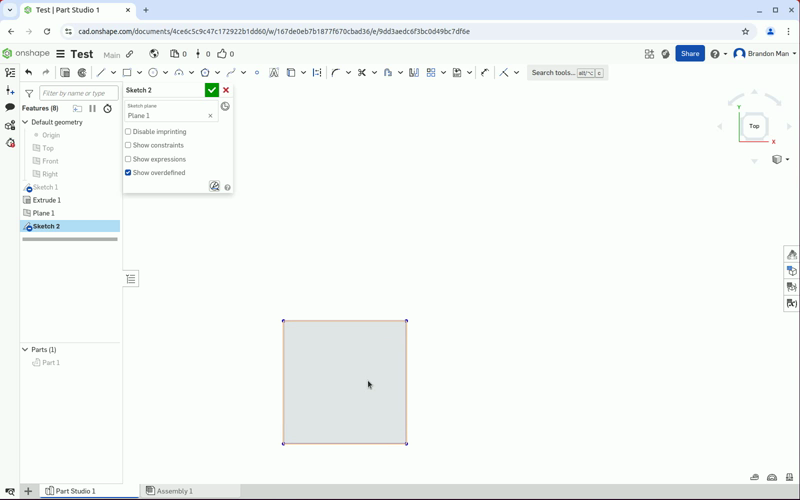
scroll(6)
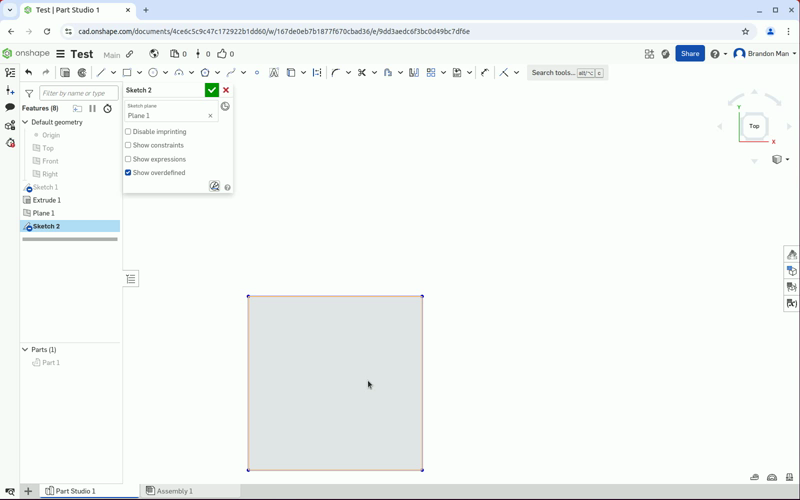
scroll(6)
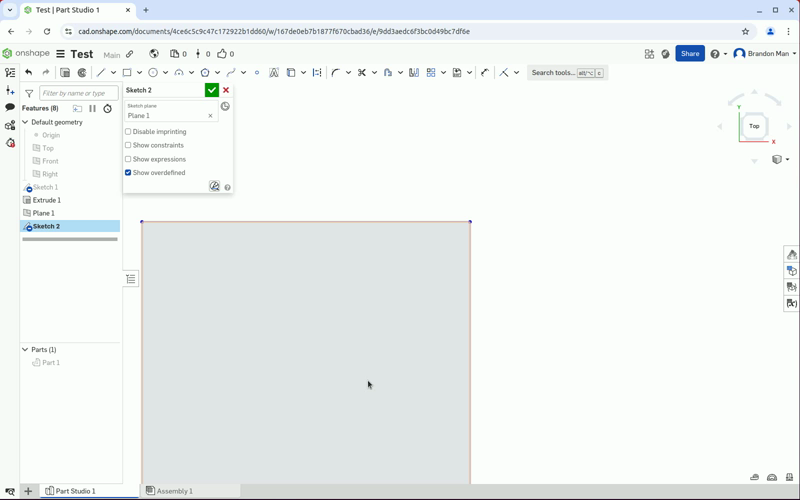
click(368, 380)
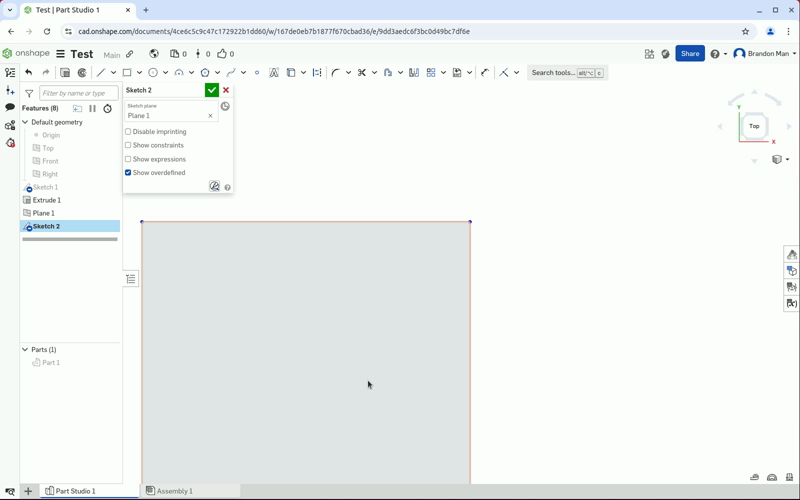
scroll(-6)
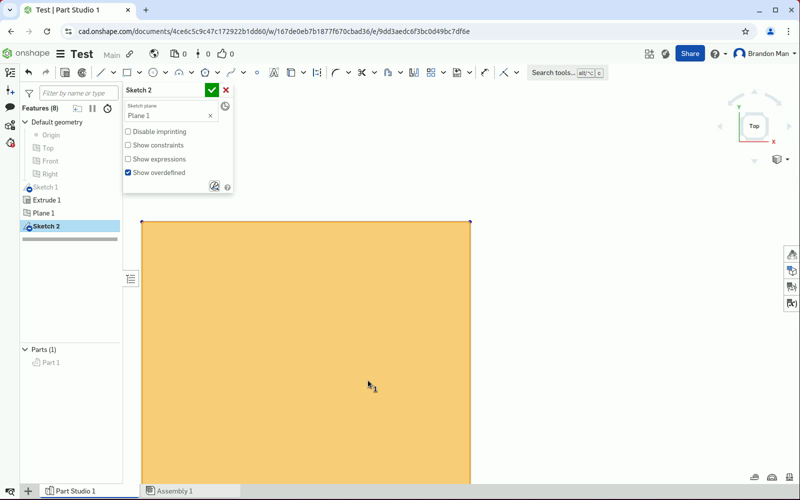
scroll(-6)
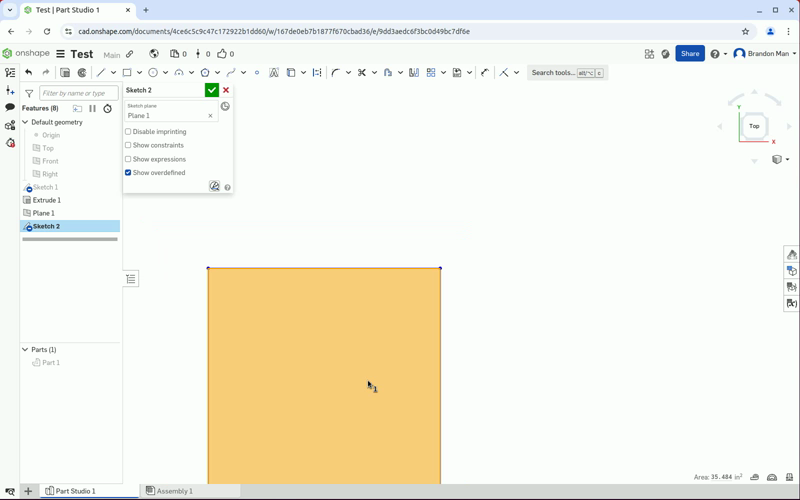
scroll(-6)
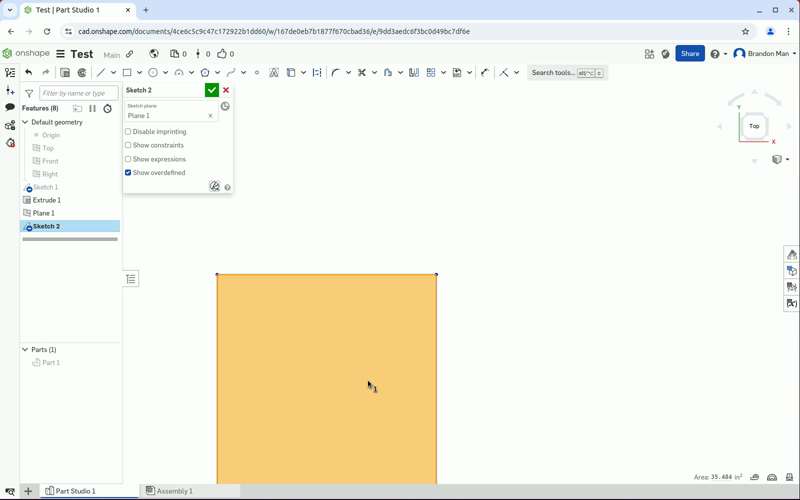
scroll(-6)
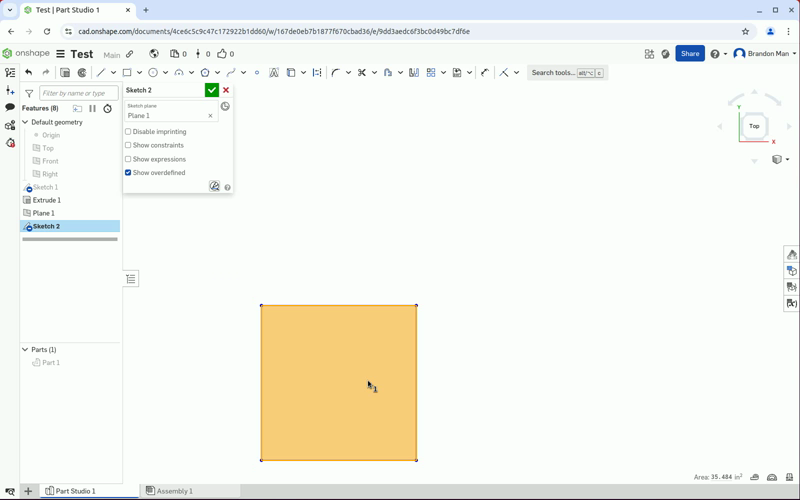
scroll(-6)
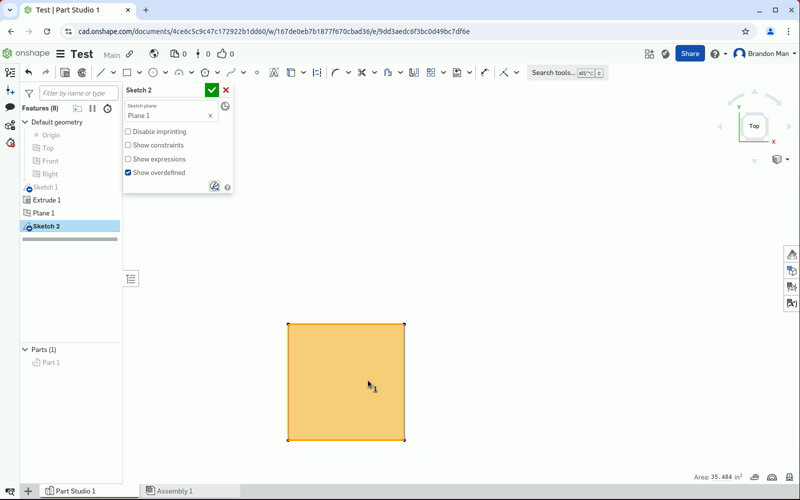
scroll(-6)
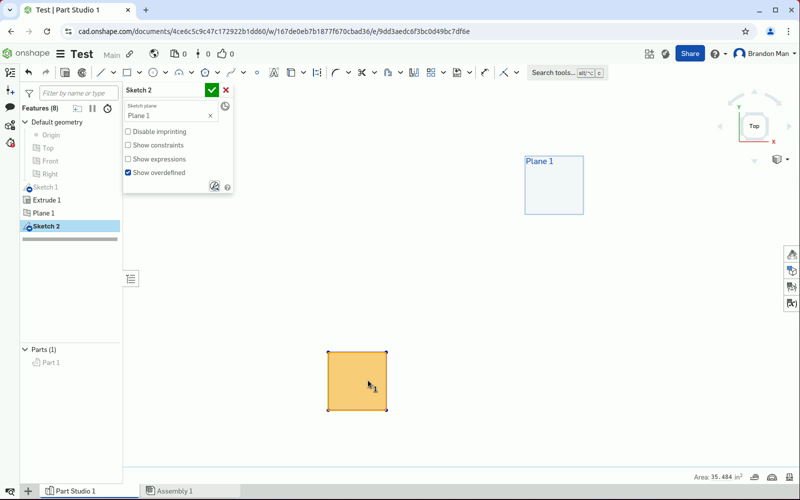
scroll(-6)
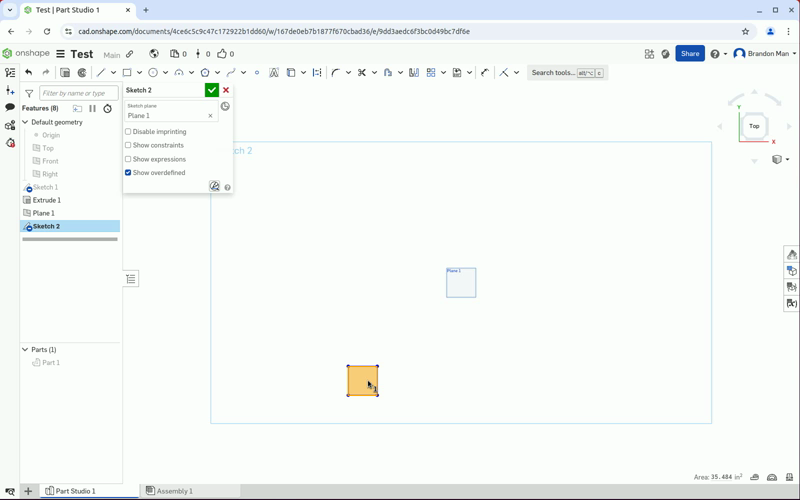
mouse_move(73, 352)
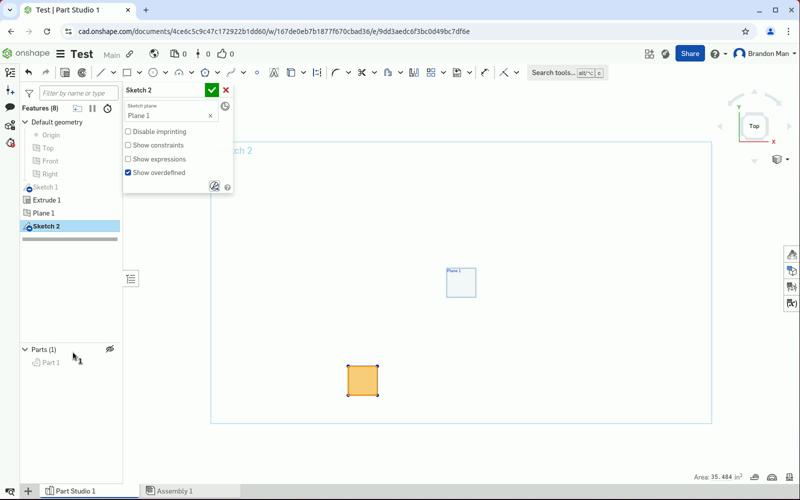
key(shift+y)
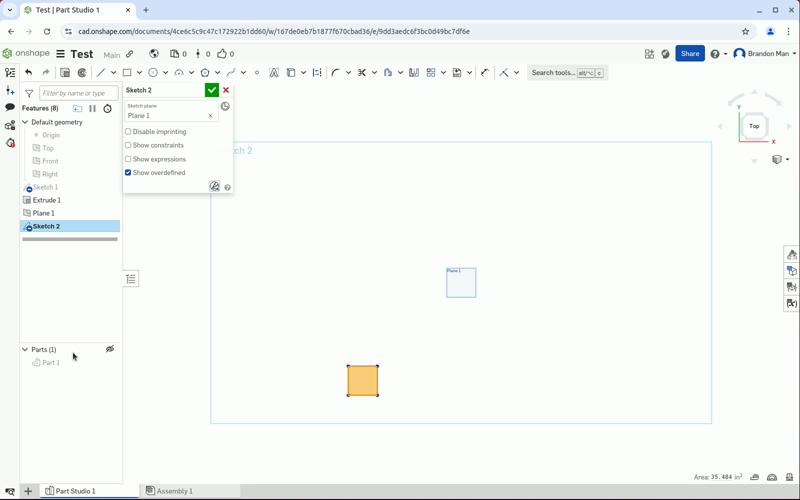
key(shift+e)
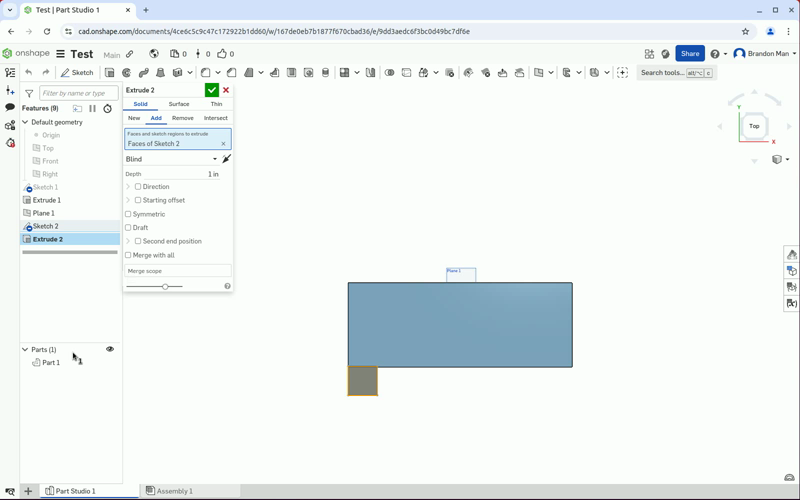
mouse_move(143, 106)
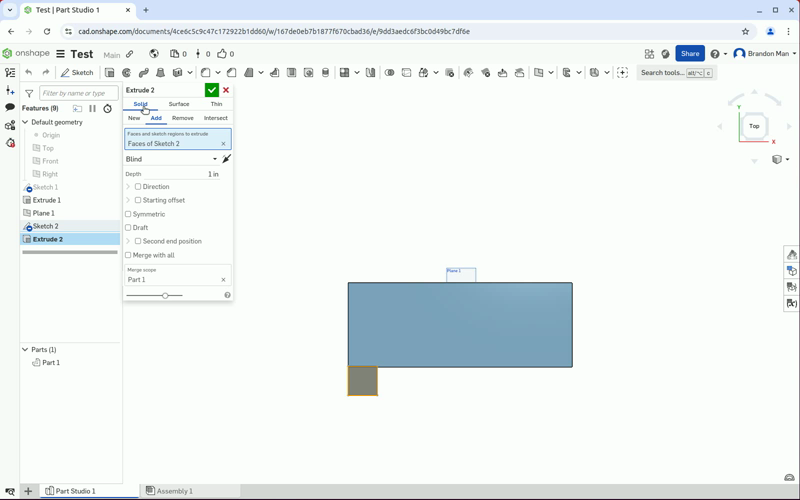
click(143, 106)
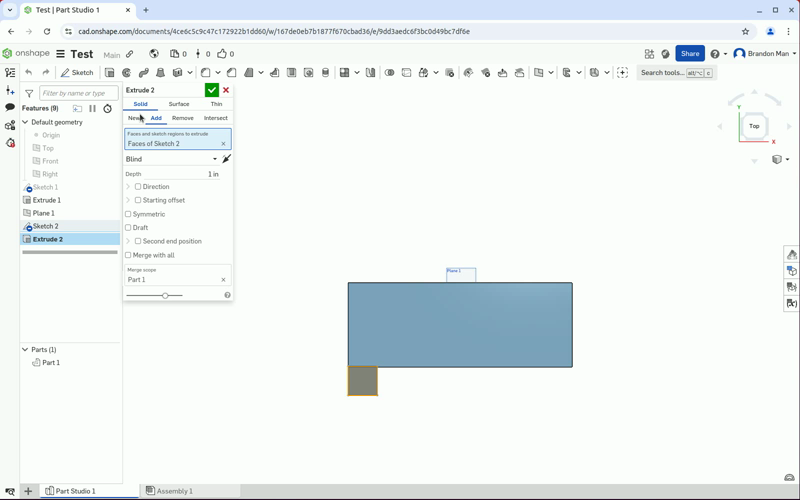
mouse_move(137, 120)
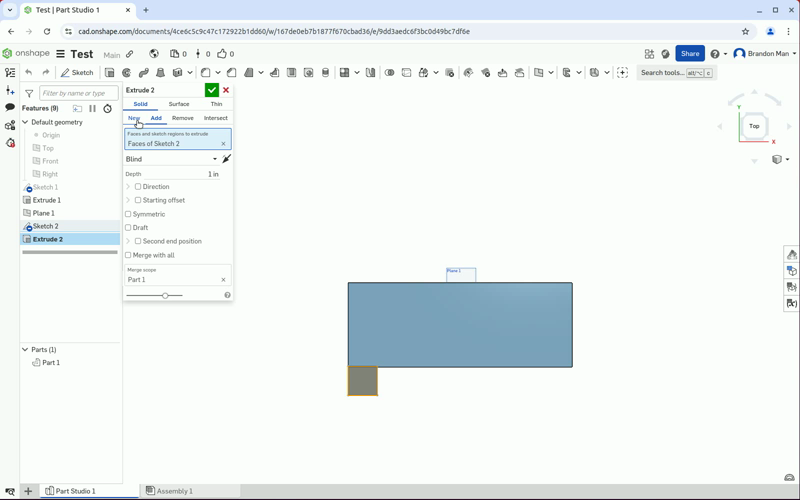
click(137, 120)
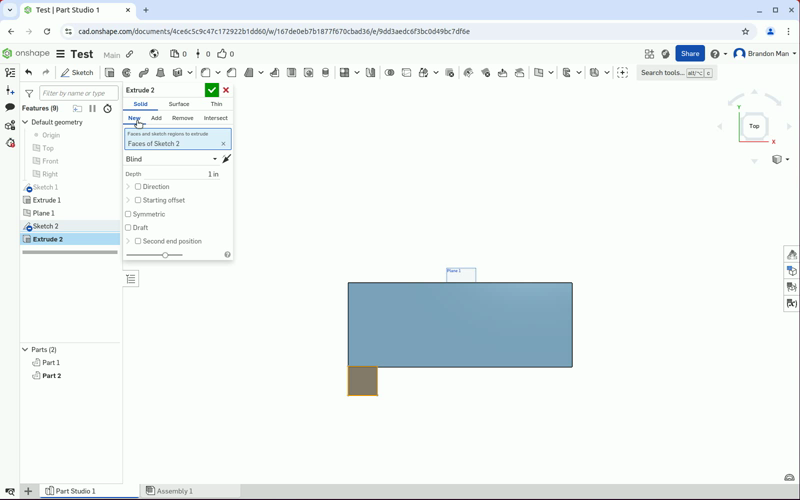
key(tab, 4)
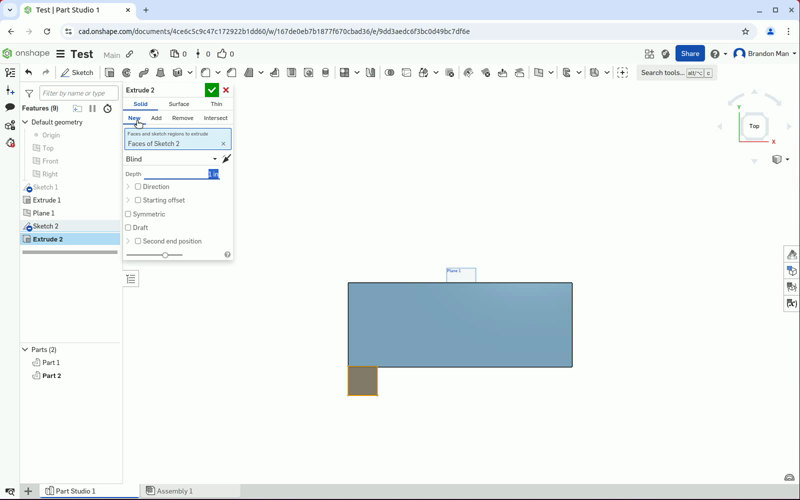
text(11.554)
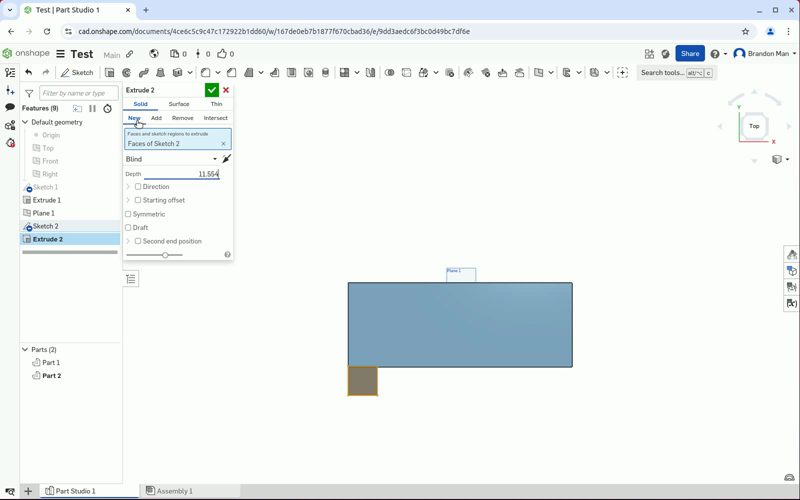
key(enter)
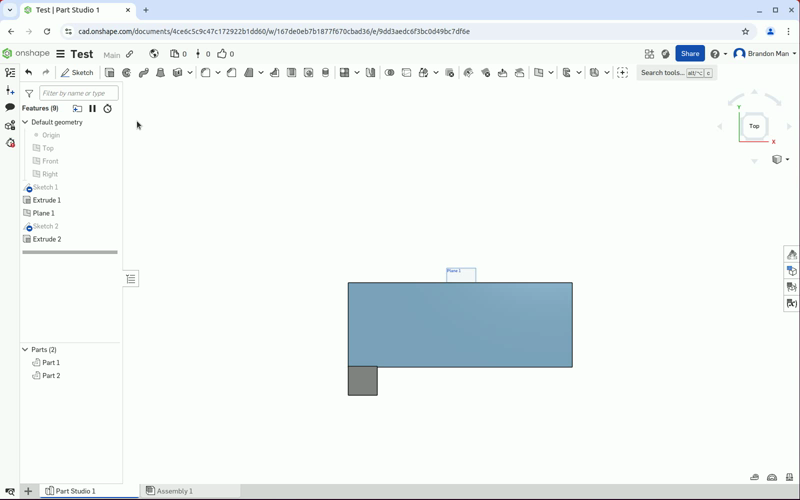
key(shift+h)
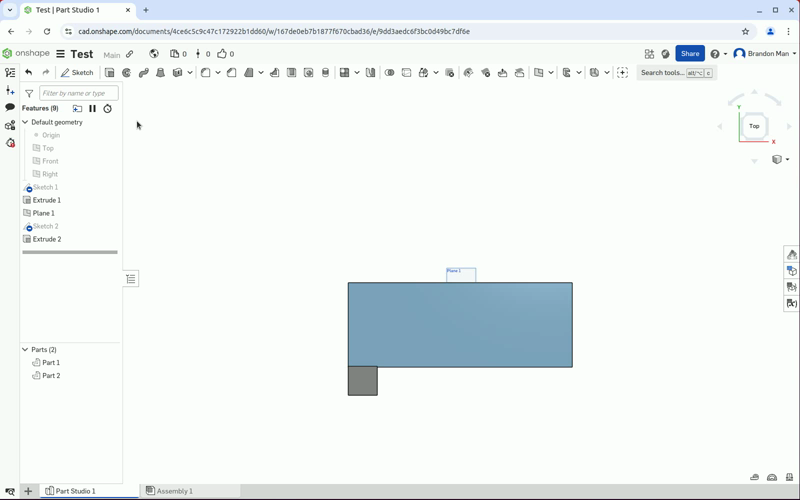
key(shift+h)
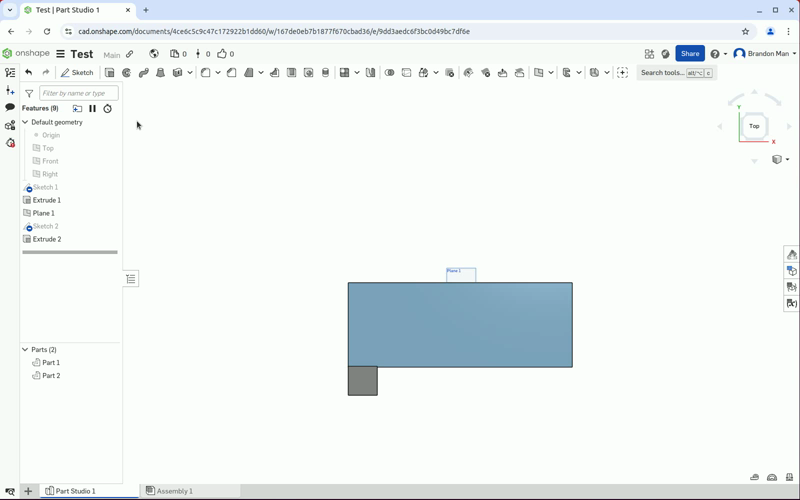
mouse_move(73, 189)
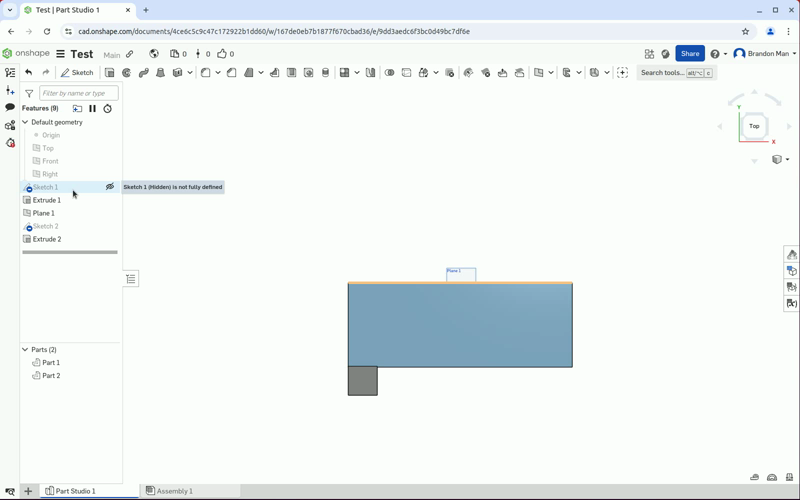
click(73, 189)
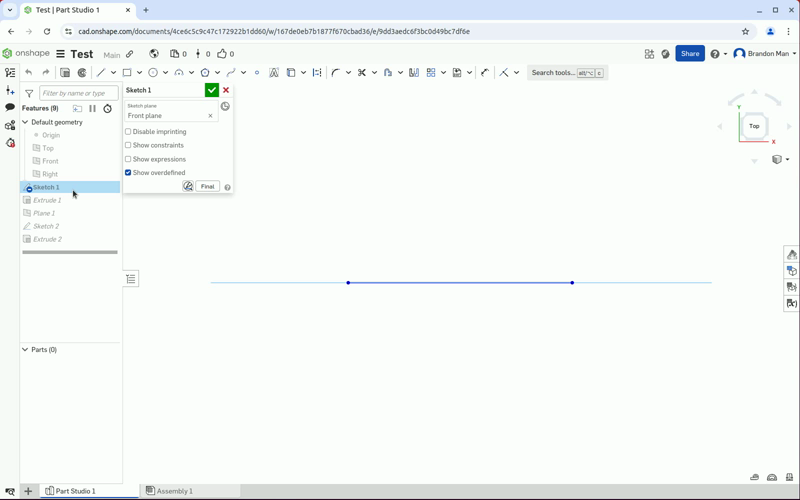
mouse_move(229, 92)
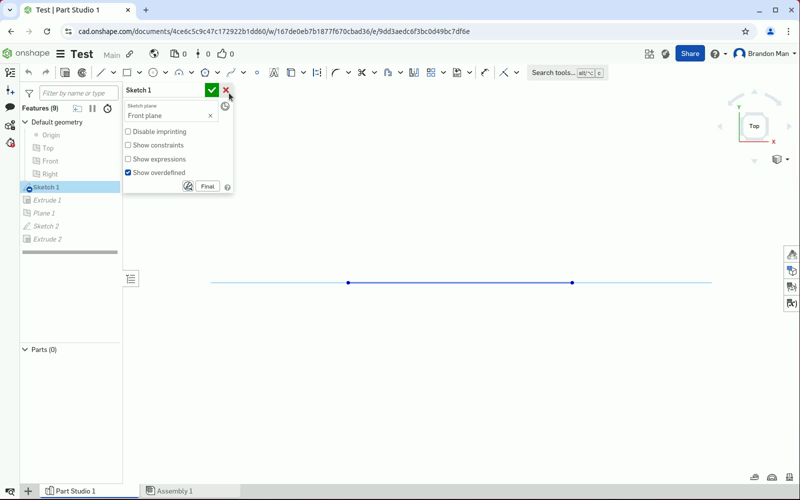
click(229, 92)
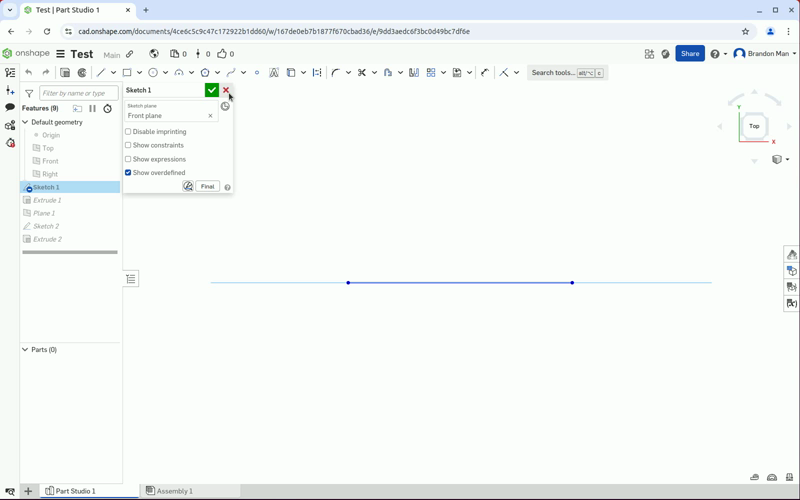
key(shift+s)
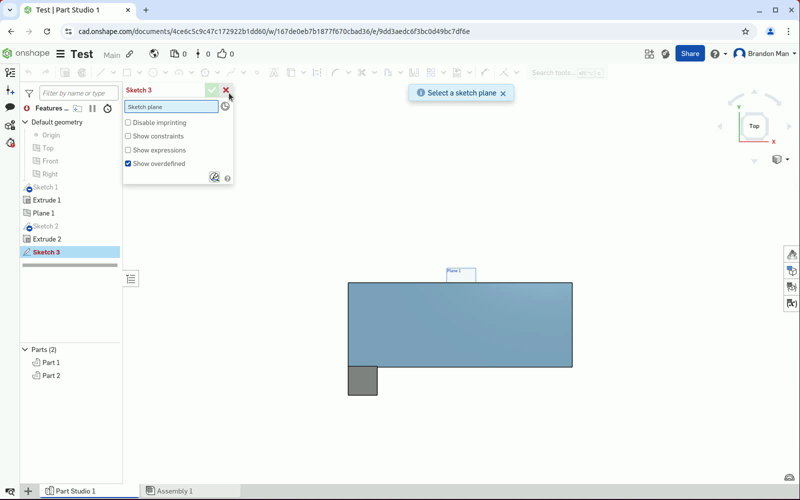
mouse_move(73, 215)
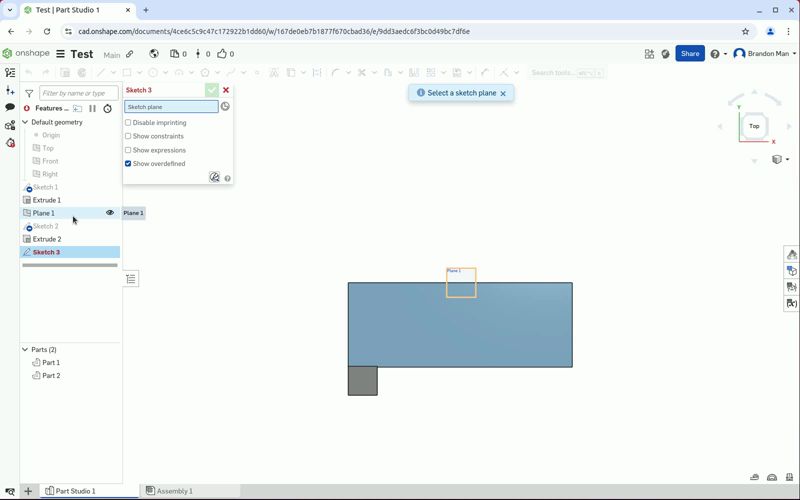
click(73, 215)
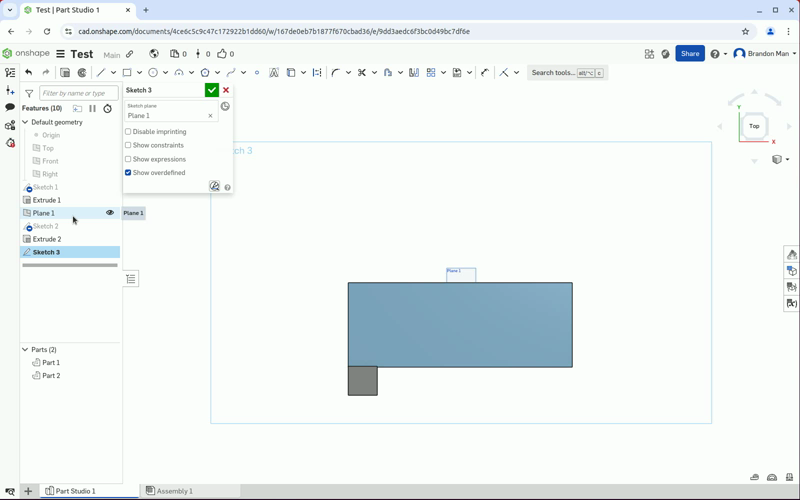
mouse_move(73, 352)
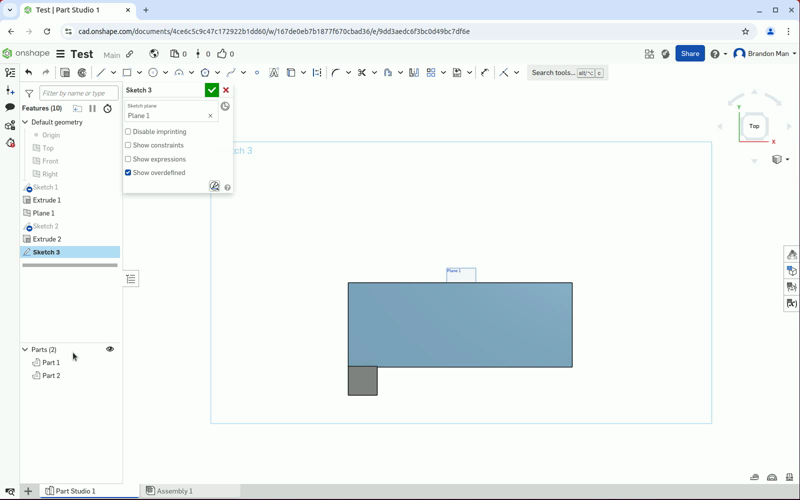
key(y)
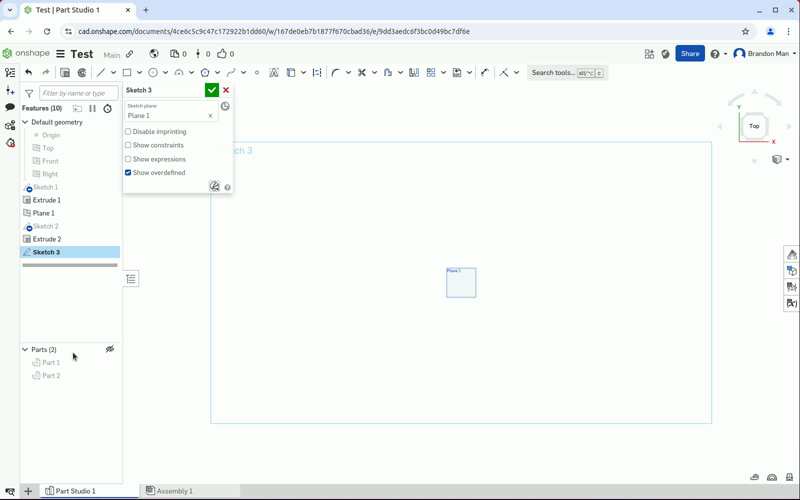
key(l)
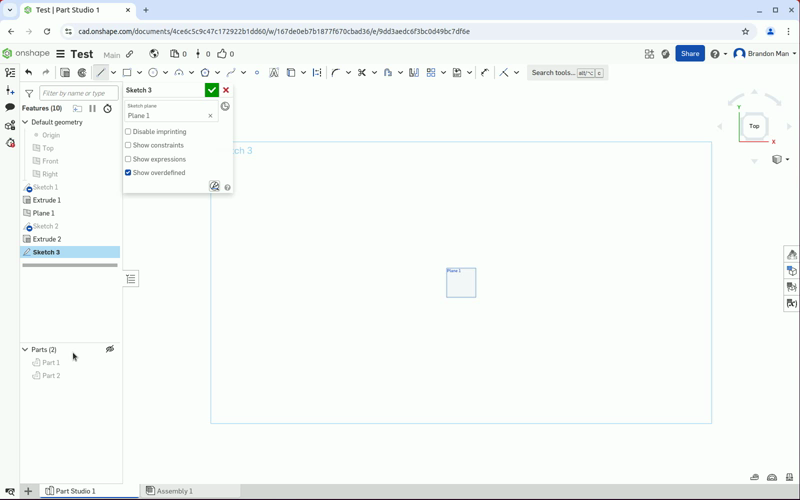
key_down(shift)
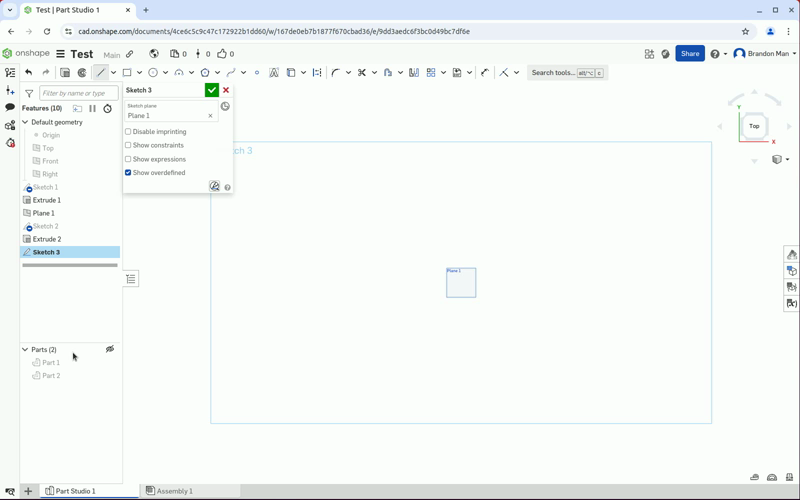
mouse_move(376, 395)
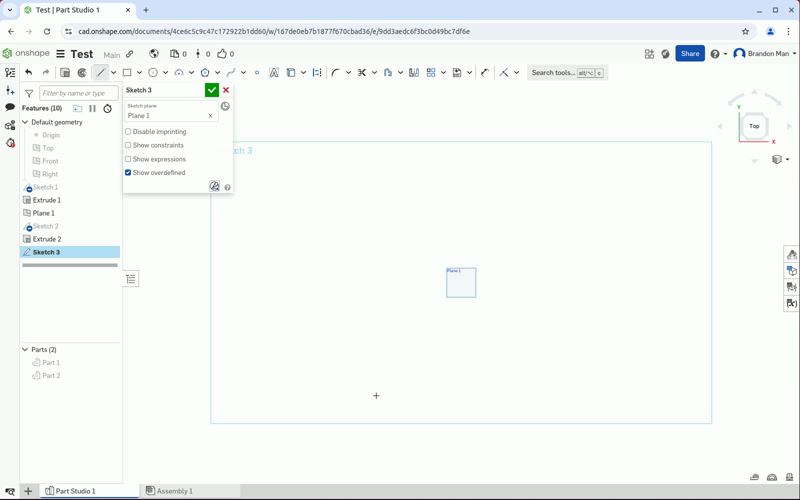
click(376, 395)
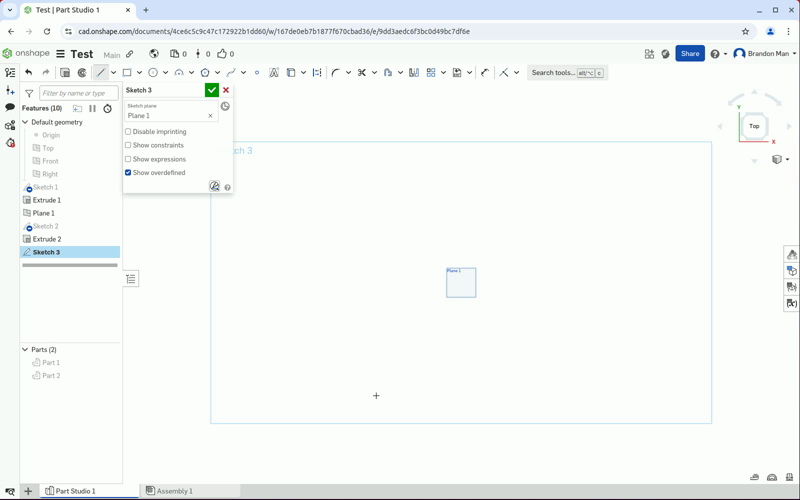
key_up(shift)
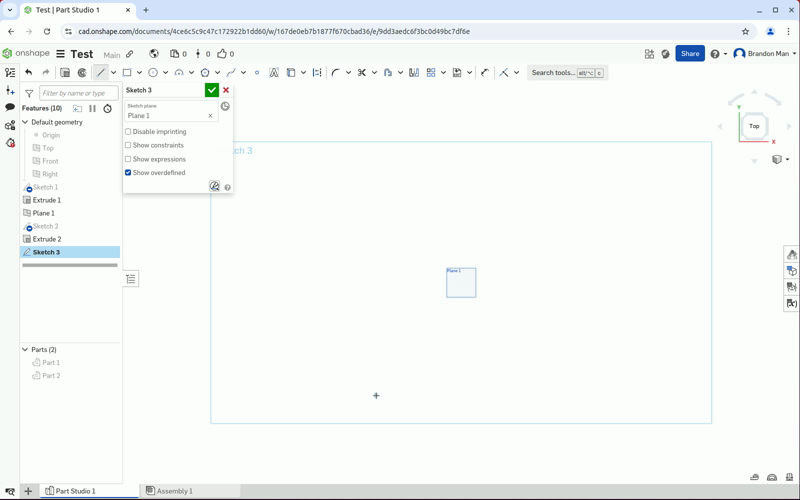
key_down(shift)
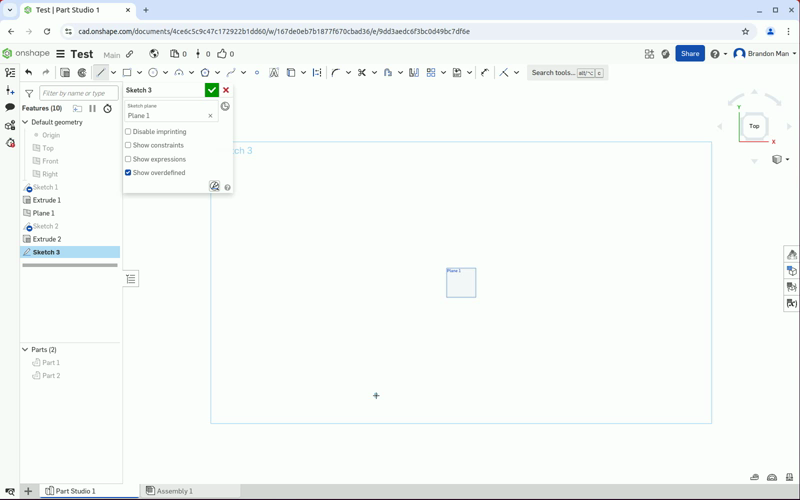
mouse_move(489, 395)
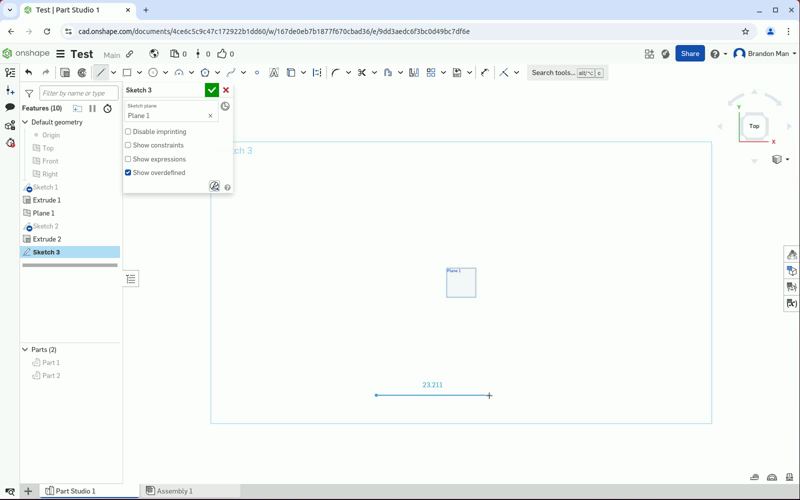
click(489, 395)
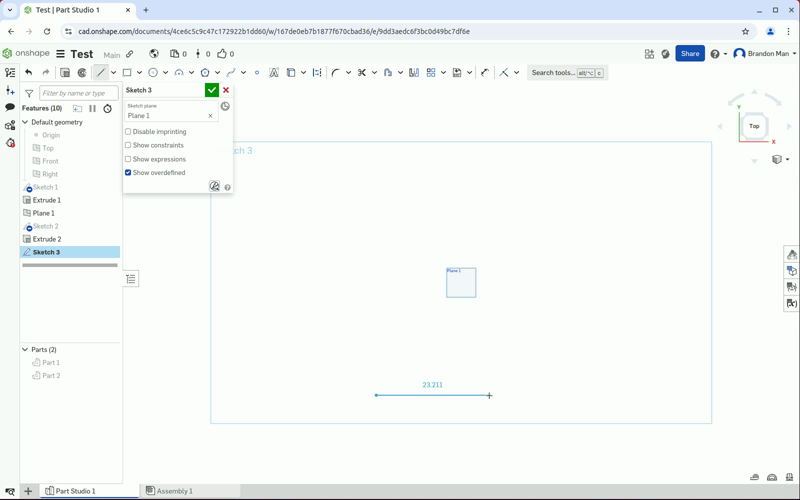
key_up(shift)
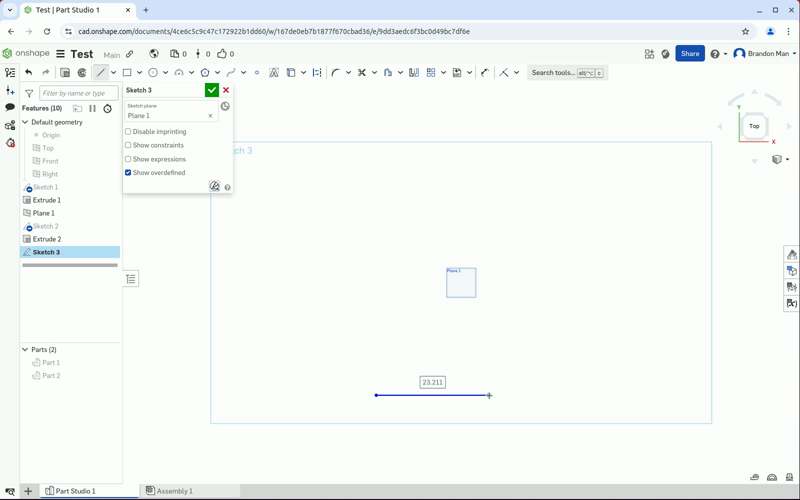
key_down(shift)
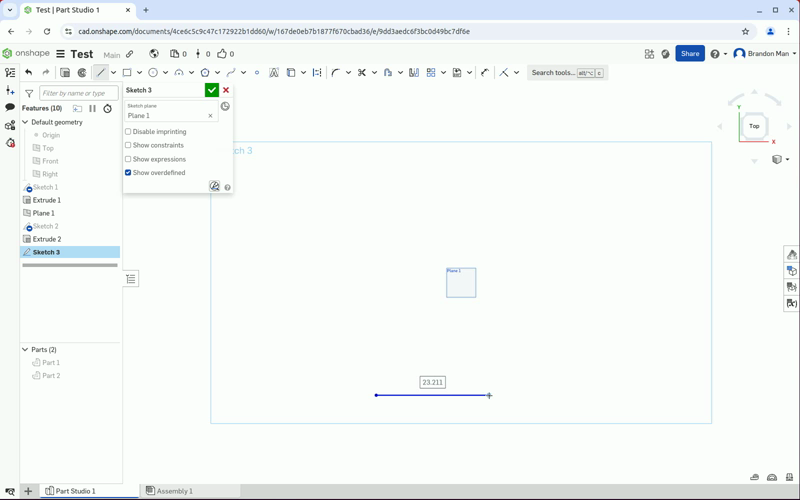
mouse_move(519, 395)
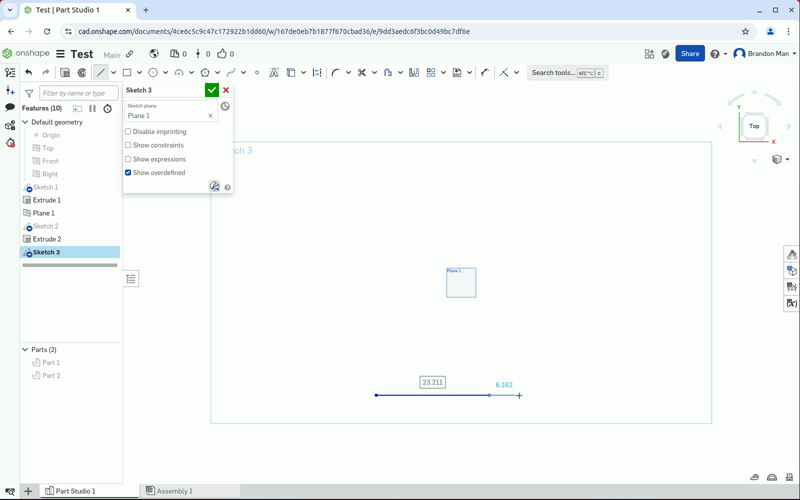
mouse_move(489, 366)
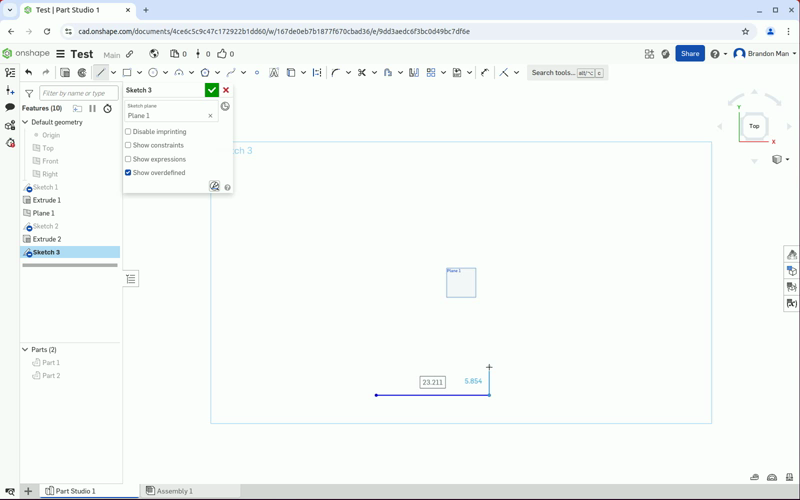
click(489, 366)
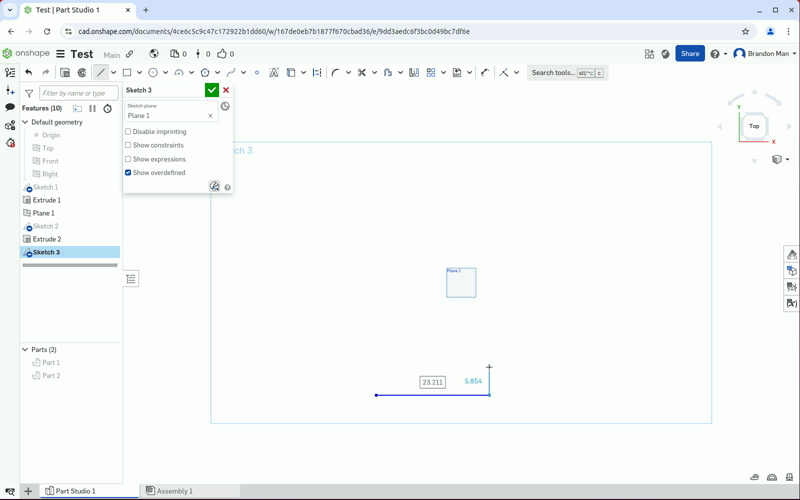
key_up(shift)
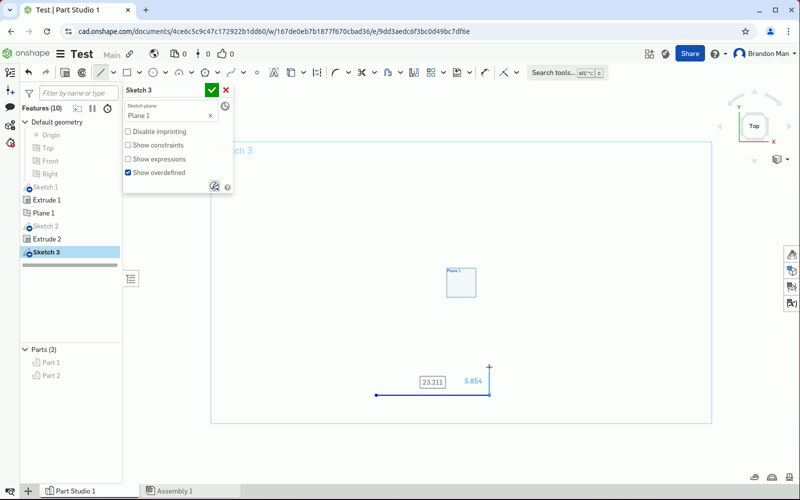
key_down(shift)
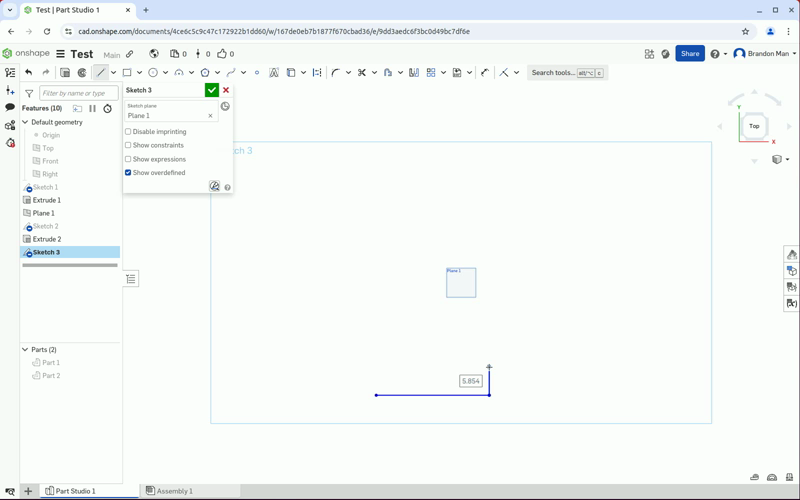
mouse_move(376, 366)
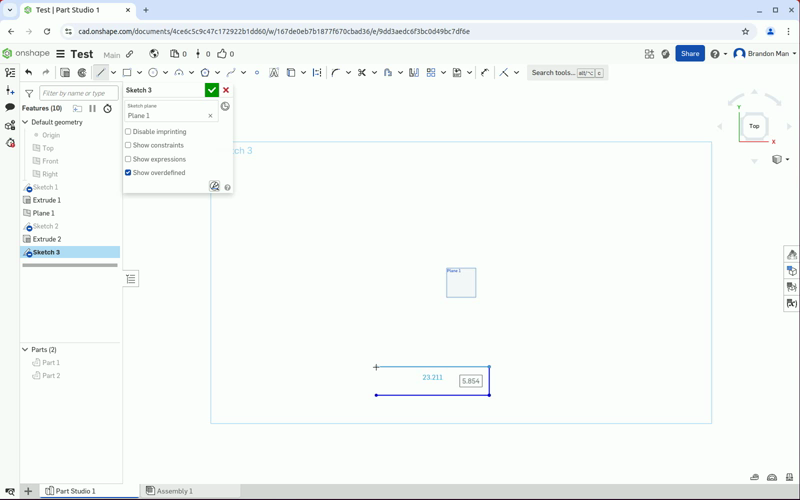
click(376, 366)
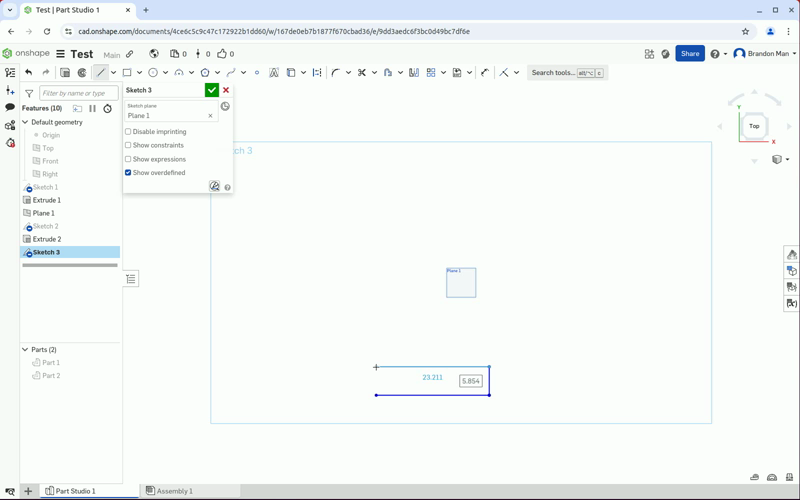
key_up(shift)
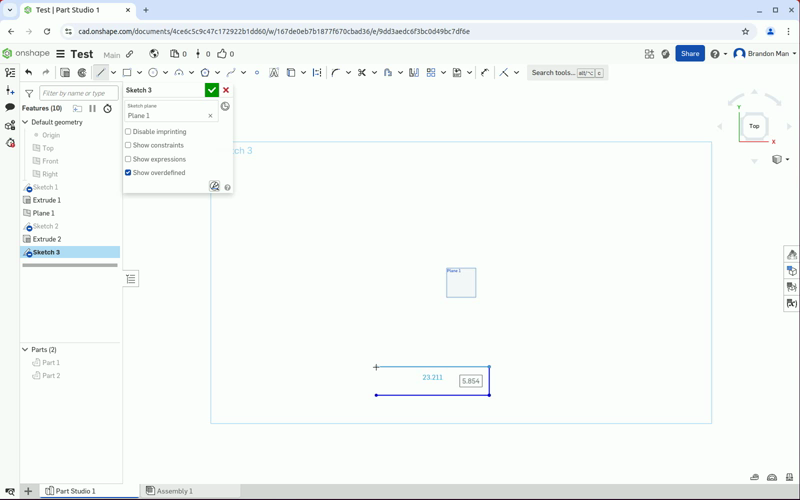
mouse_move(406, 366)
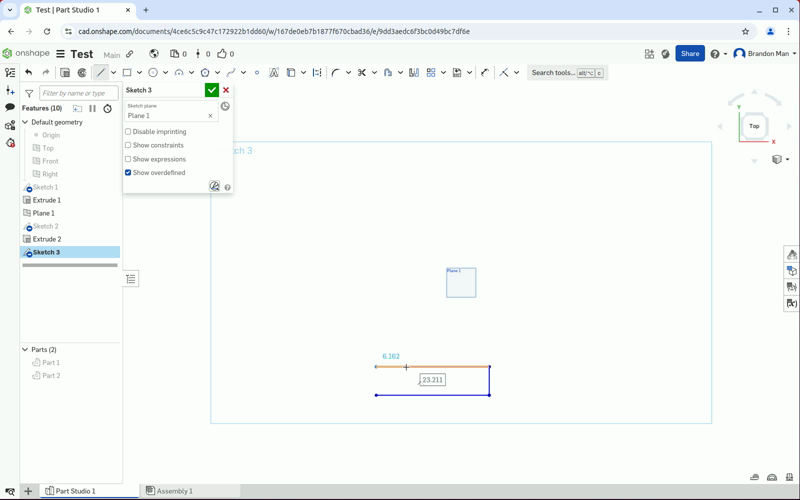
key_down(shift)
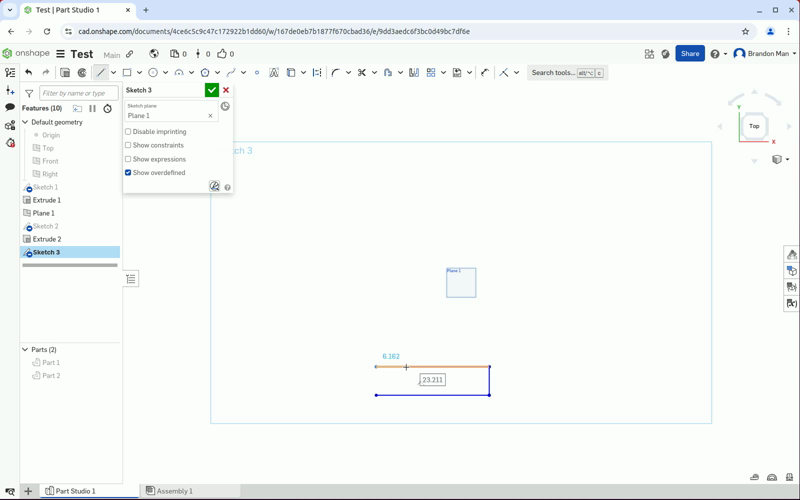
mouse_move(376, 395)
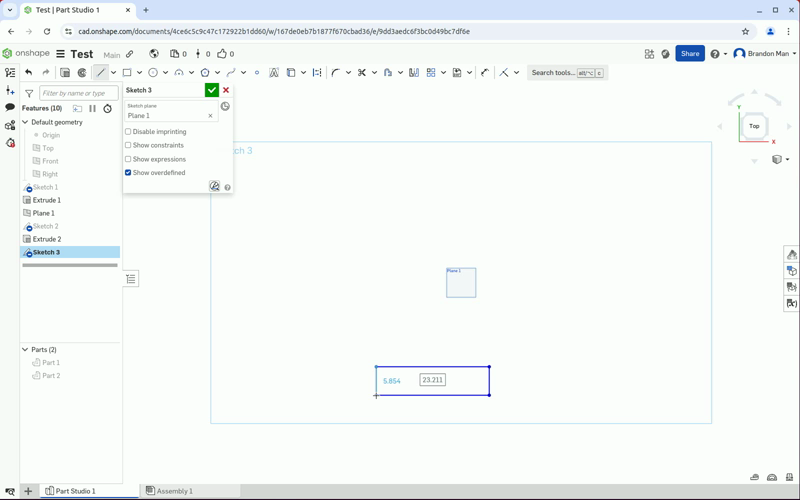
key_up(shift)
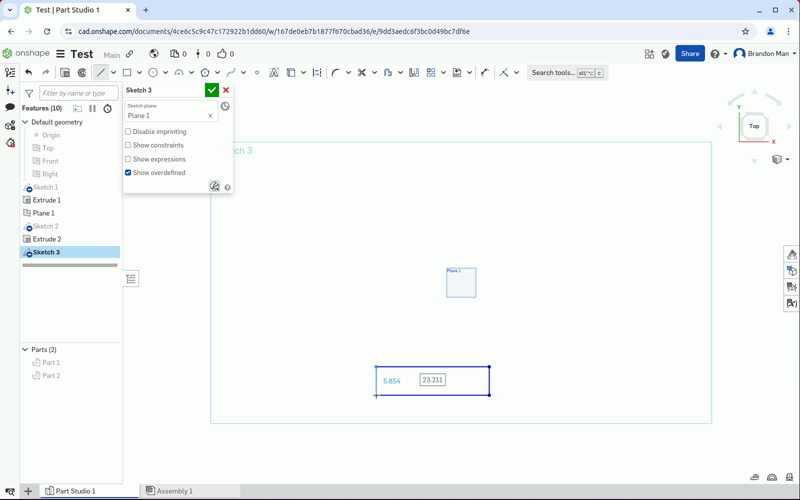
click(376, 395)
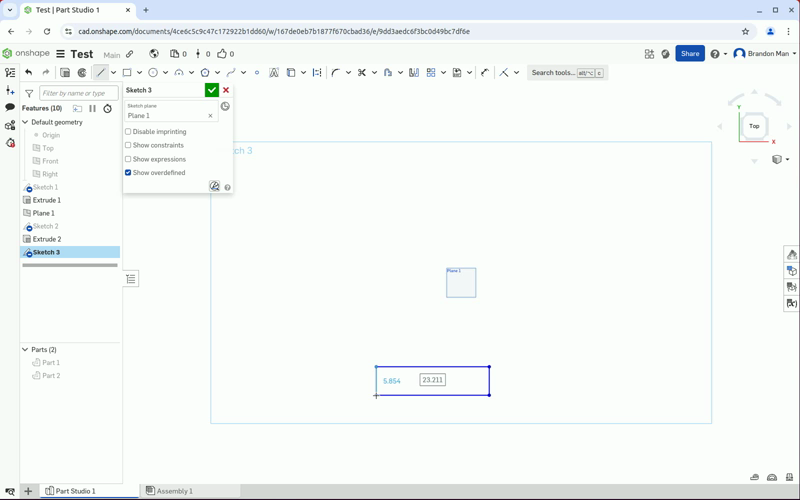
key(esc)
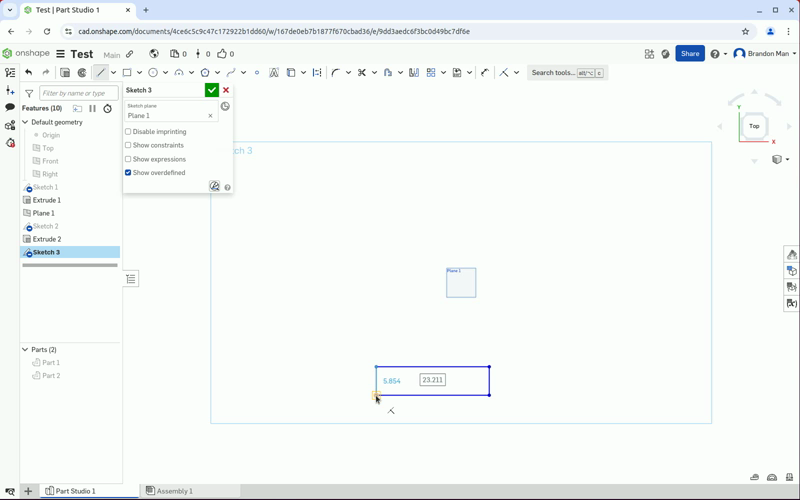
mouse_move(420, 373)
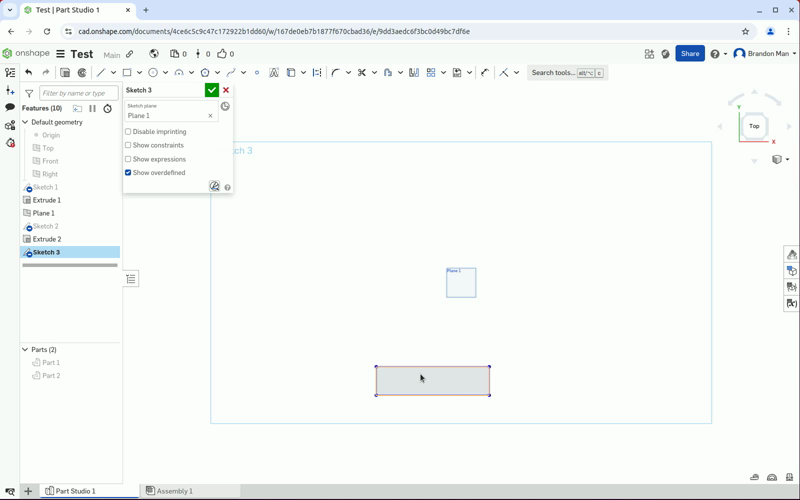
click(420, 373)
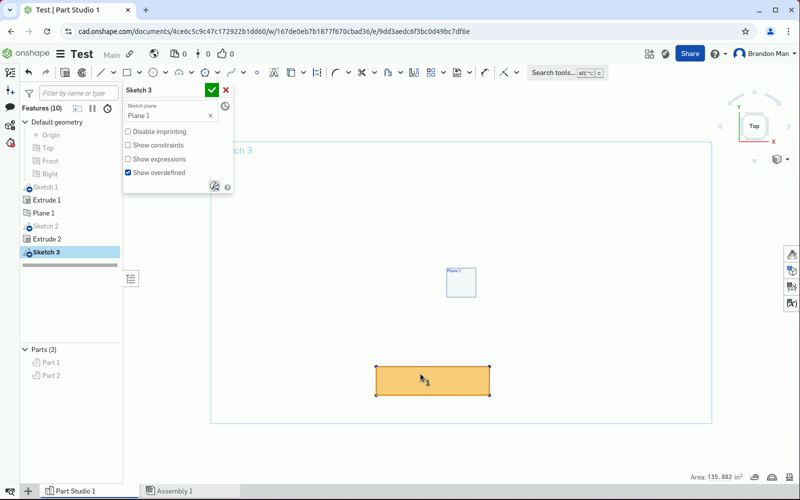
mouse_move(73, 352)
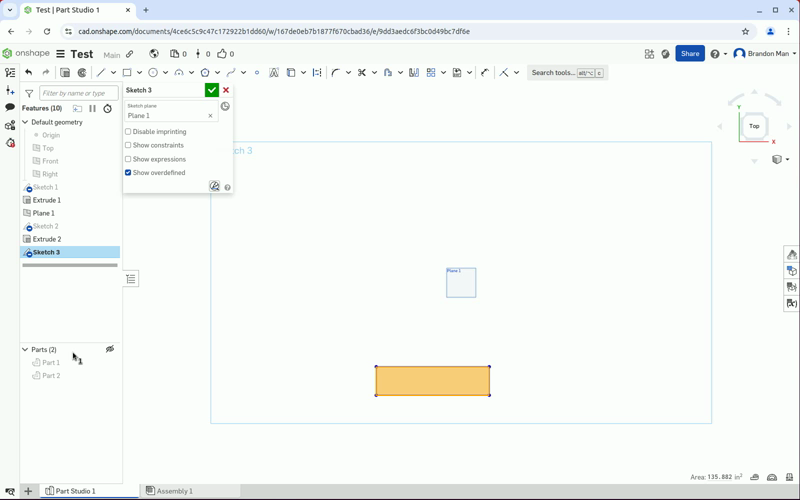
key(shift+y)
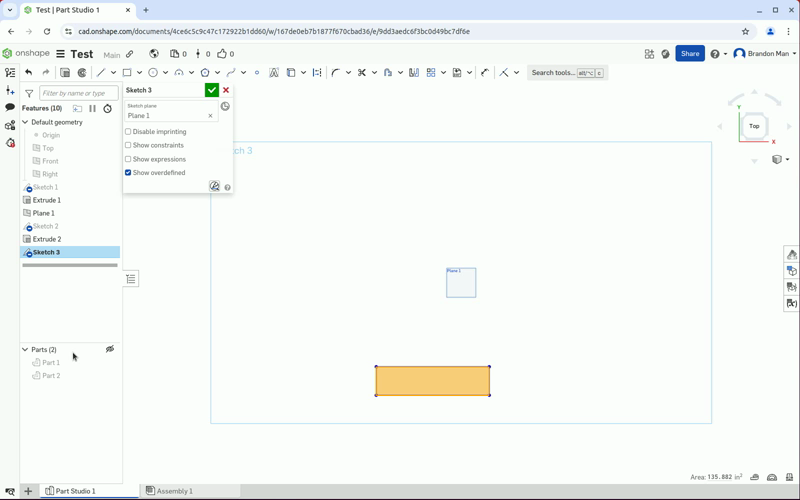
key(shift+e)
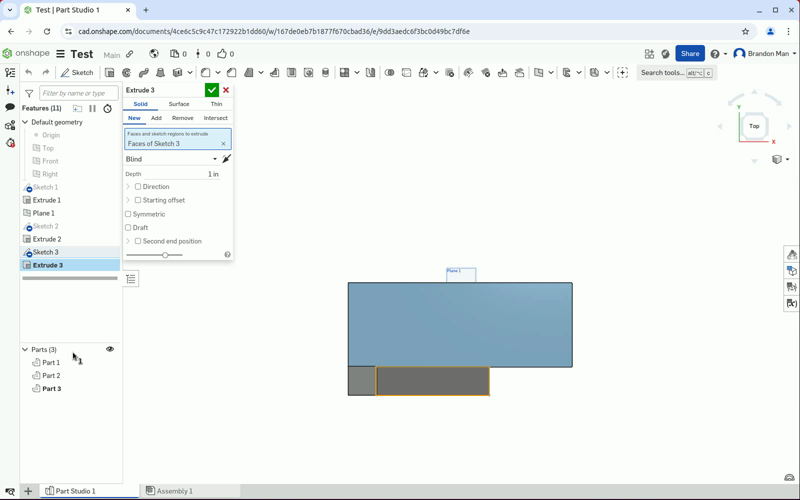
mouse_move(143, 106)
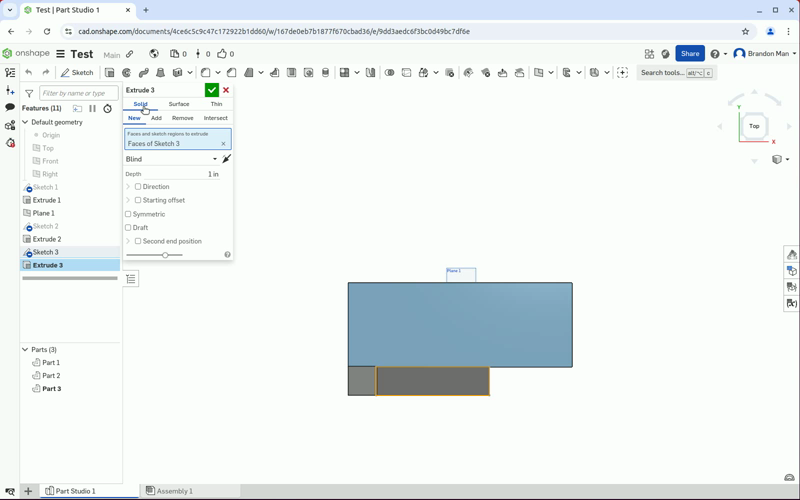
click(143, 106)
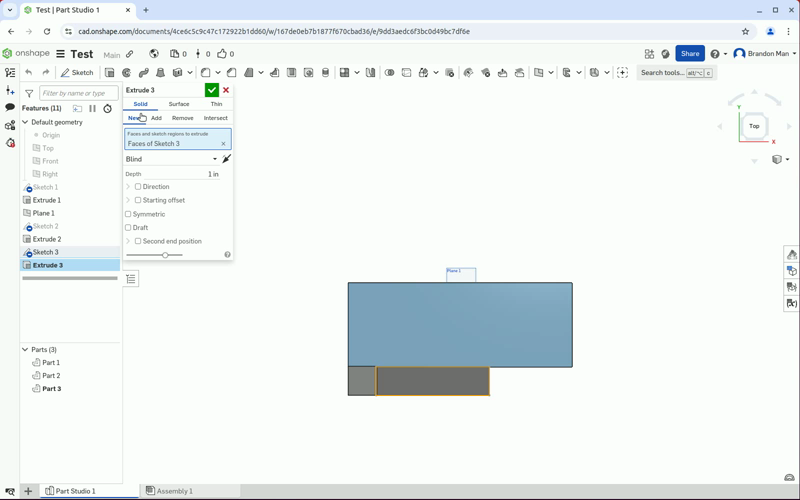
mouse_move(137, 120)
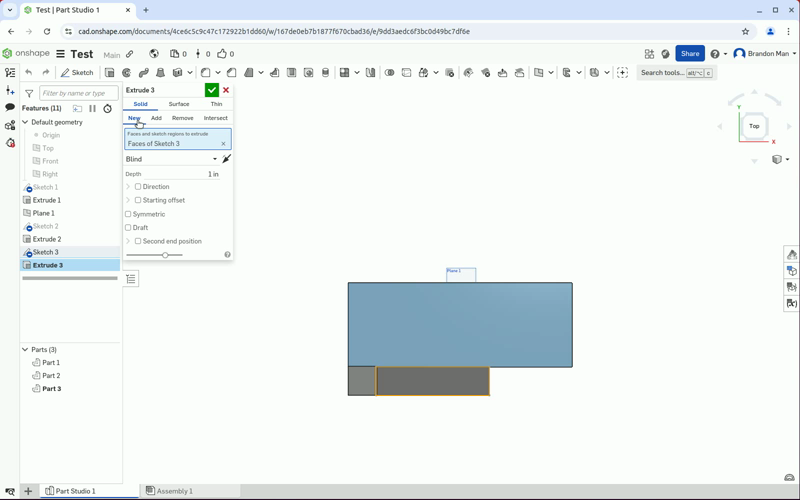
click(137, 120)
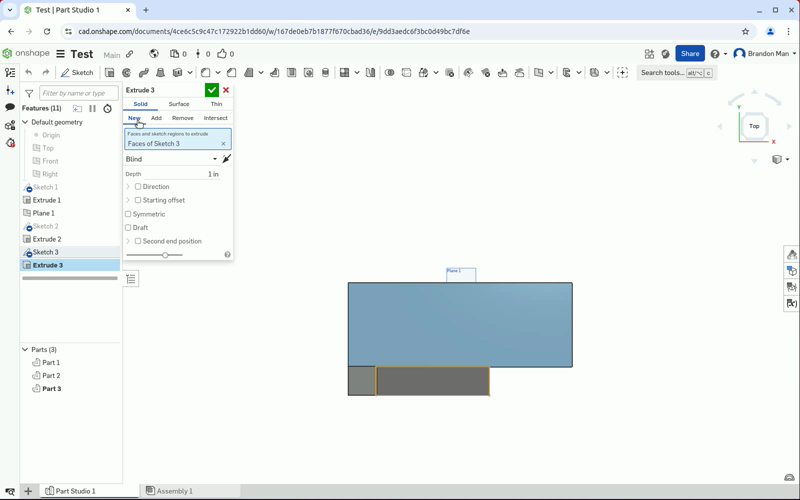
key(tab, 4)
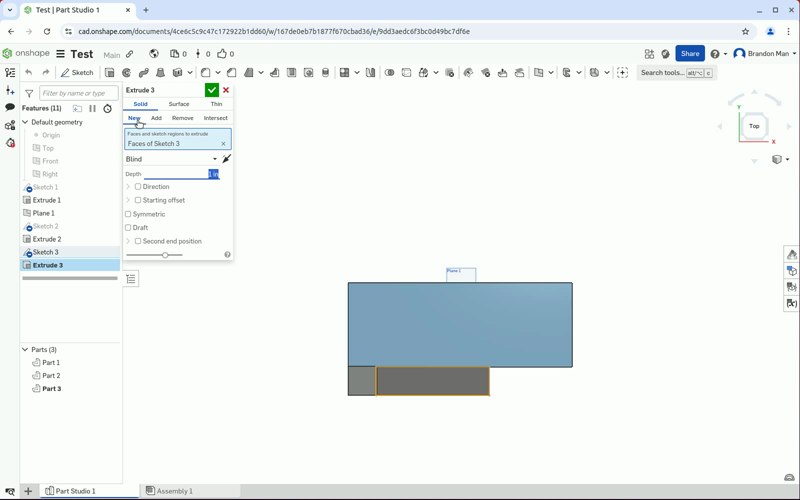
text(11.554)
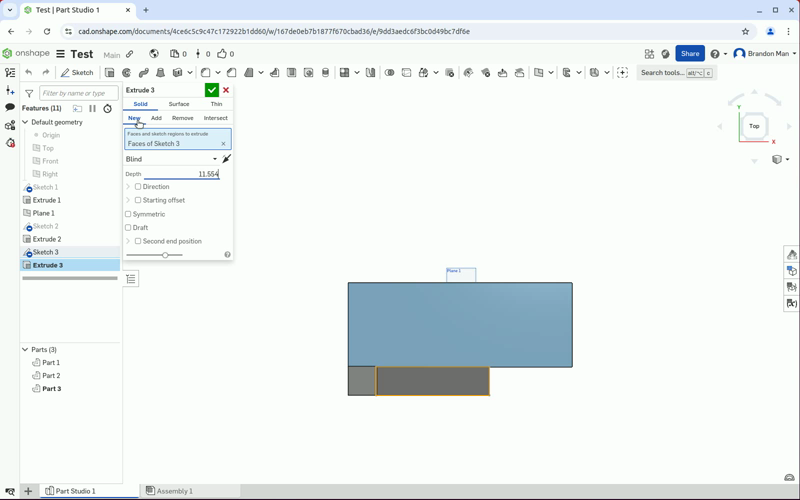
key(enter)
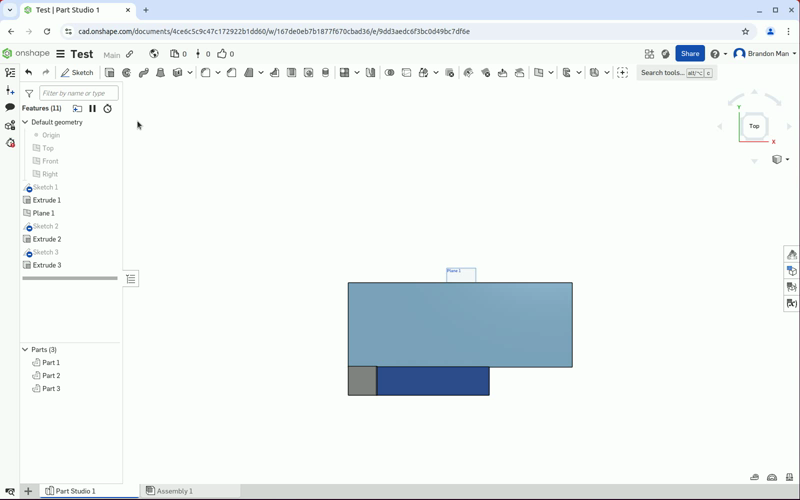
key(shift+h)
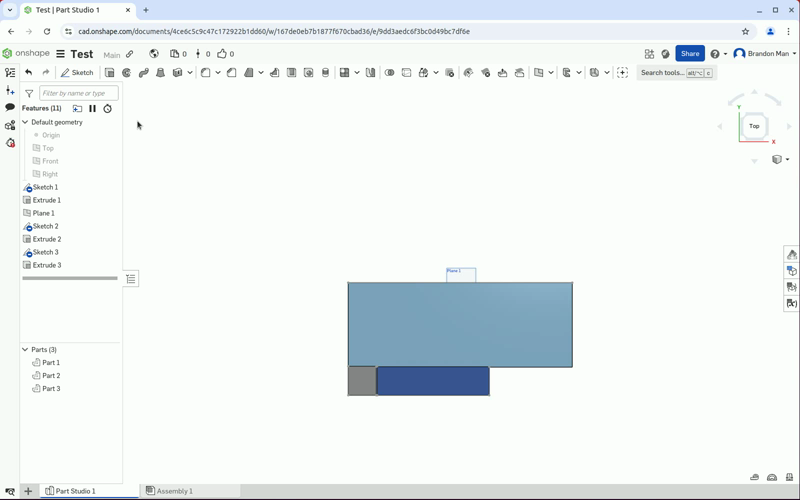
key(shift+h)
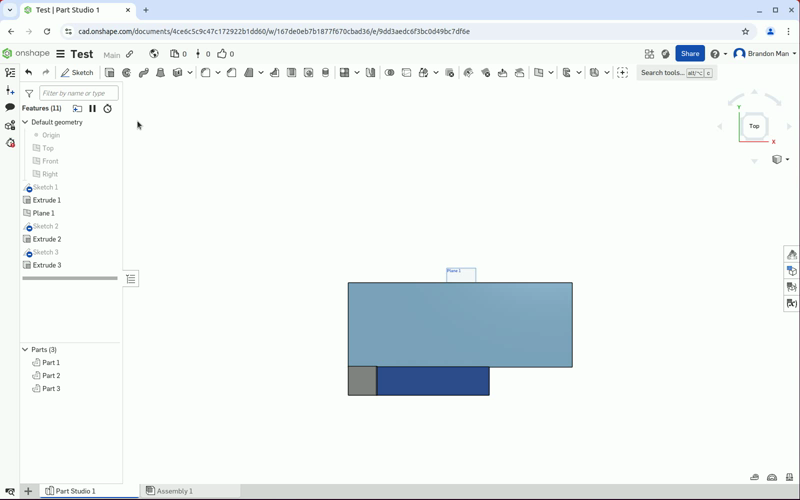
mouse_move(73, 189)
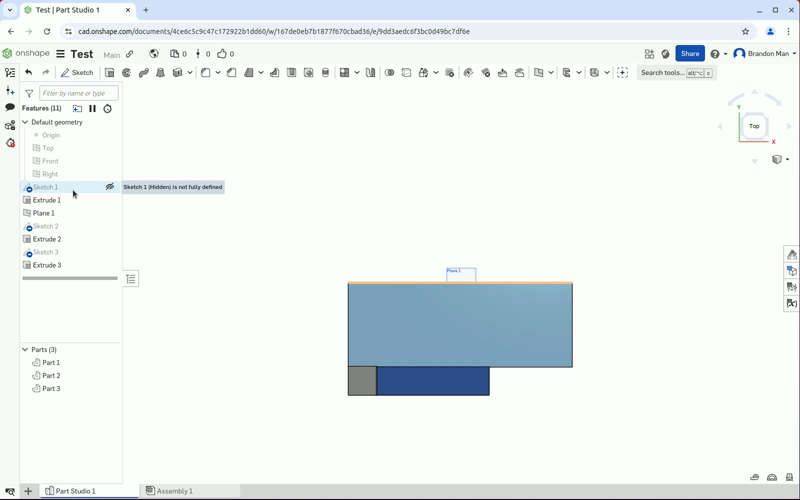
click(73, 189)
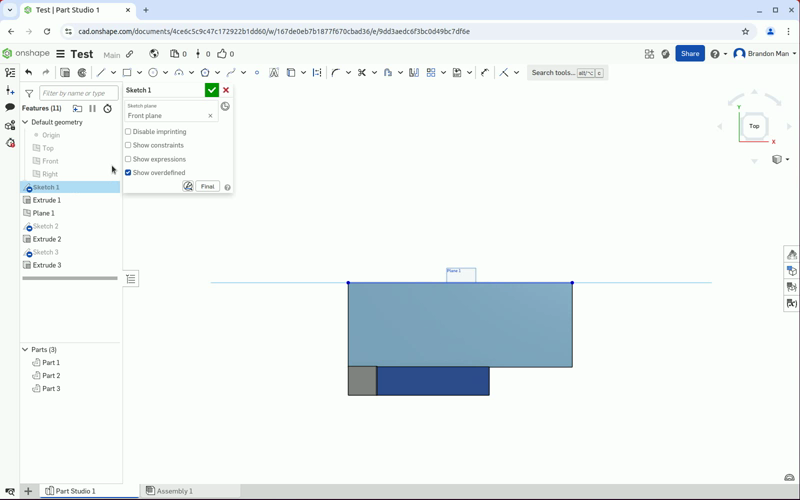
mouse_move(229, 92)
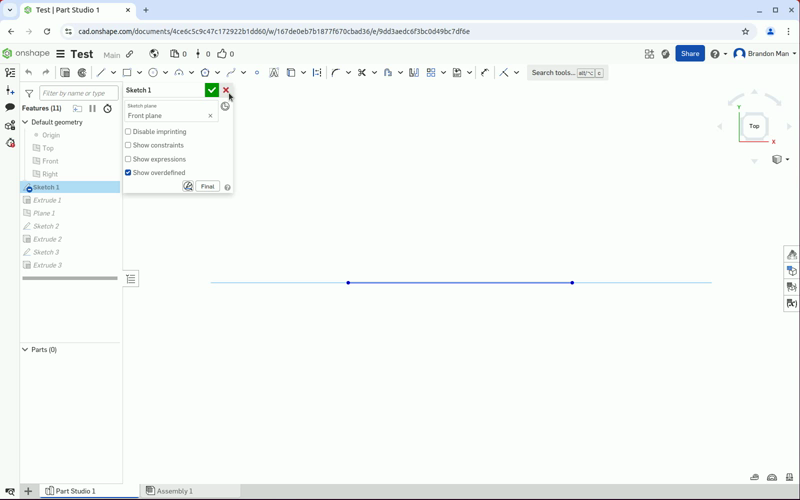
click(229, 92)
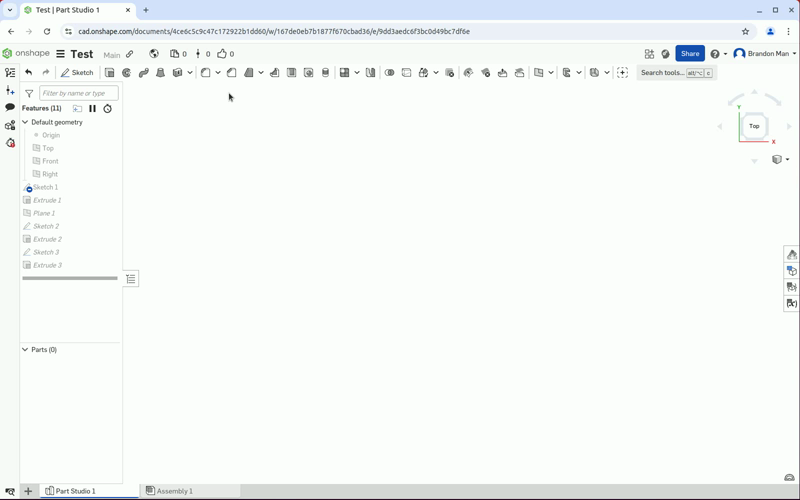
key(shift+s)
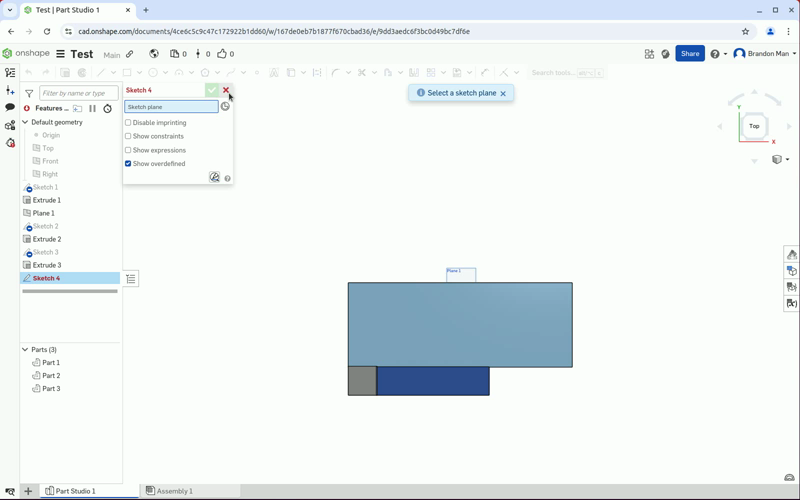
mouse_move(73, 215)
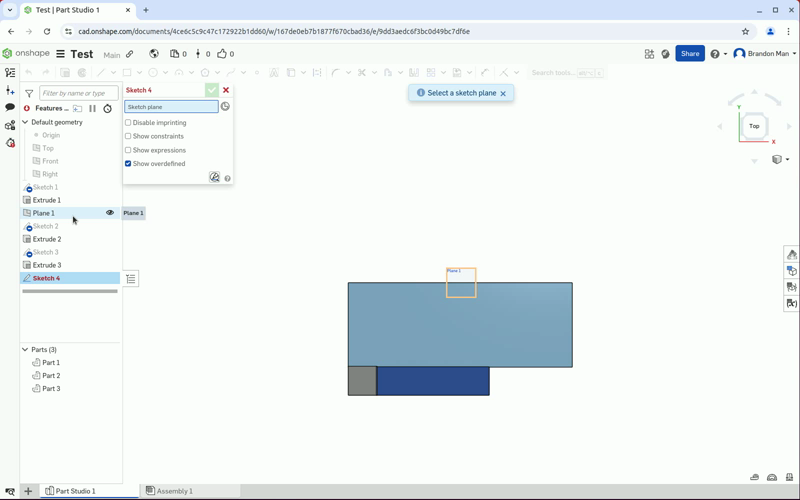
click(73, 215)
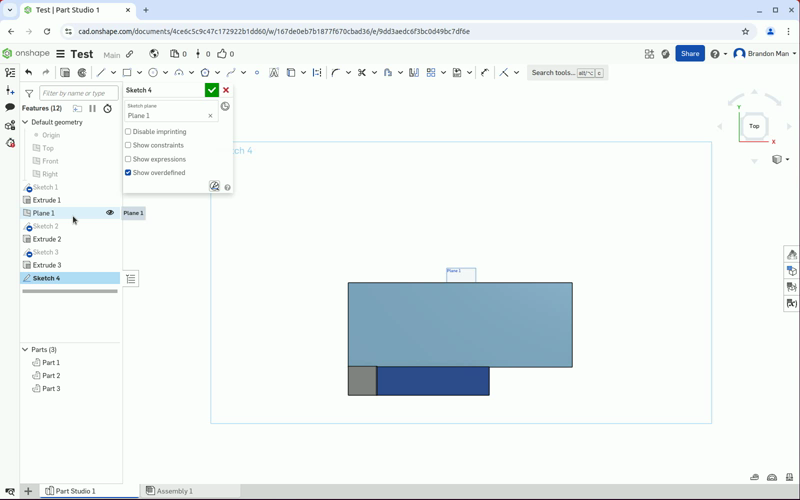
mouse_move(73, 352)
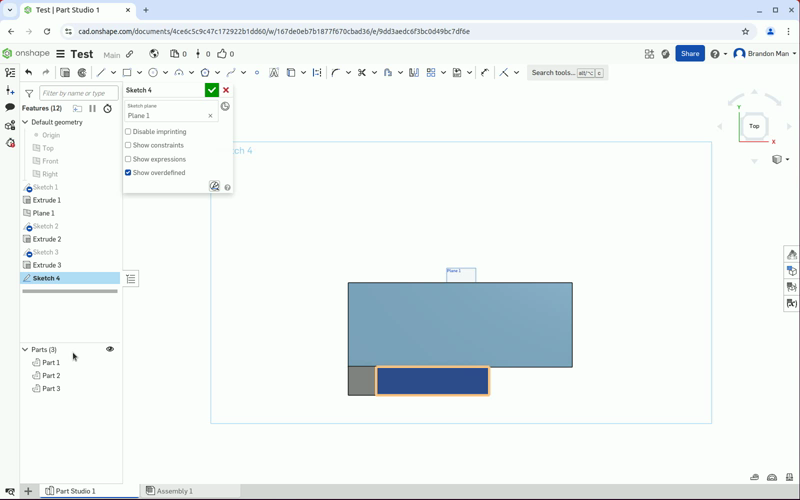
key(y)
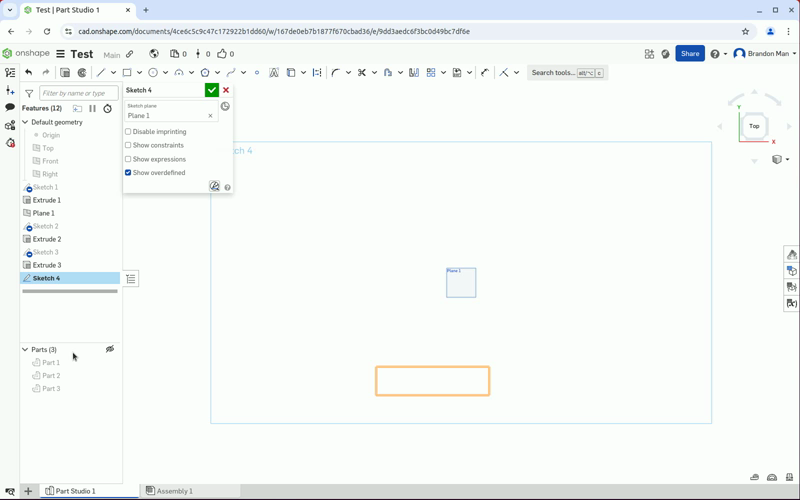
key(l)
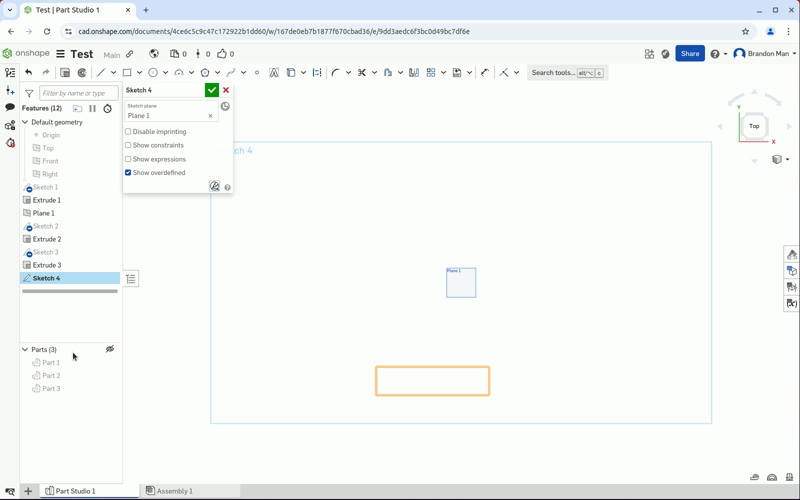
key_down(shift)
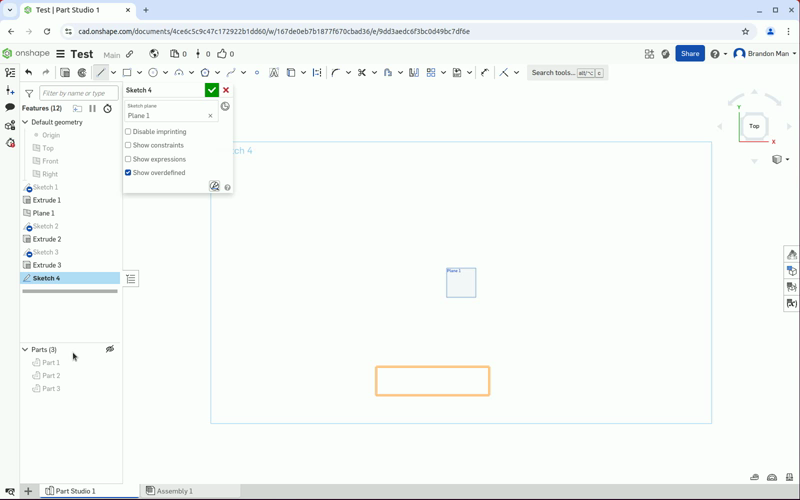
mouse_move(348, 367)
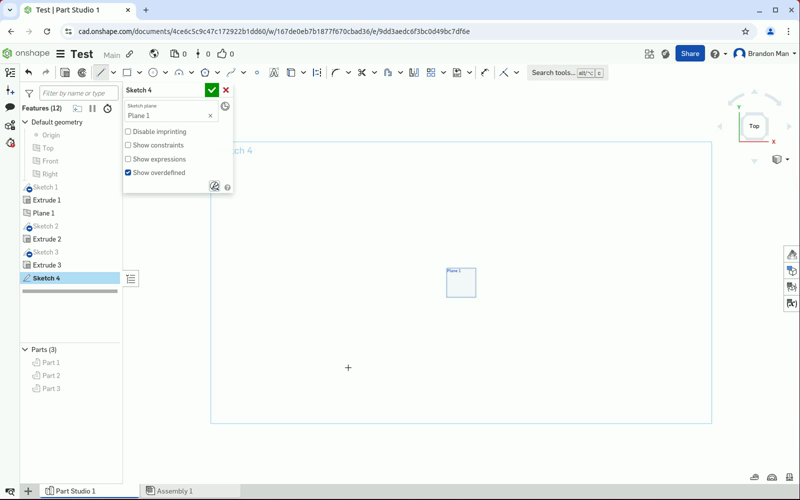
click(348, 367)
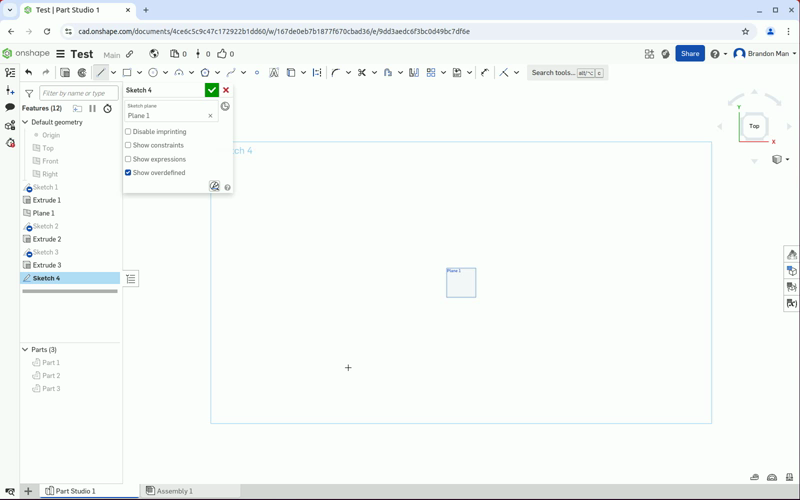
key_up(shift)
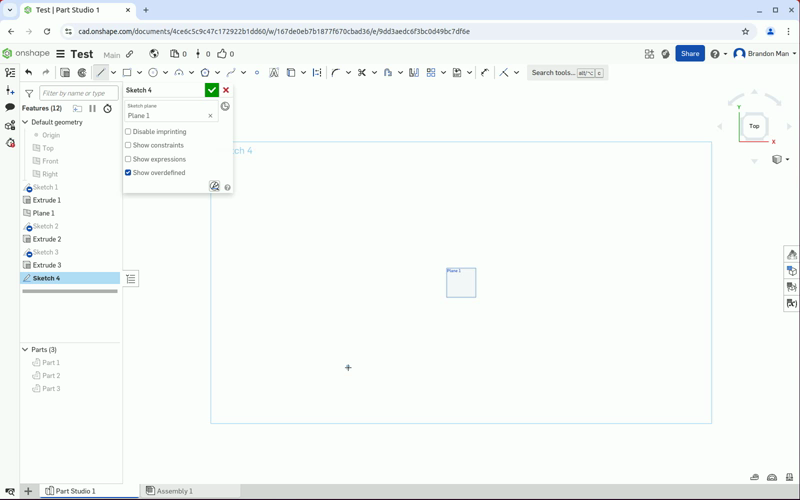
key_down(shift)
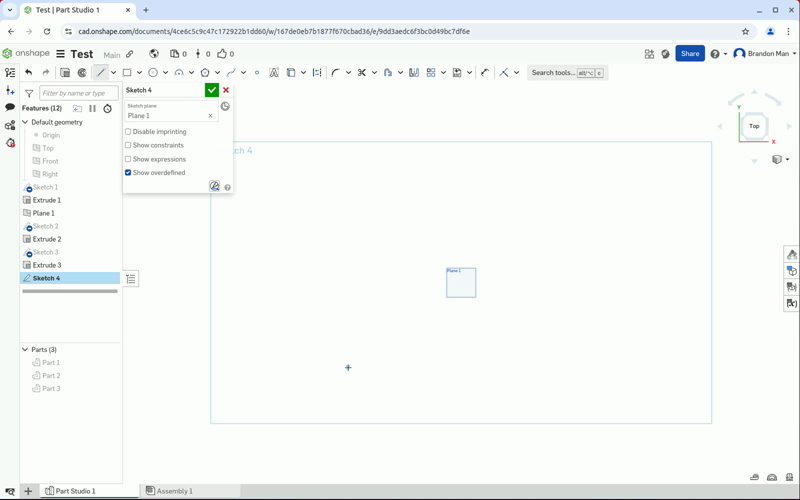
mouse_move(378, 367)
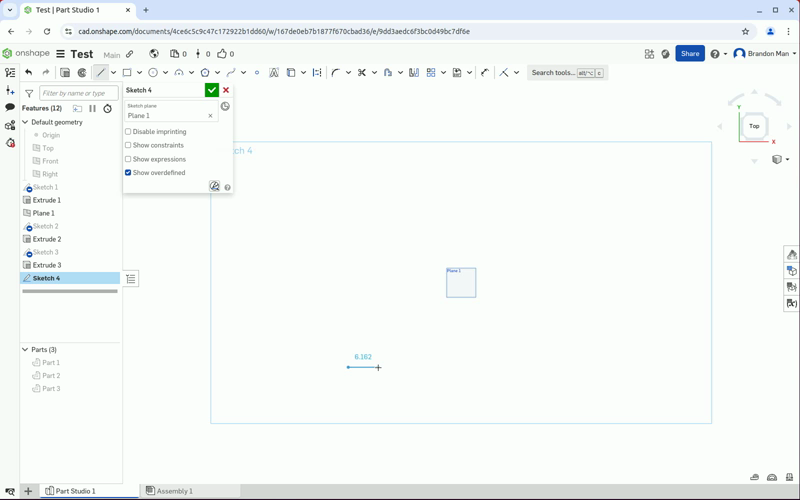
mouse_move(376, 367)
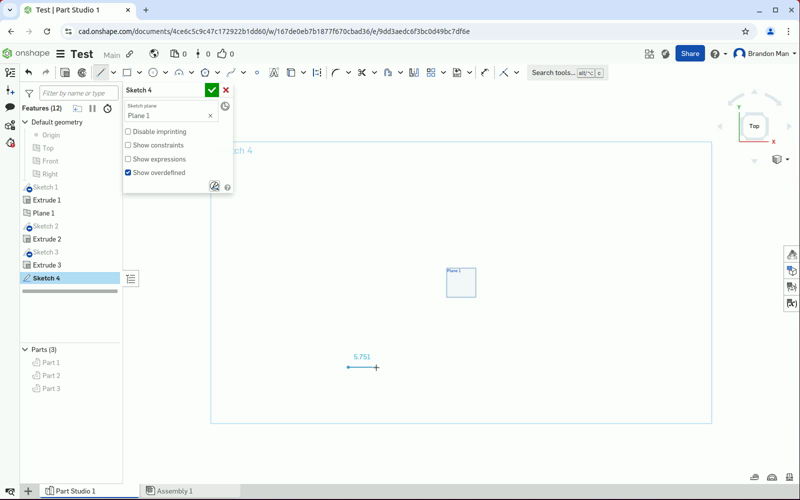
click(376, 367)
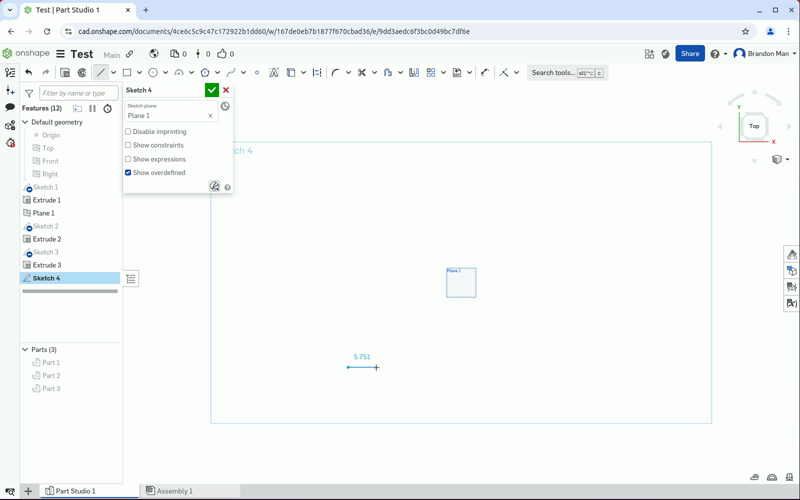
key_up(shift)
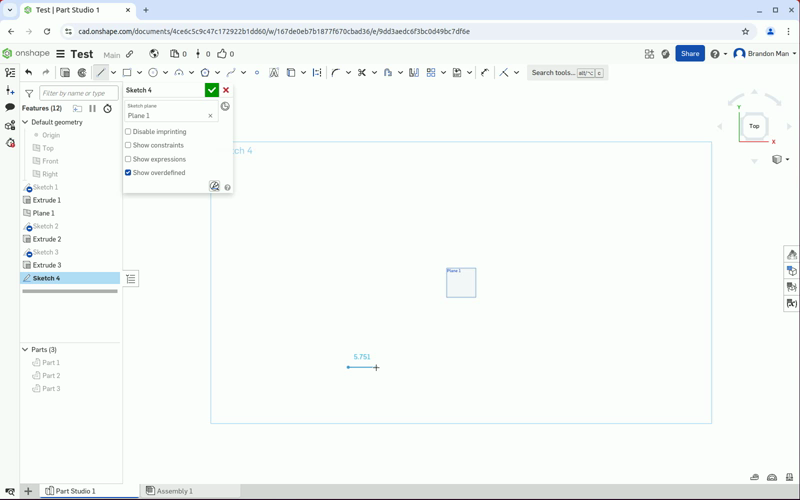
key_down(shift)
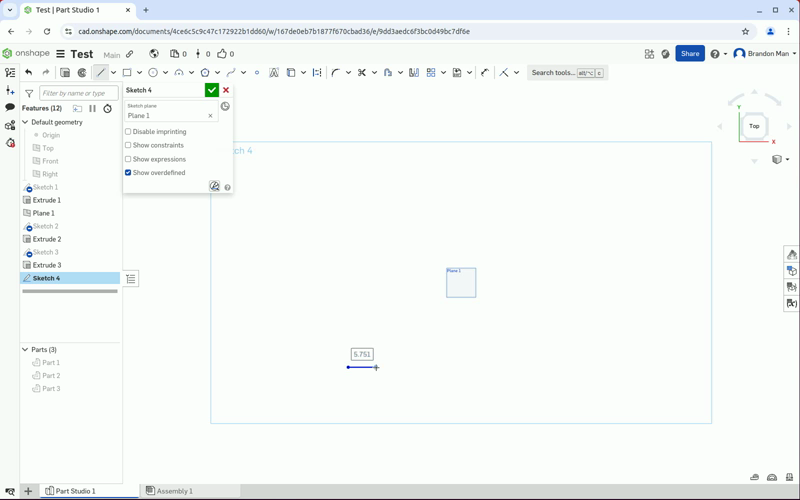
mouse_move(406, 367)
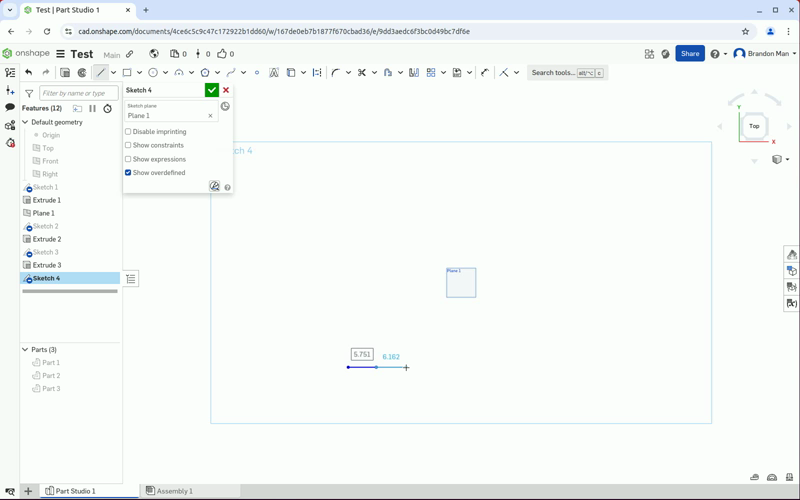
mouse_move(376, 311)
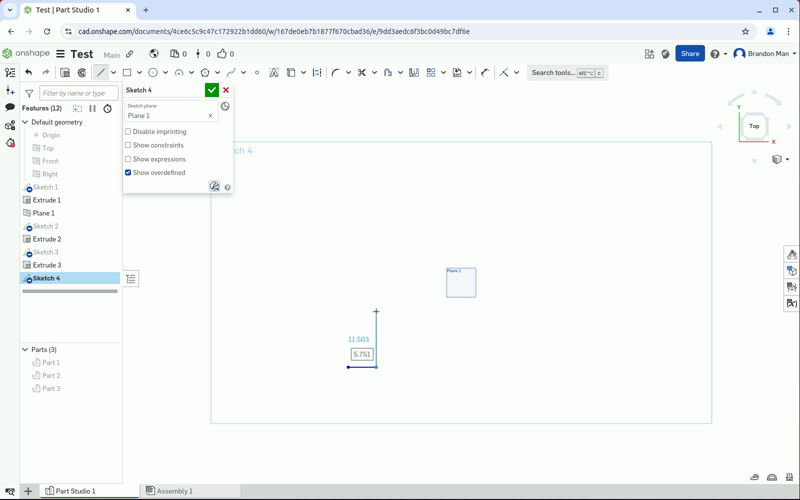
click(376, 311)
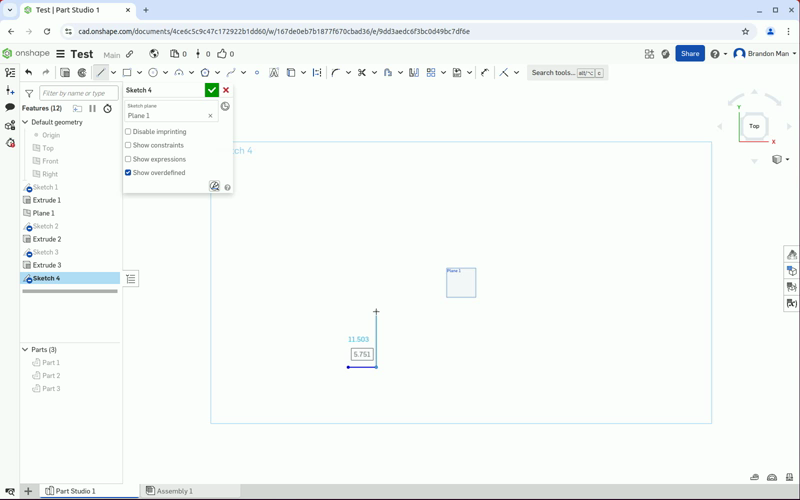
key_up(shift)
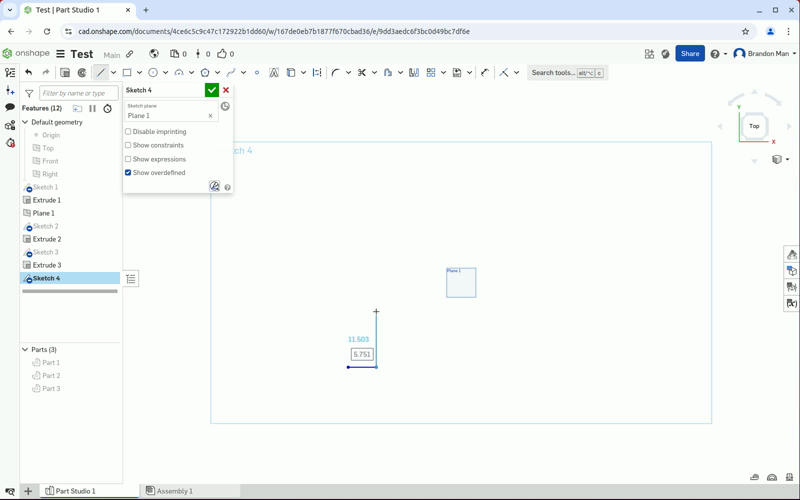
key_down(shift)
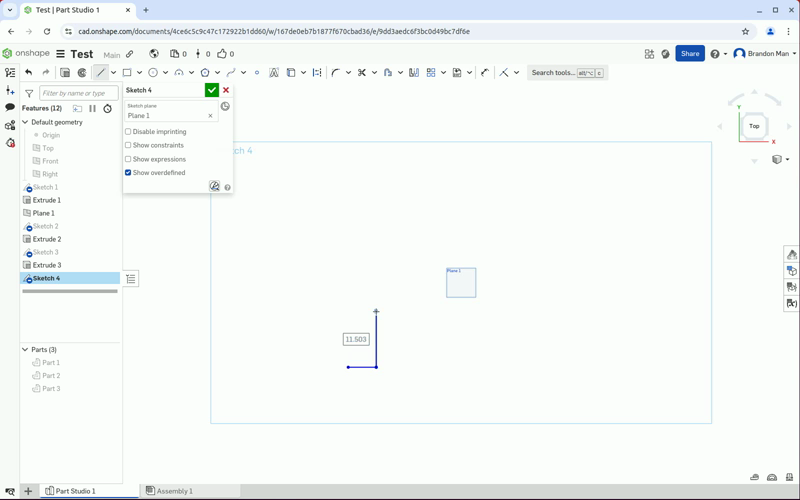
mouse_move(488, 311)
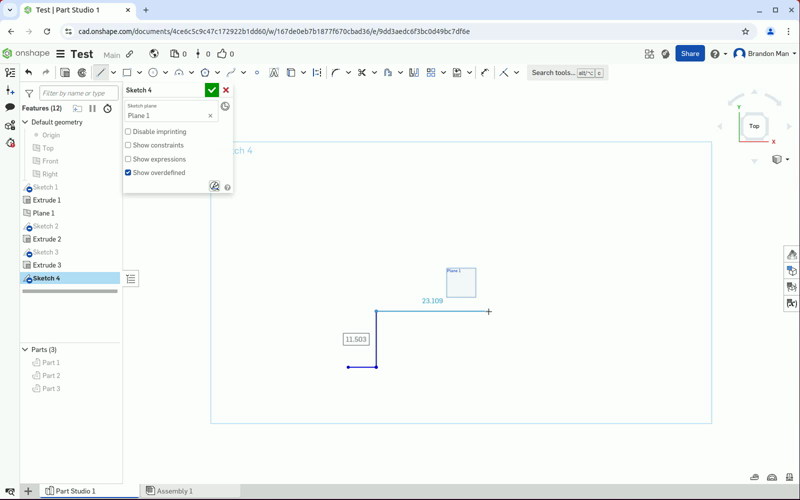
click(488, 311)
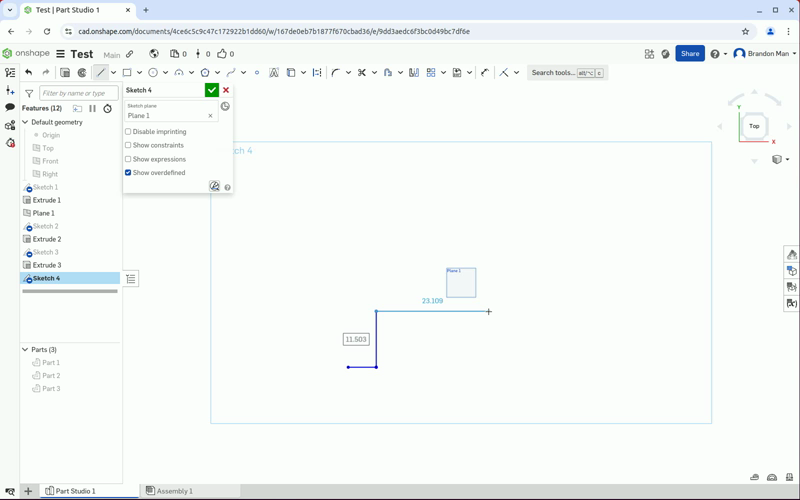
key_up(shift)
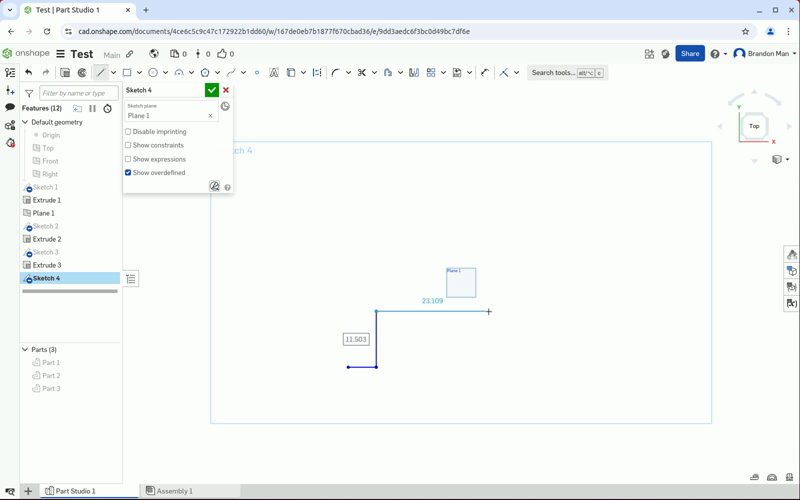
key_down(shift)
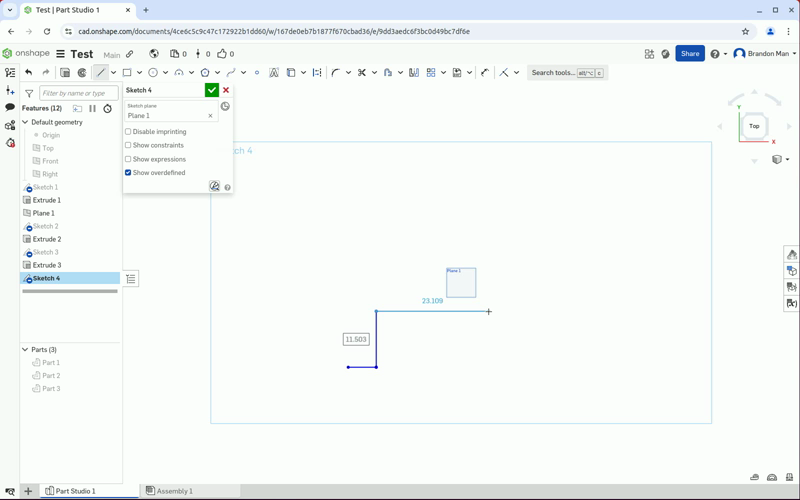
mouse_move(518, 311)
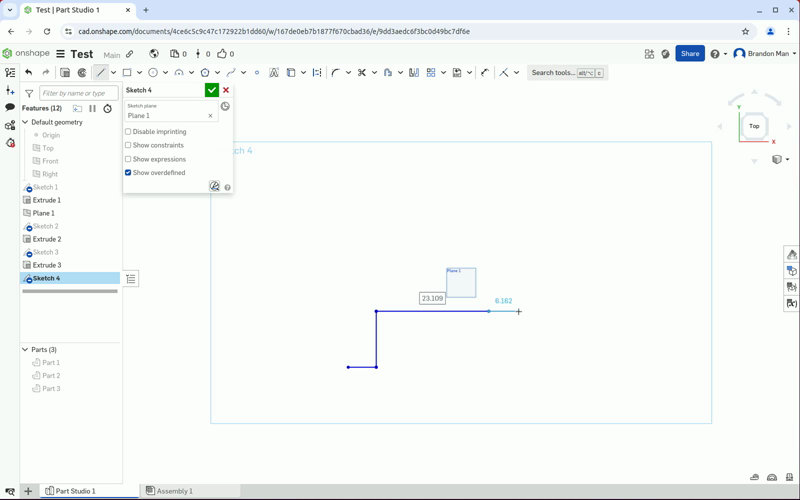
mouse_move(488, 282)
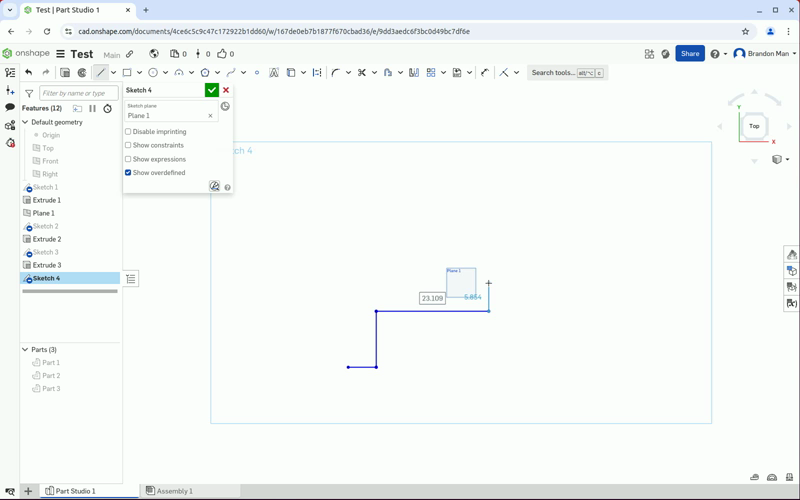
click(488, 282)
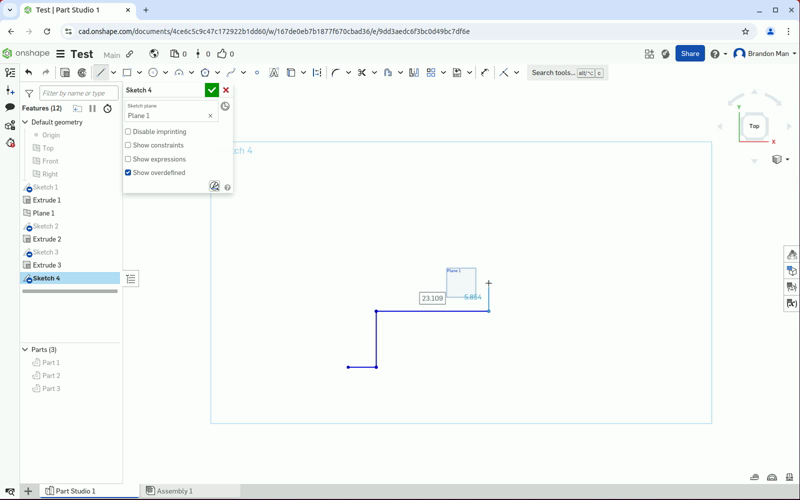
key_up(shift)
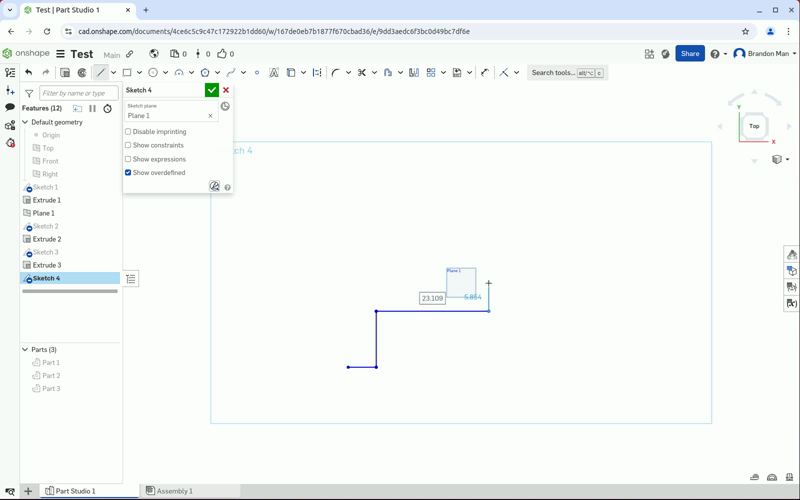
key_down(shift)
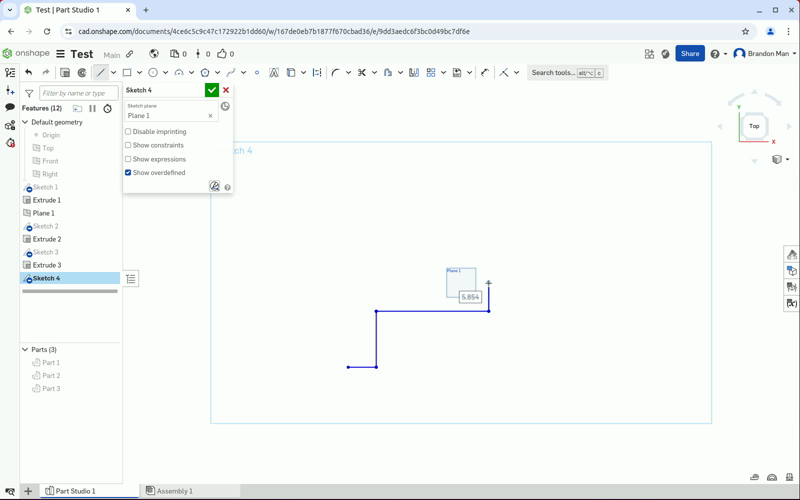
mouse_move(348, 282)
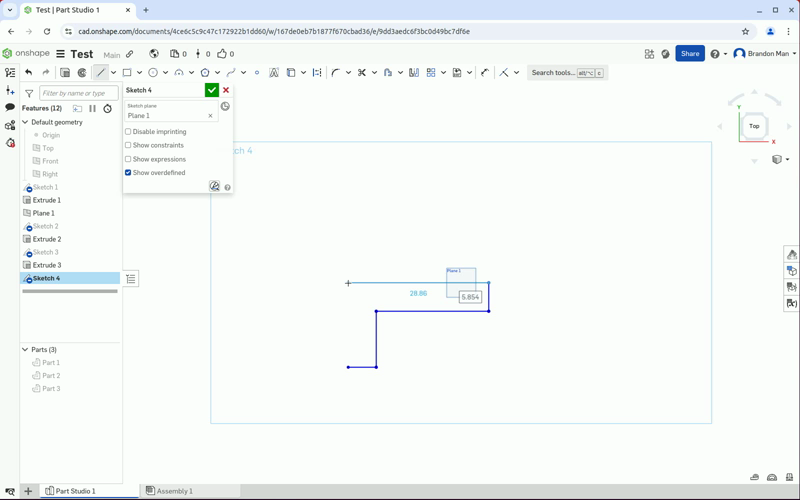
click(348, 282)
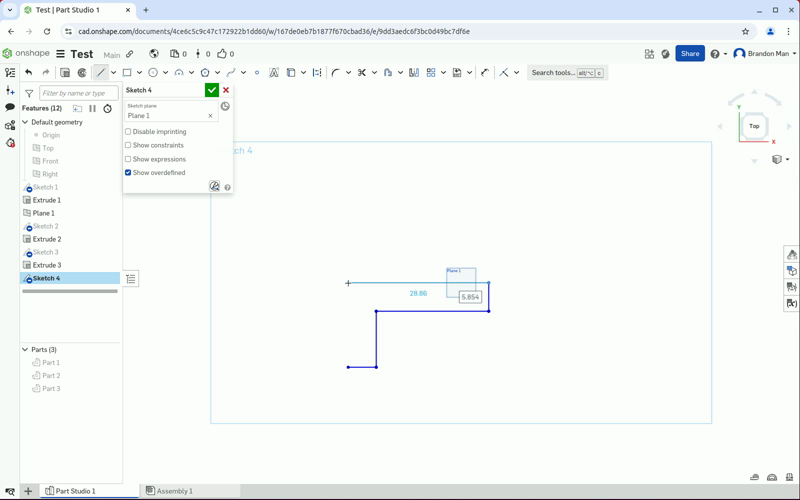
key_up(shift)
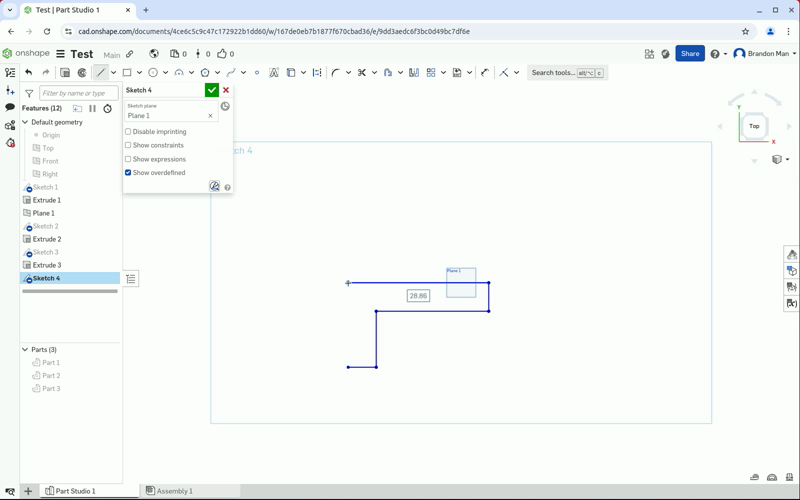
key_down(shift)
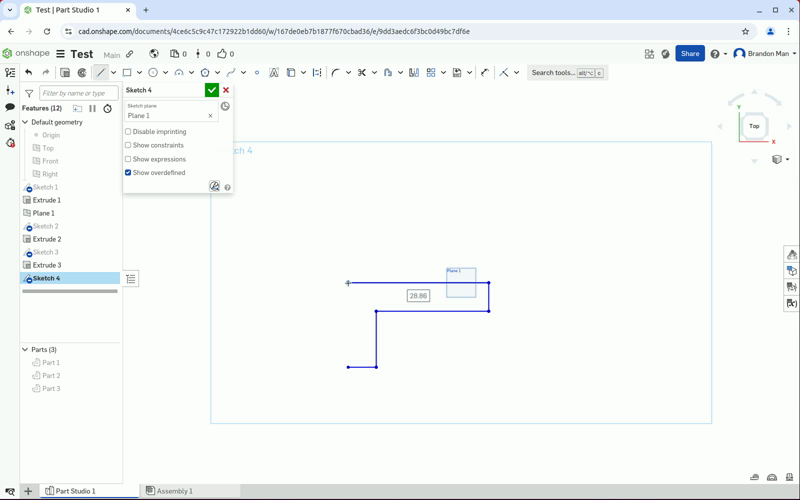
mouse_move(348, 367)
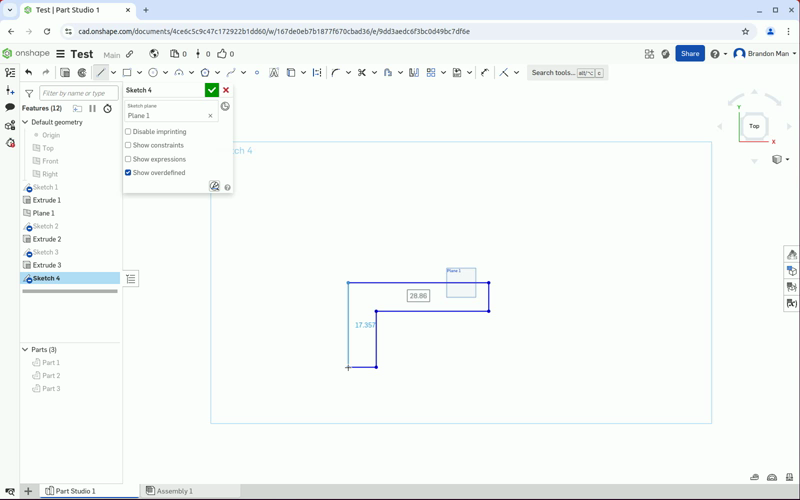
key_up(shift)
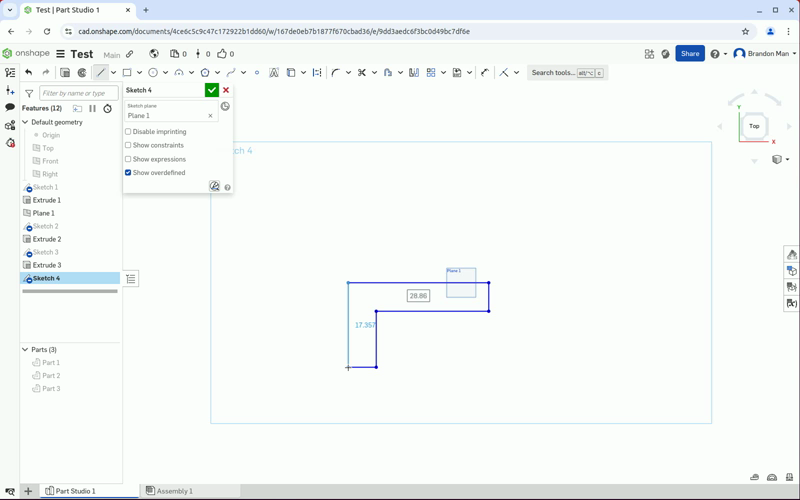
click(348, 367)
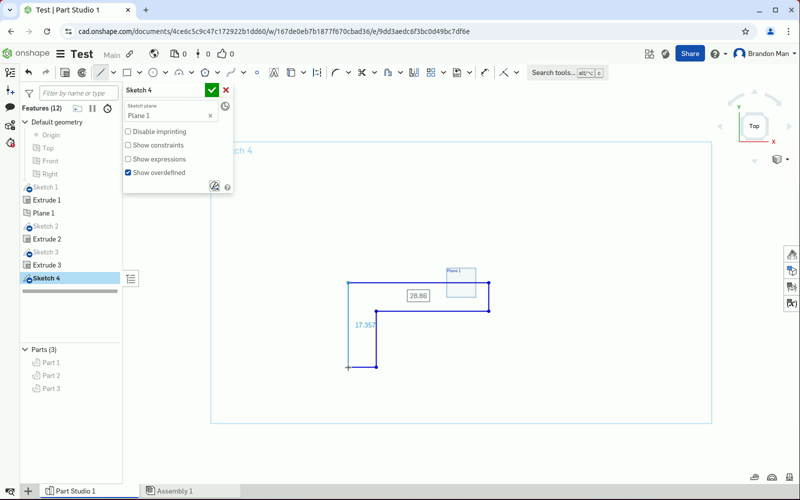
key(esc)
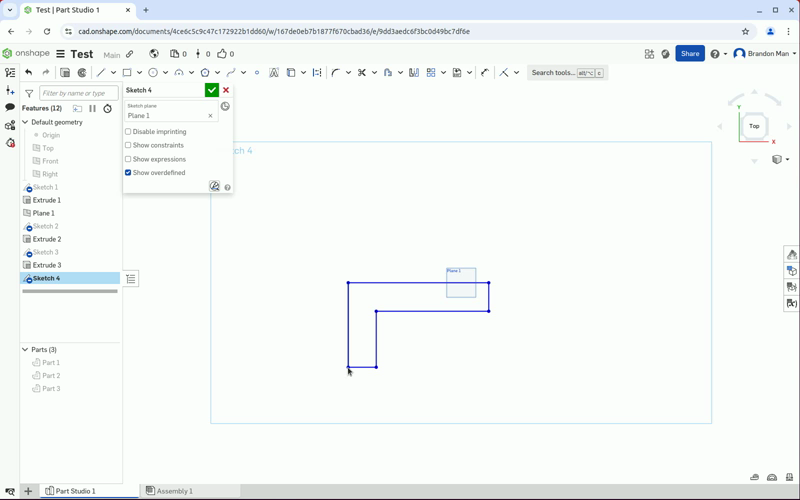
mouse_move(447, 303)
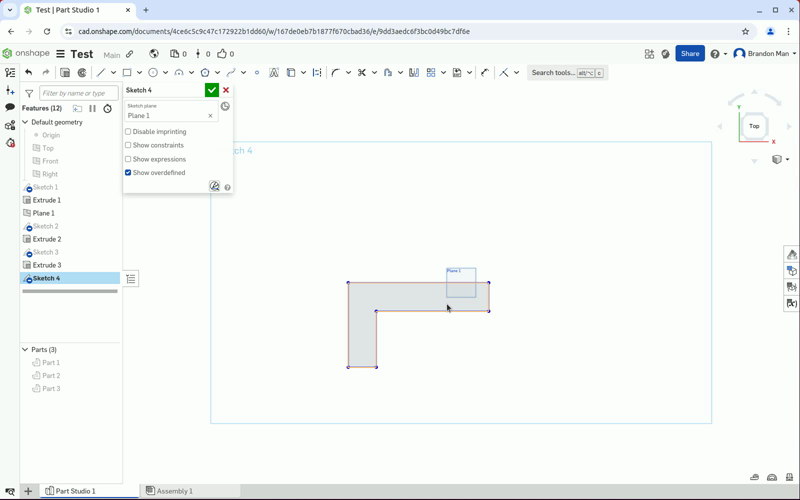
click(447, 303)
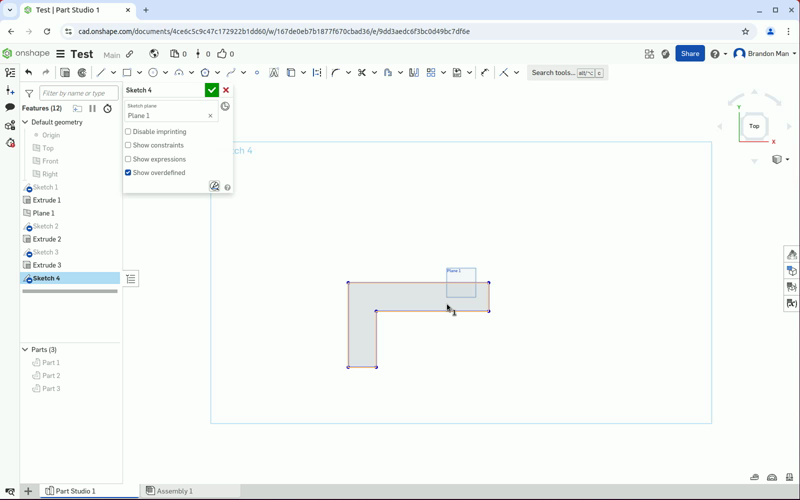
mouse_move(73, 352)
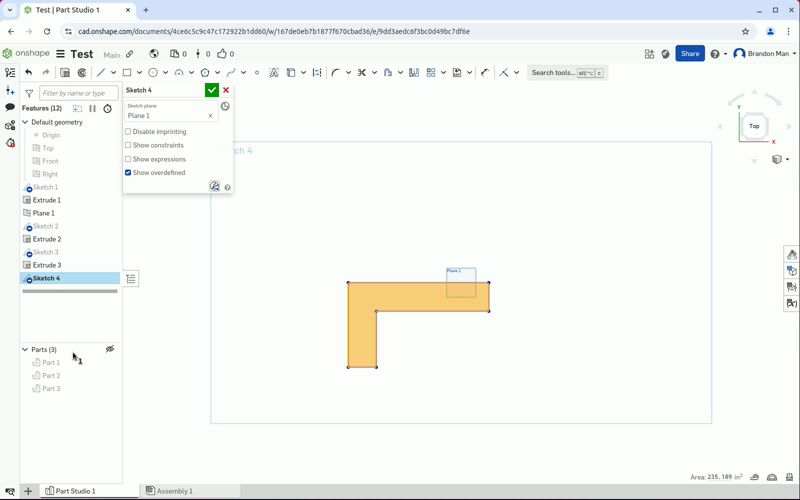
key(shift+y)
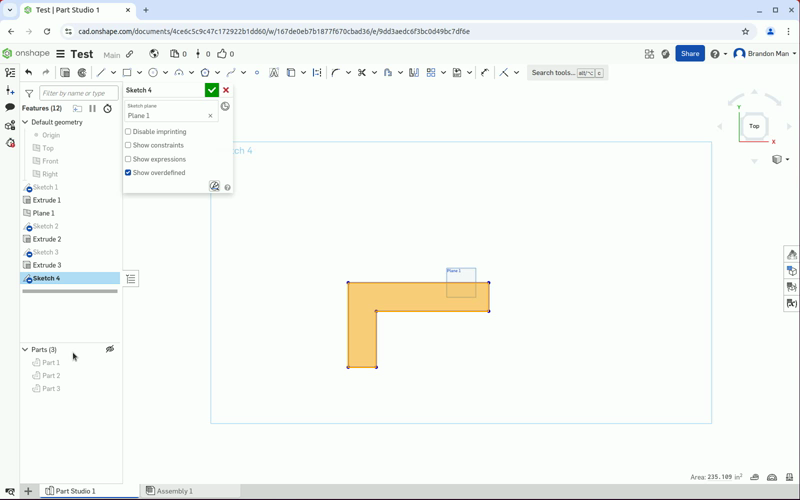
key(shift+e)
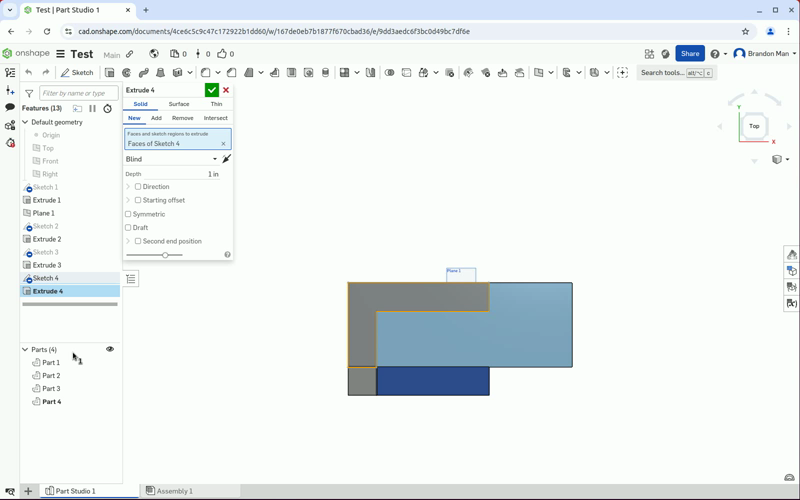
mouse_move(143, 106)
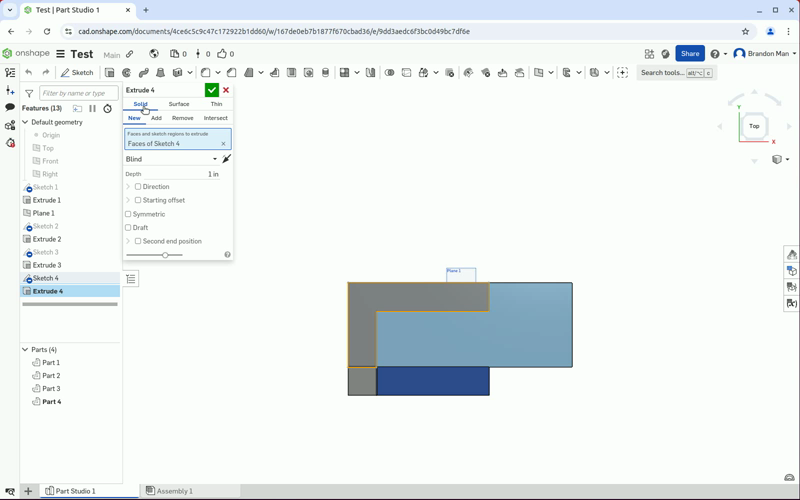
click(143, 106)
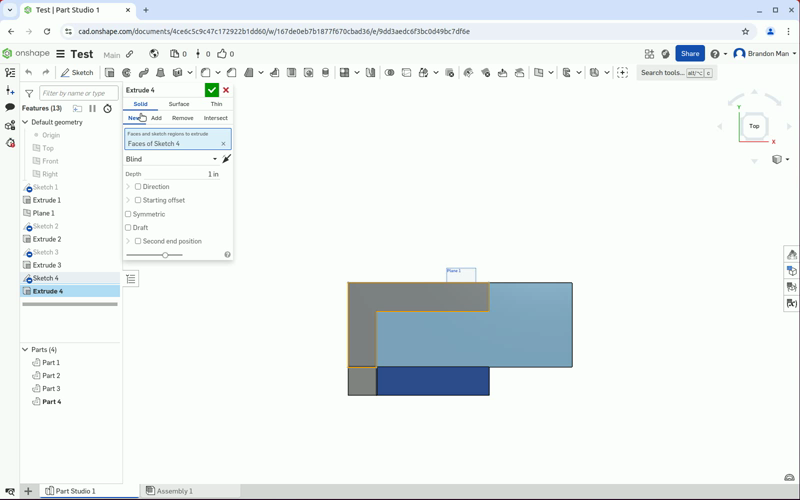
mouse_move(137, 120)
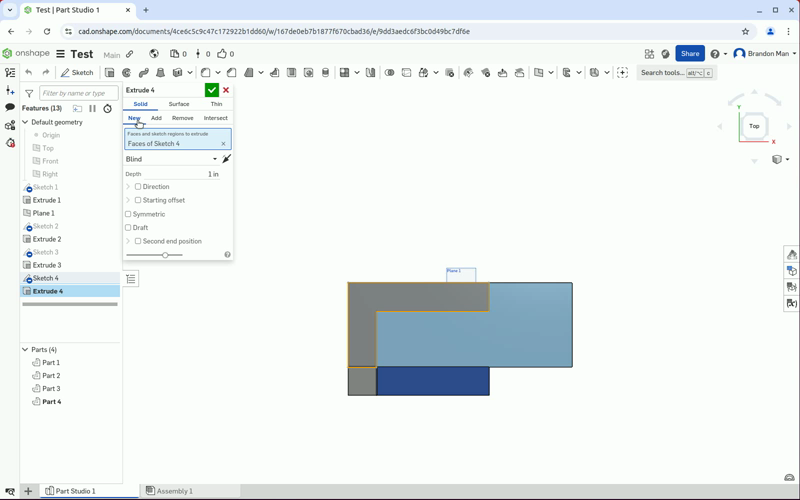
click(137, 120)
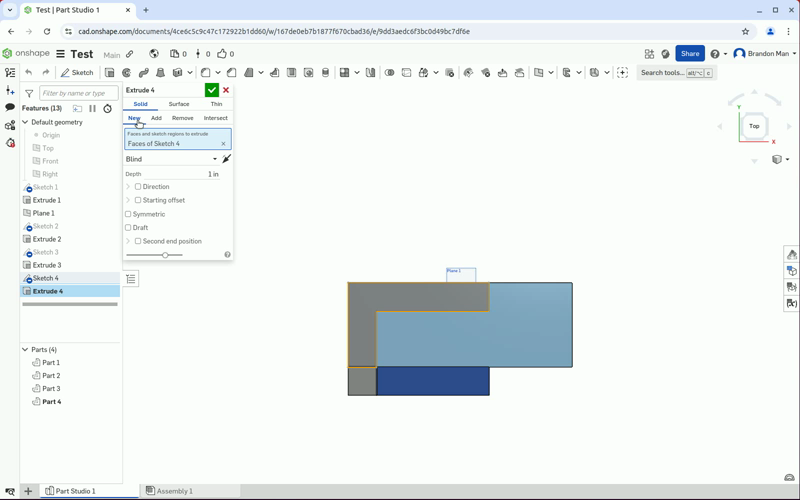
key(tab, 4)
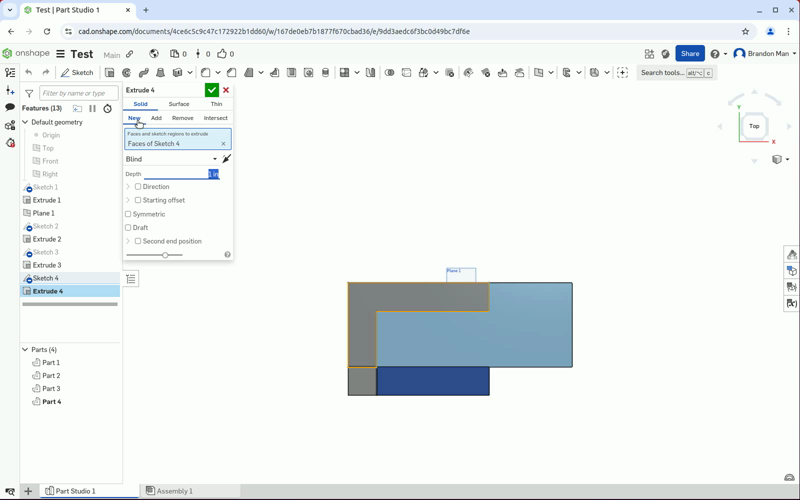
text(11.554)
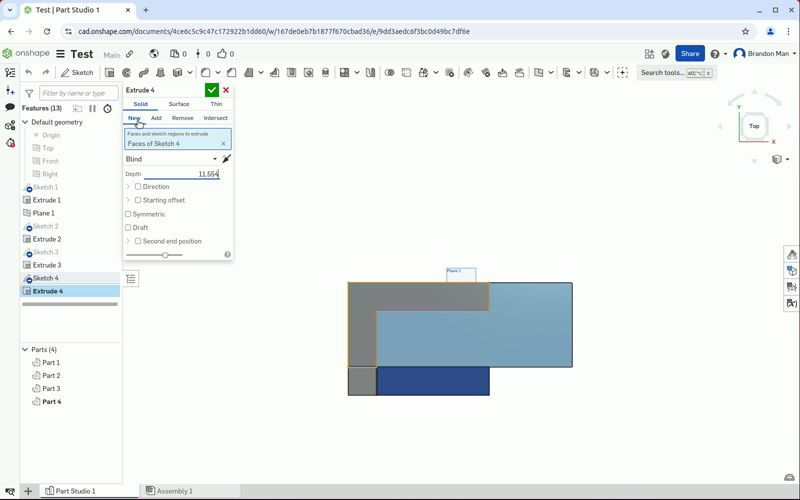
key(enter)
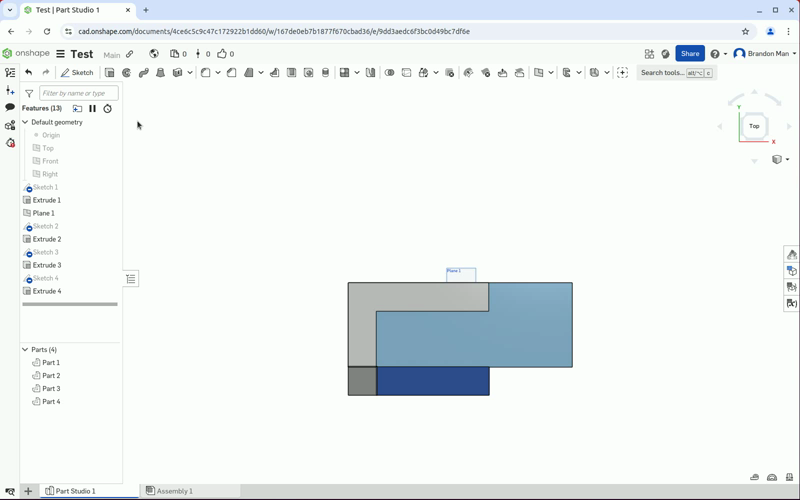
key(shift+h)
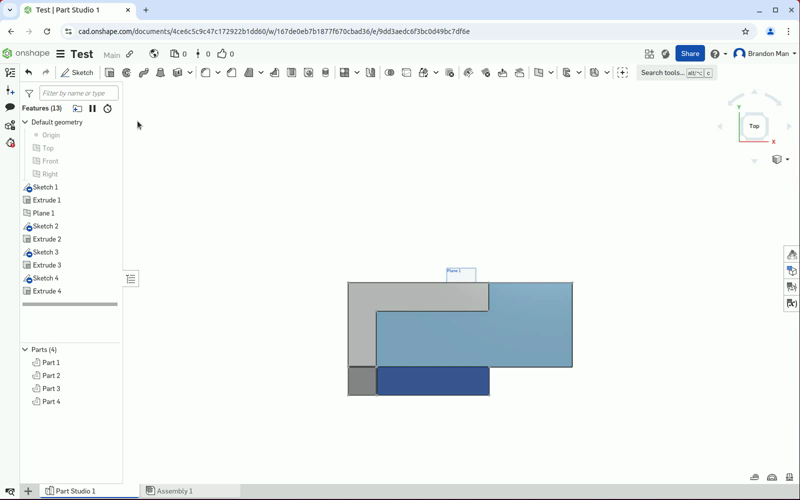
key(shift+h)
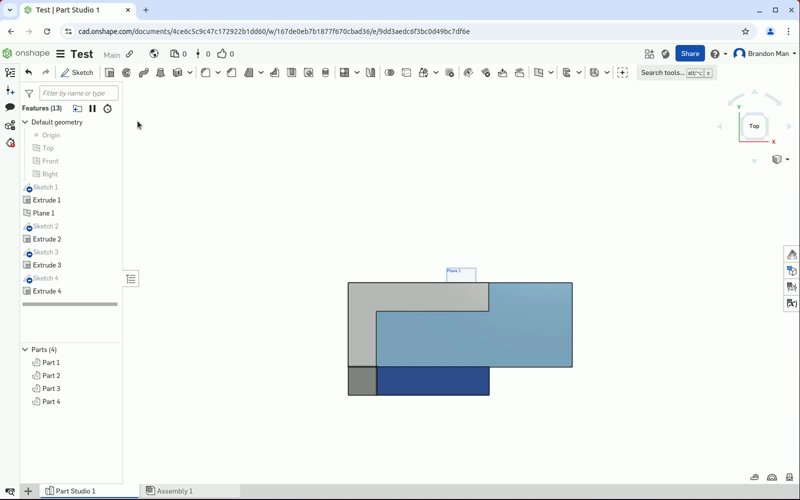
mouse_move(73, 189)
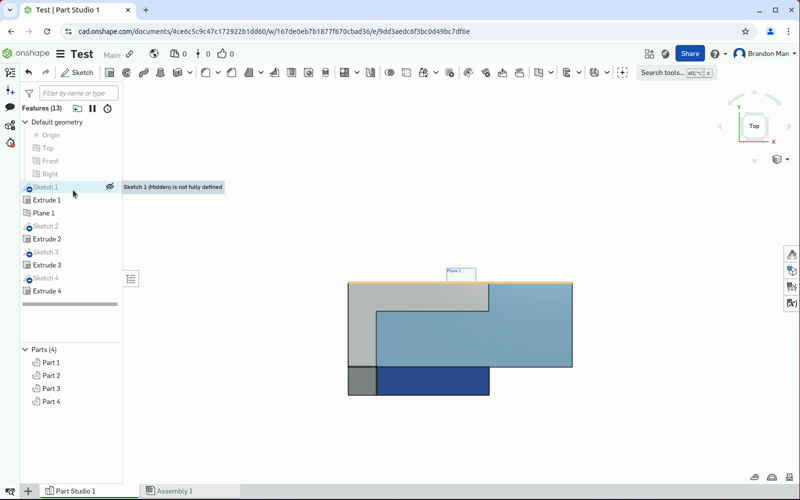
click(73, 189)
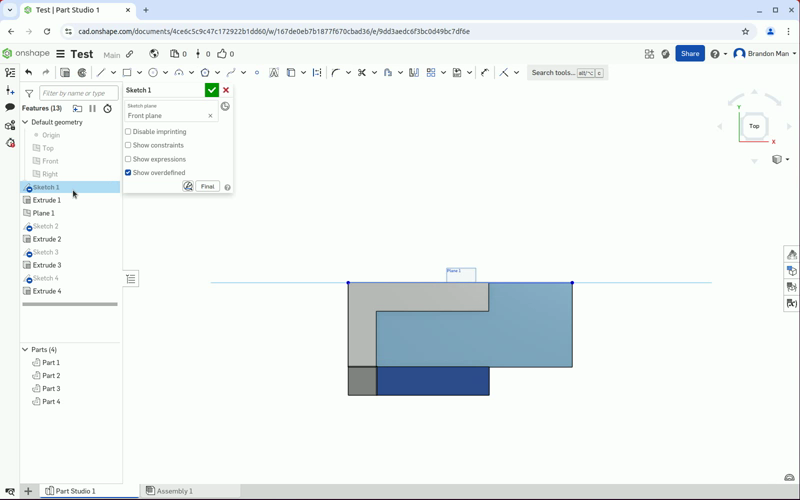
mouse_move(229, 92)
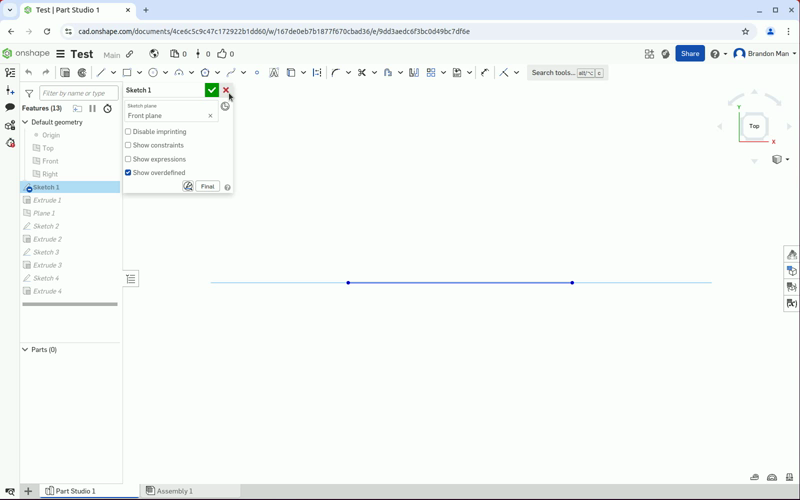
click(229, 92)
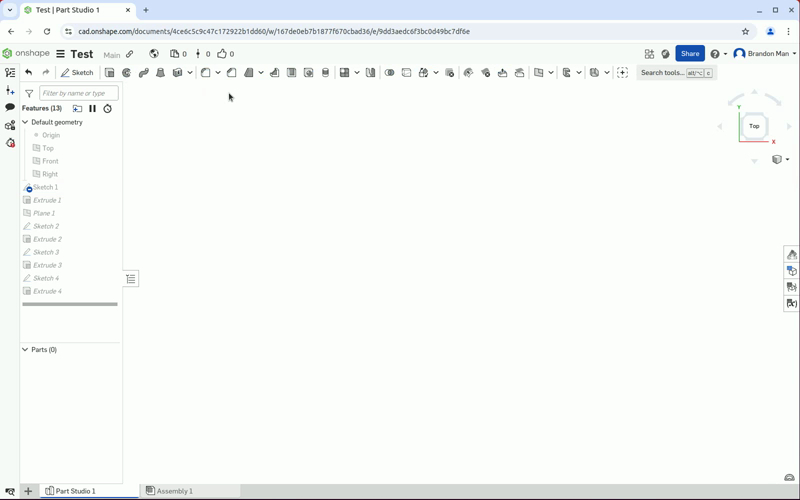
key(shift+s)
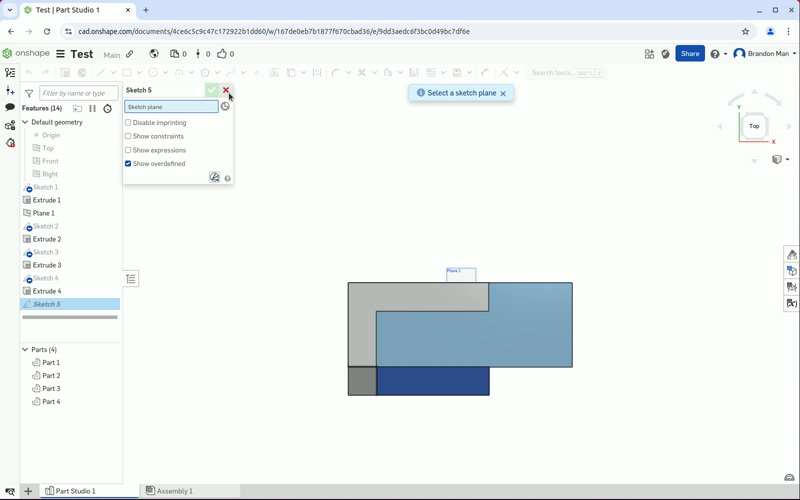
mouse_move(73, 215)
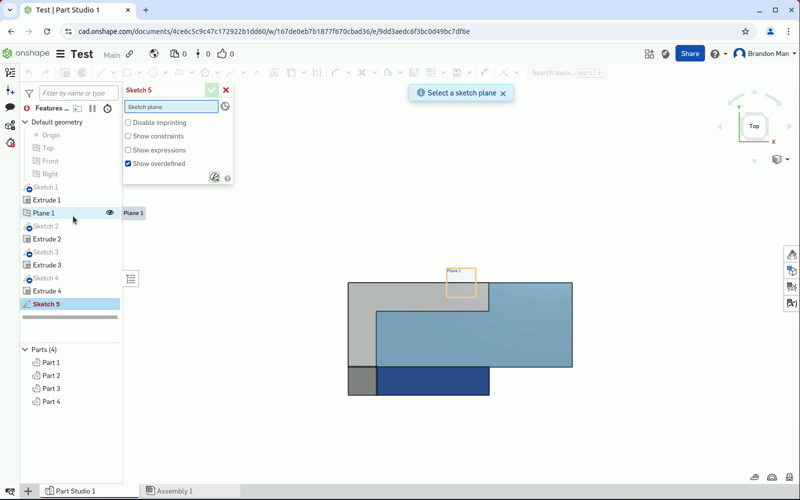
click(73, 215)
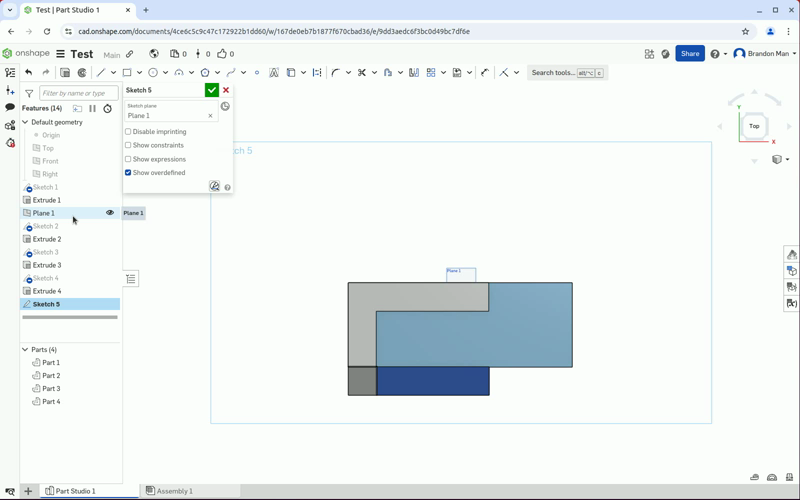
mouse_move(73, 352)
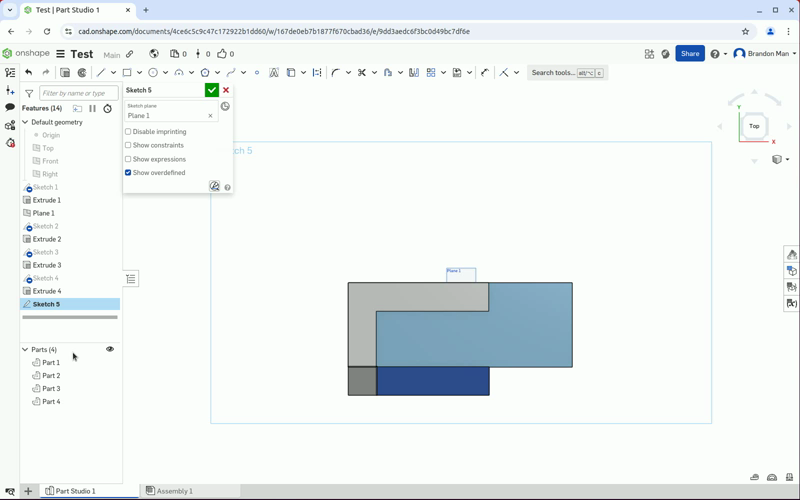
key(y)
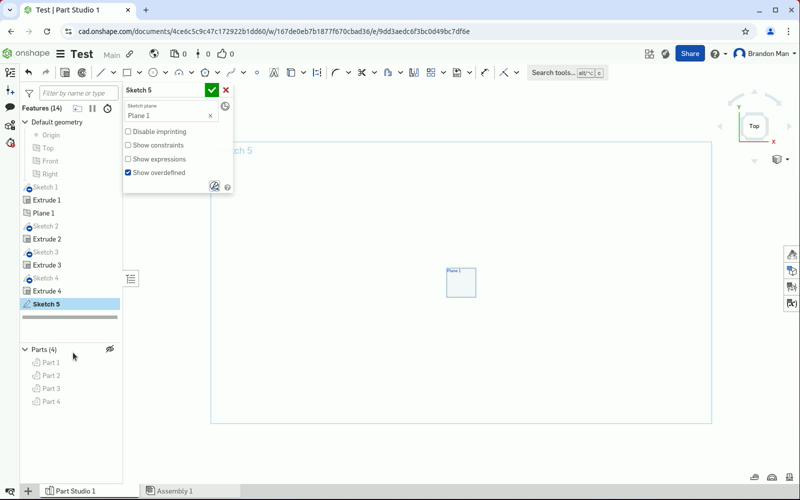
key(l)
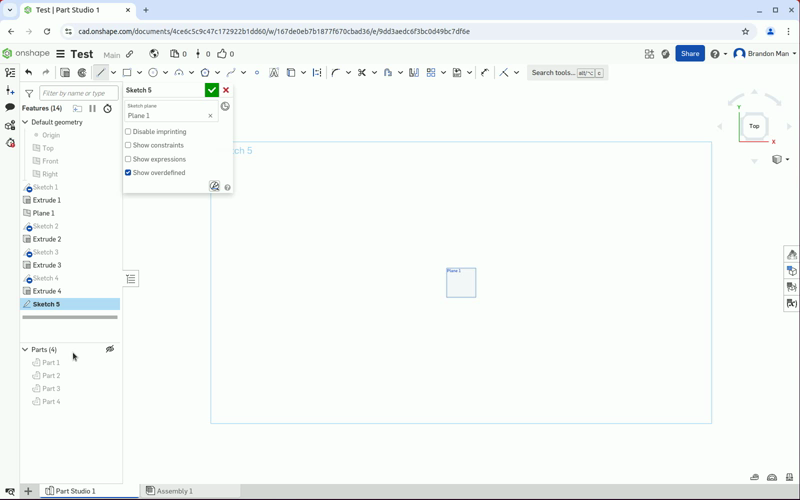
key_down(shift)
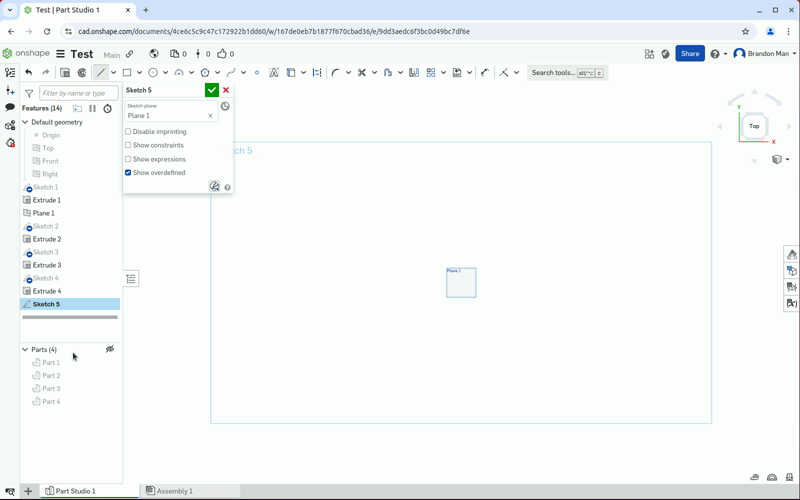
mouse_move(376, 367)
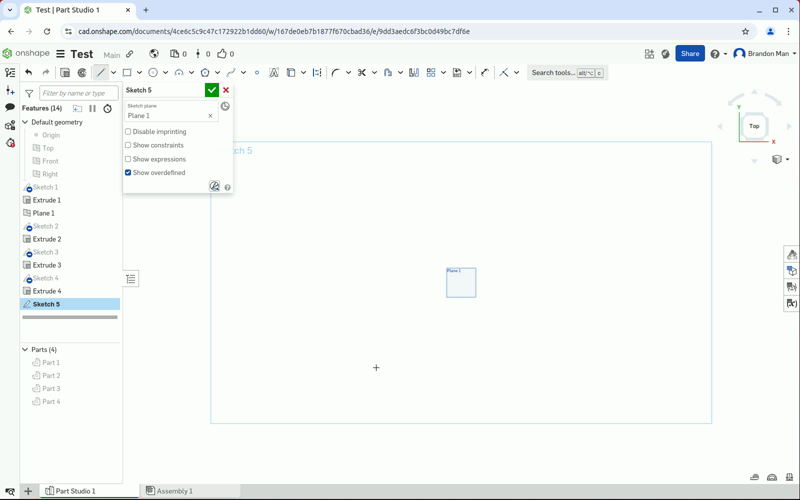
click(376, 367)
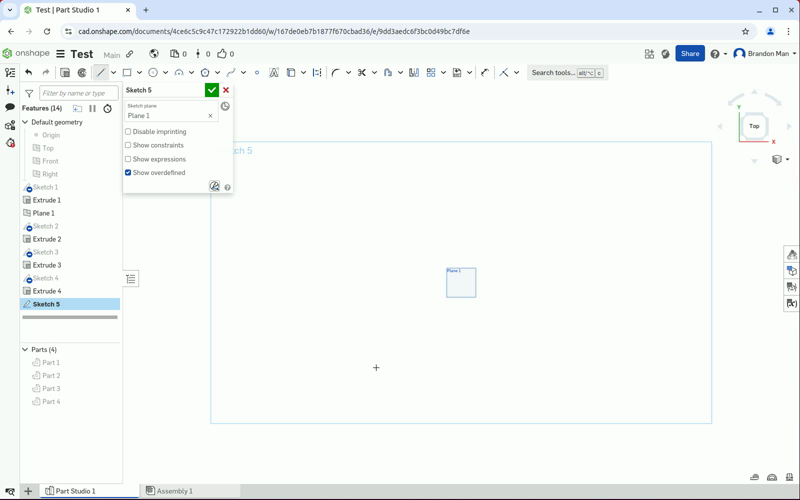
key_up(shift)
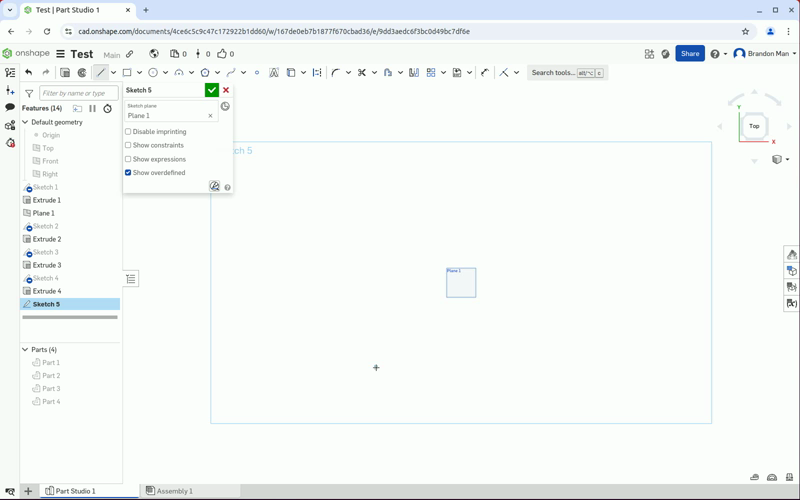
key_down(shift)
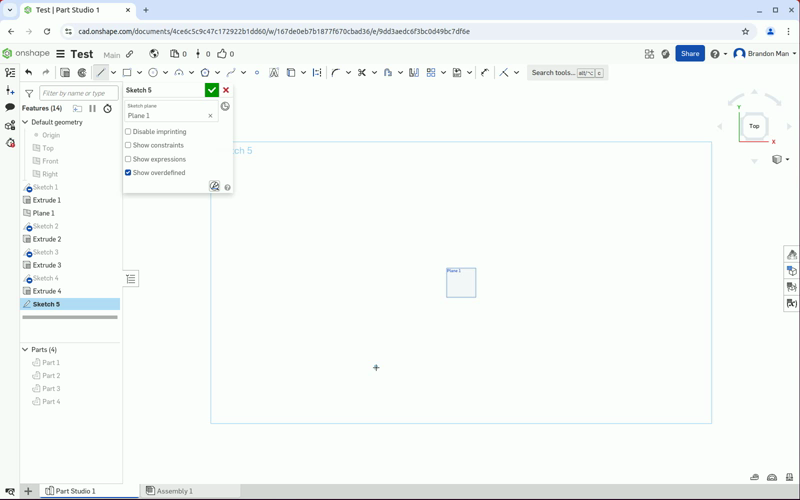
mouse_move(489, 367)
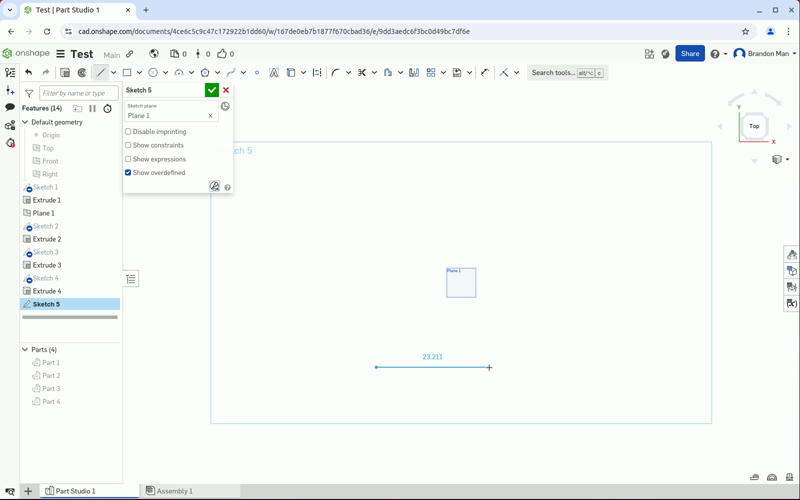
click(489, 367)
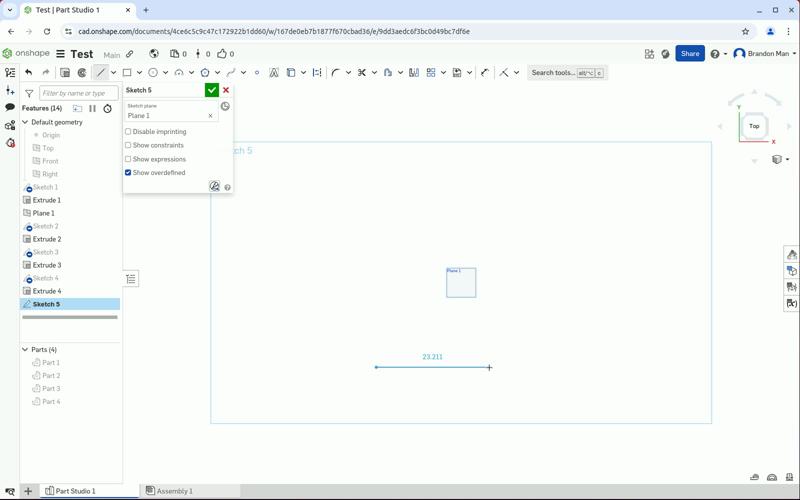
key_up(shift)
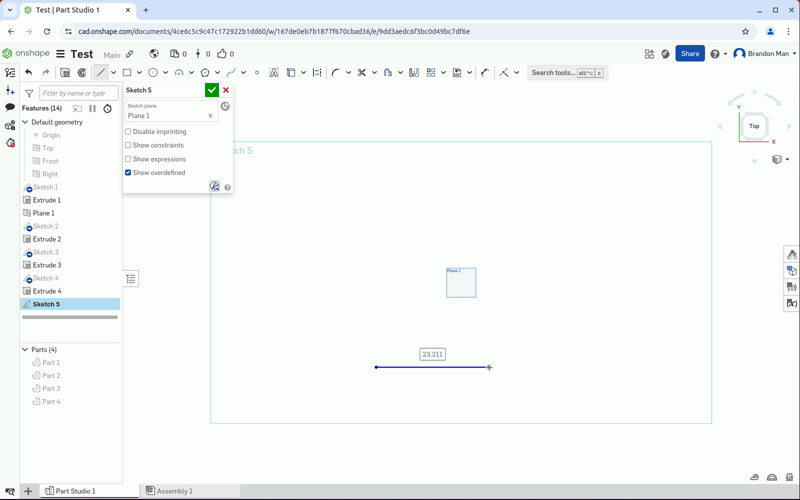
key_down(shift)
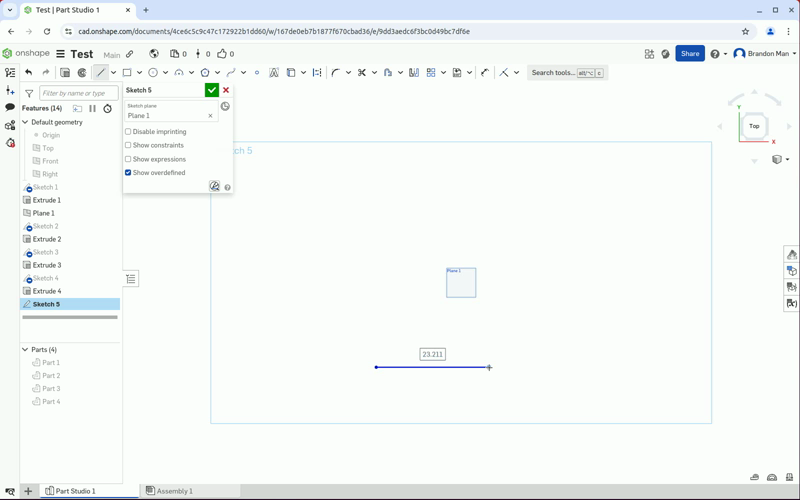
mouse_move(519, 367)
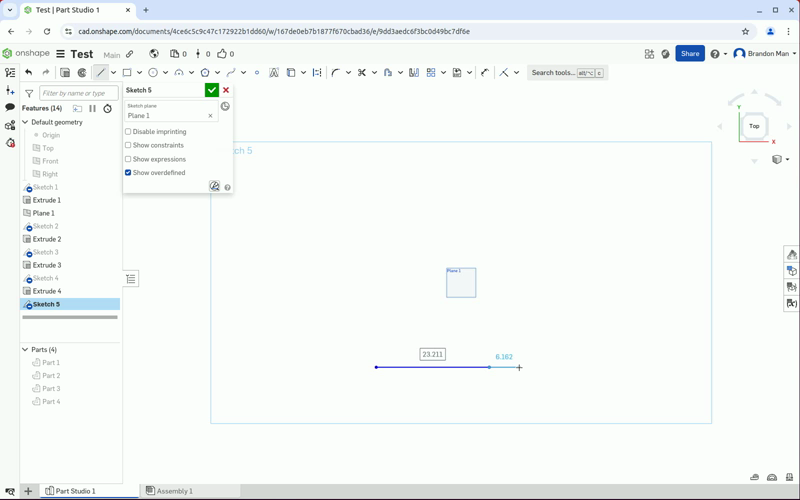
mouse_move(489, 310)
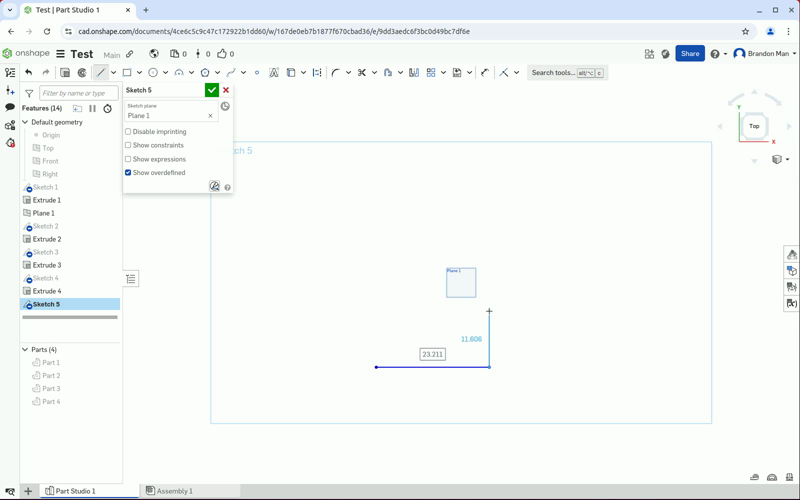
click(489, 310)
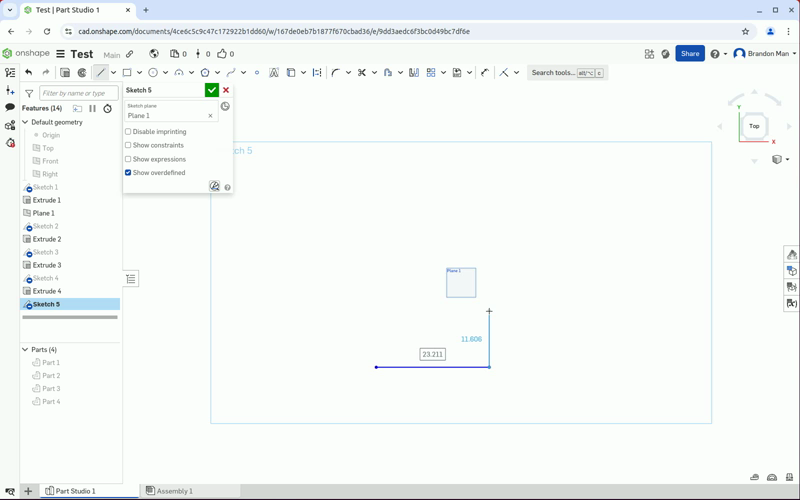
key_up(shift)
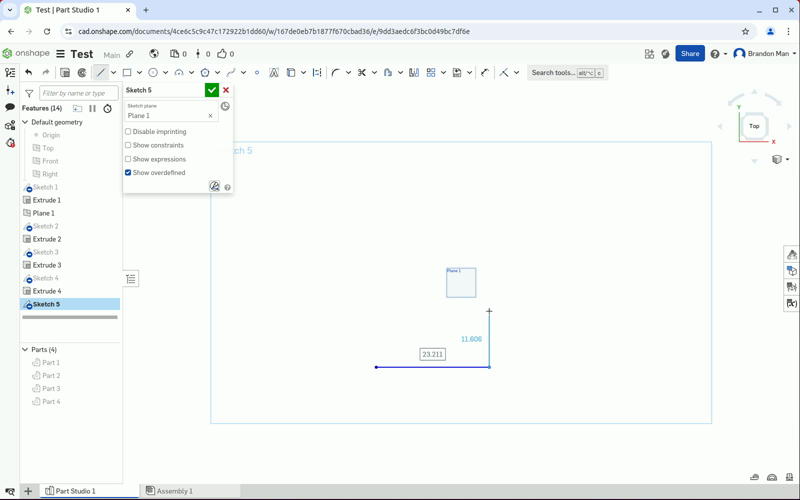
key_down(shift)
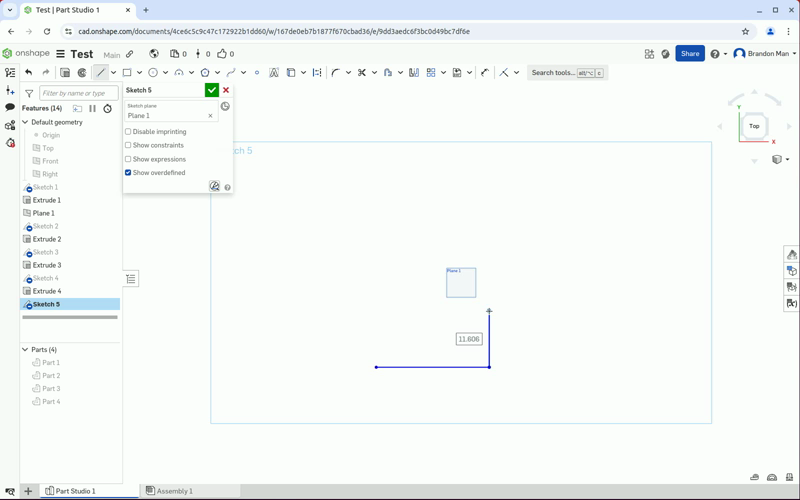
mouse_move(376, 310)
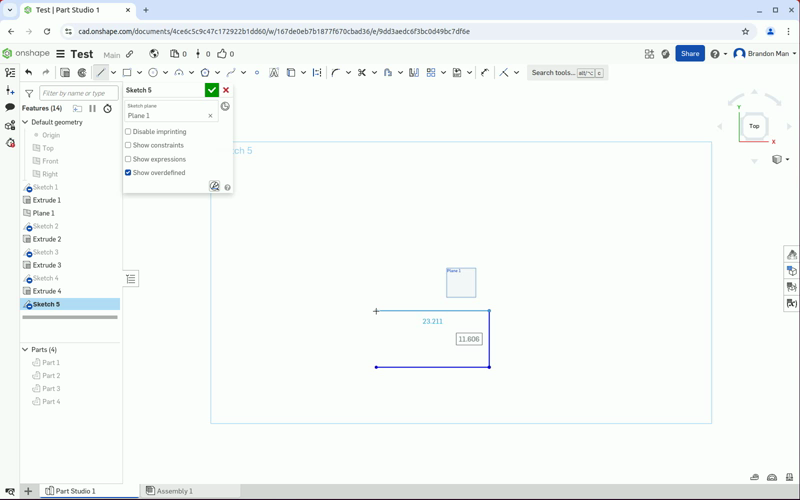
click(376, 310)
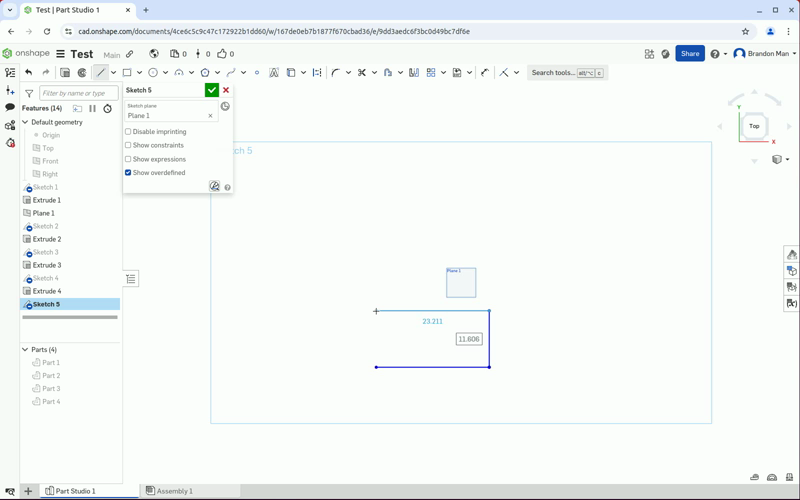
key_up(shift)
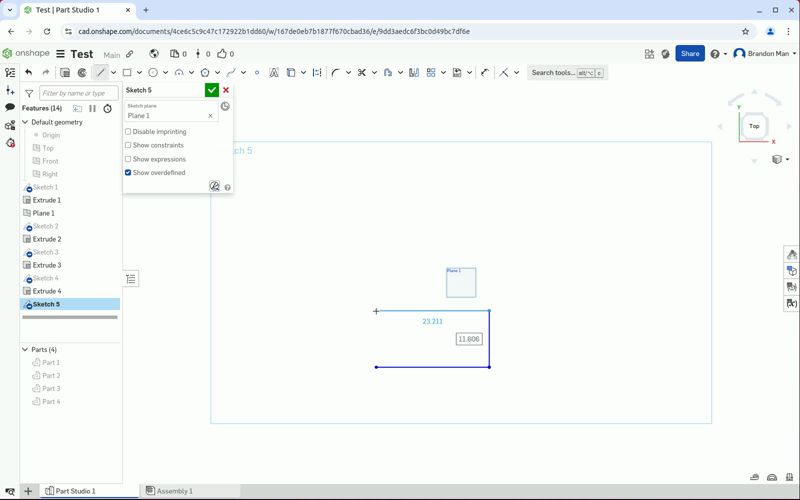
mouse_move(406, 310)
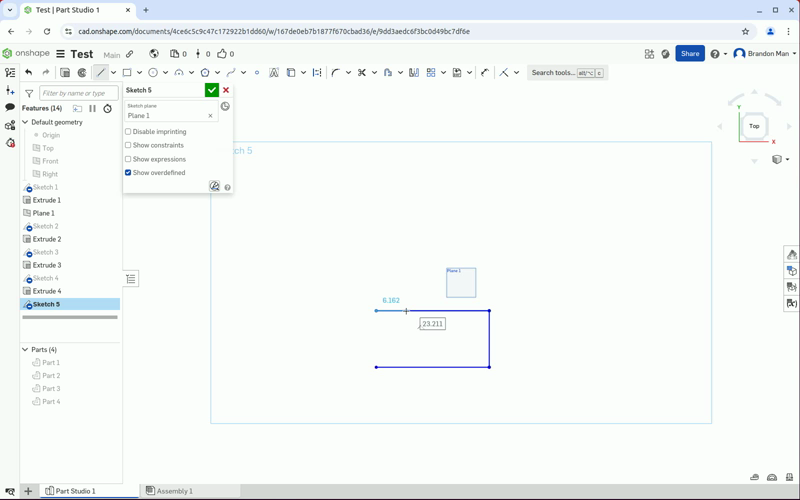
key_down(shift)
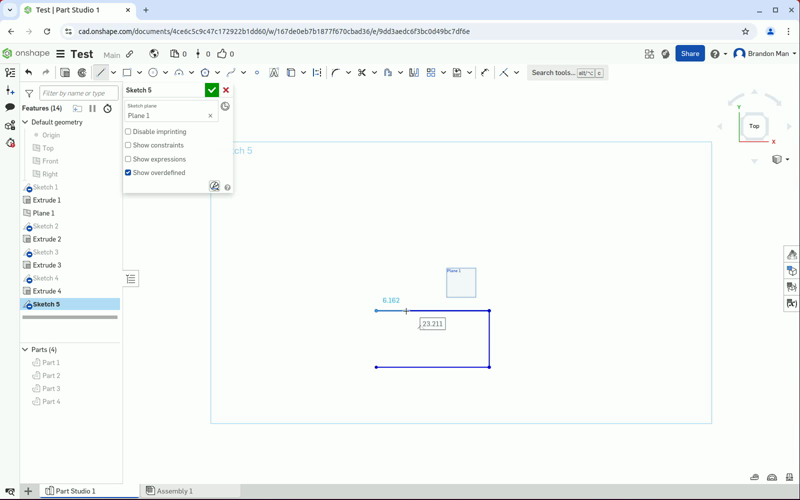
mouse_move(376, 367)
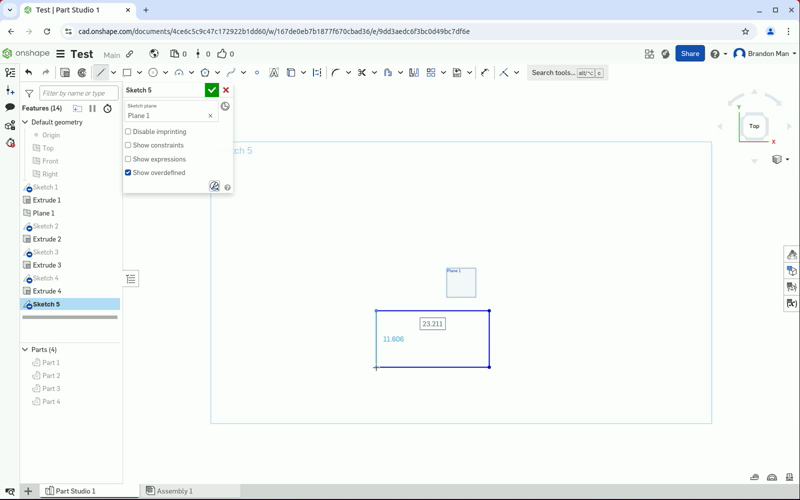
key_up(shift)
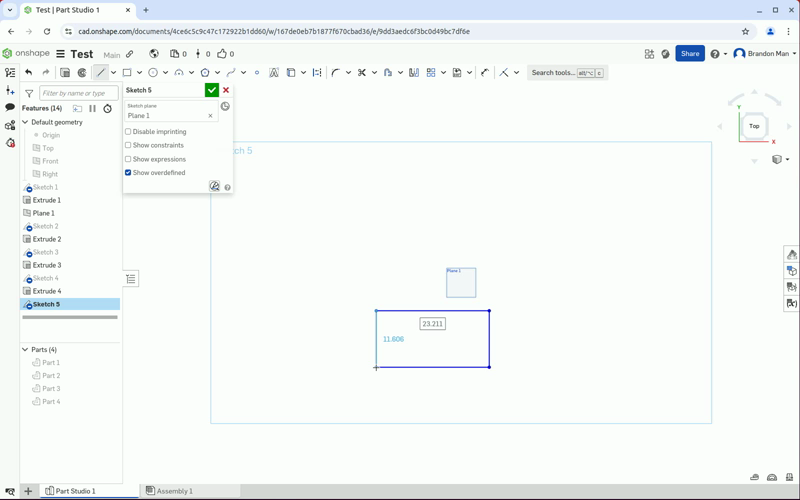
click(376, 367)
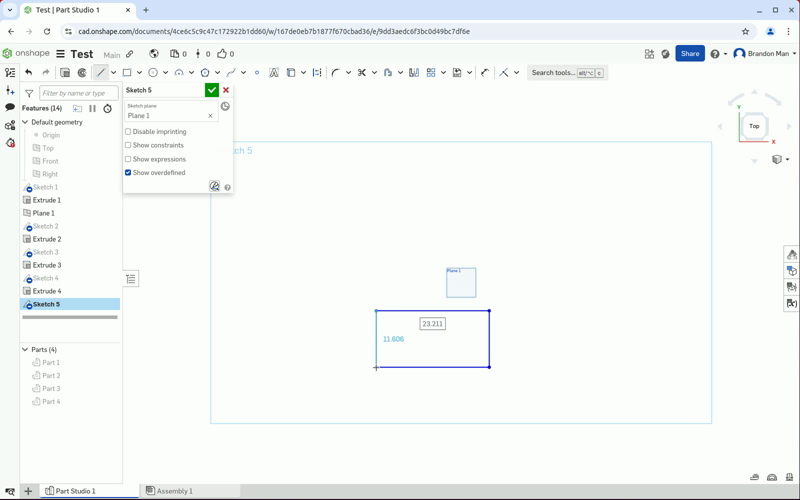
key(esc)
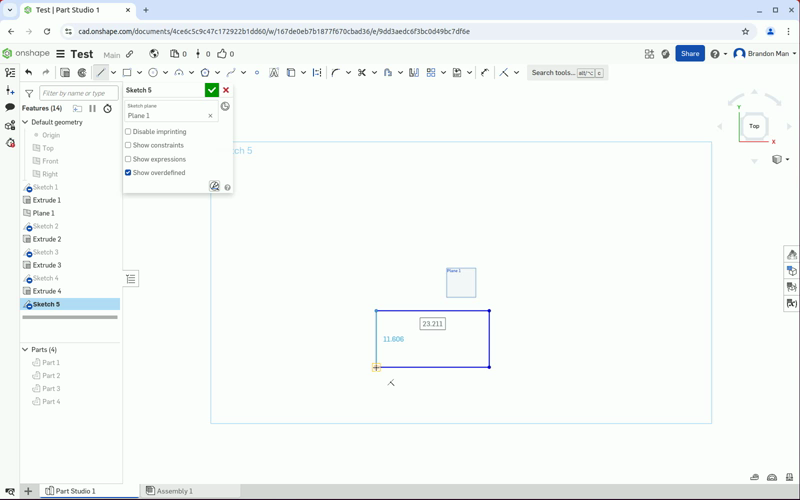
mouse_move(405, 329)
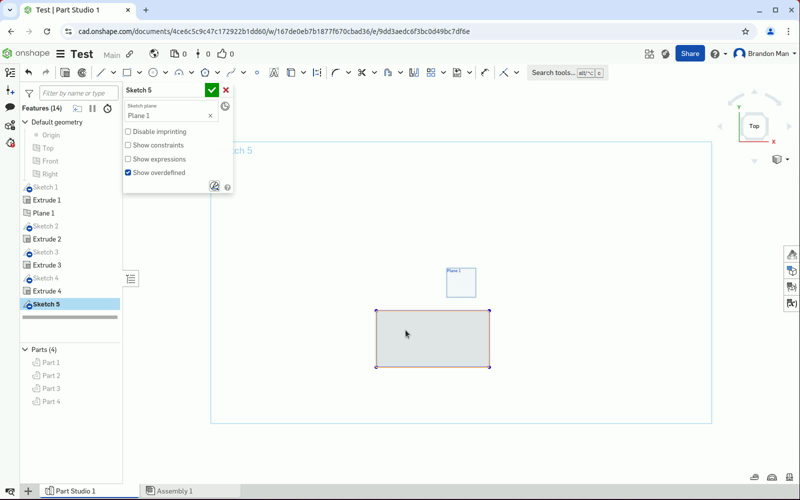
click(405, 329)
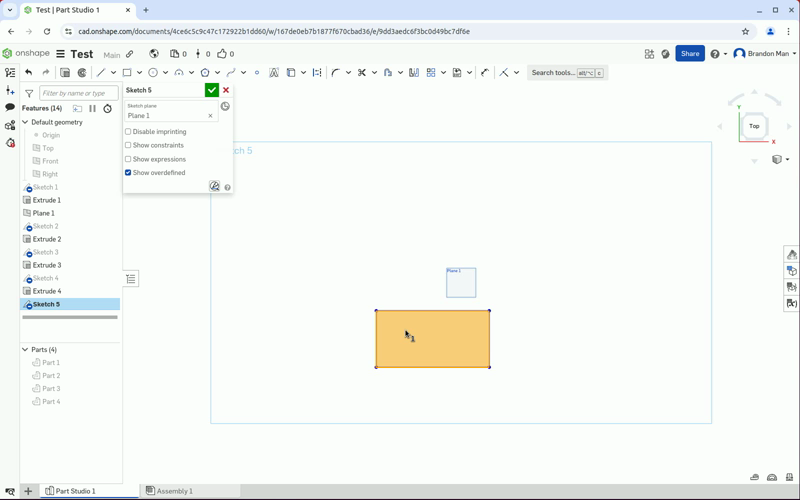
mouse_move(73, 352)
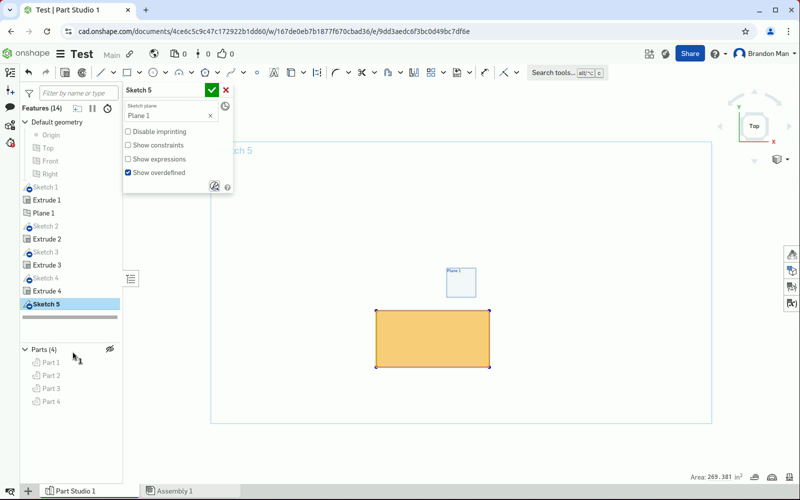
key(shift+y)
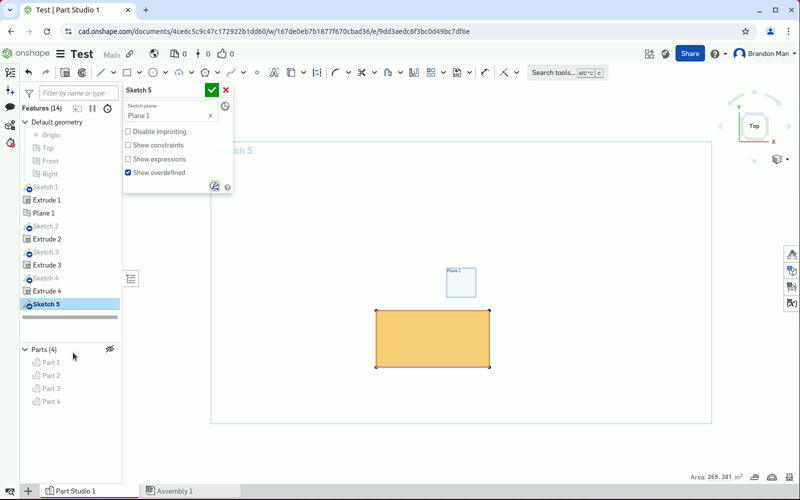
key(shift+e)
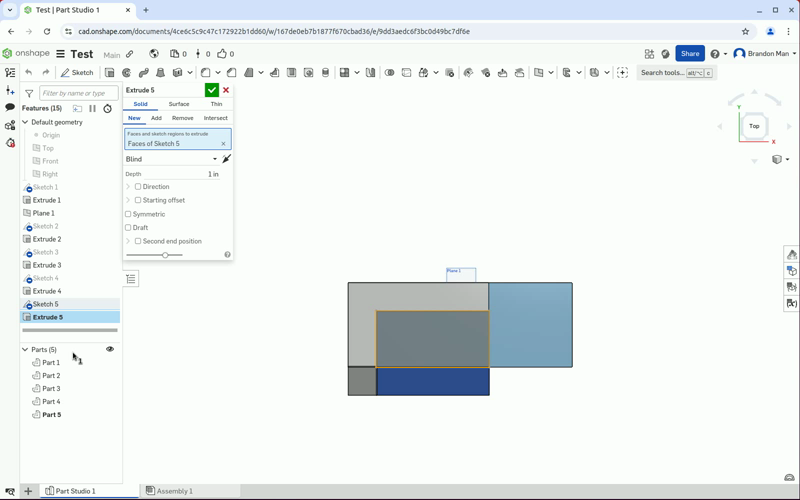
mouse_move(143, 106)
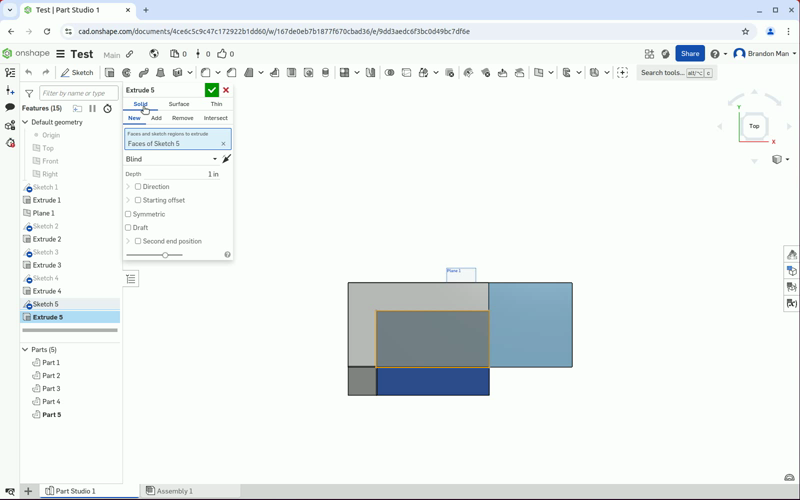
click(143, 106)
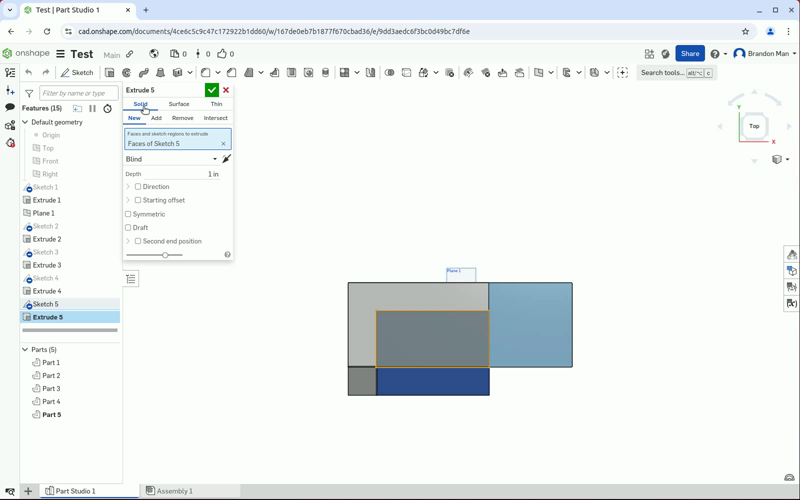
mouse_move(137, 120)
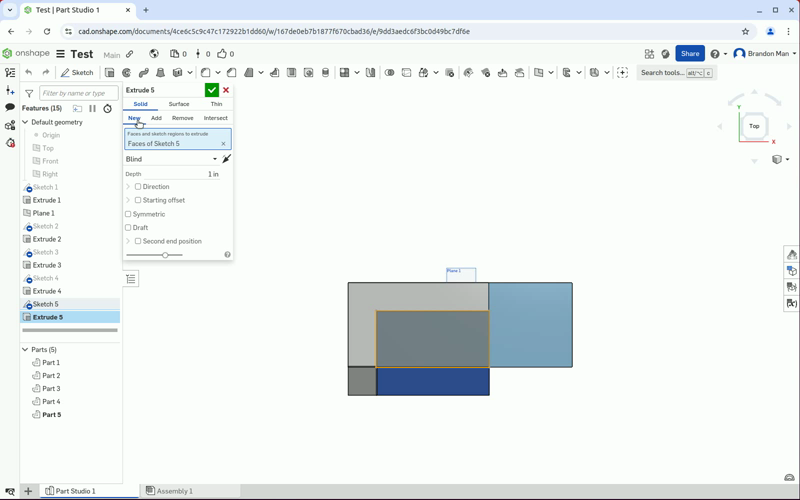
click(137, 120)
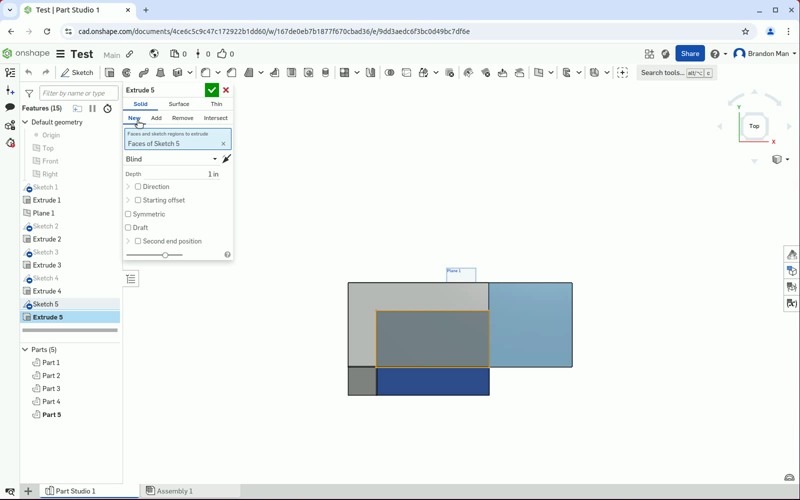
key(tab, 4)
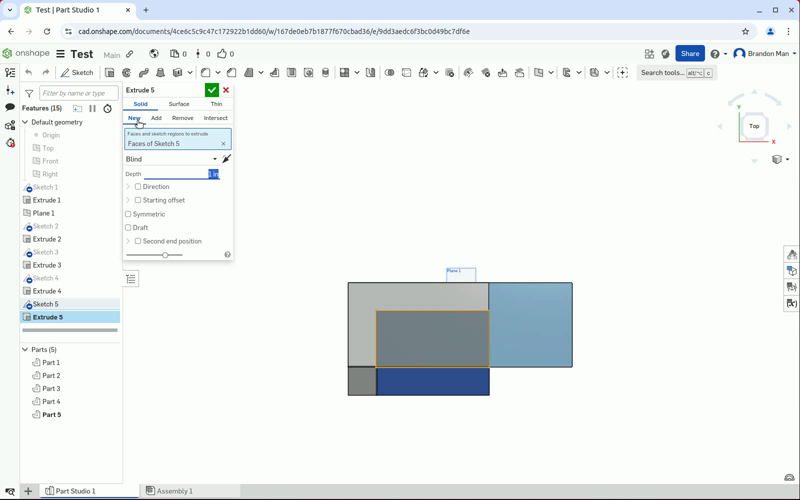
text(11.554)
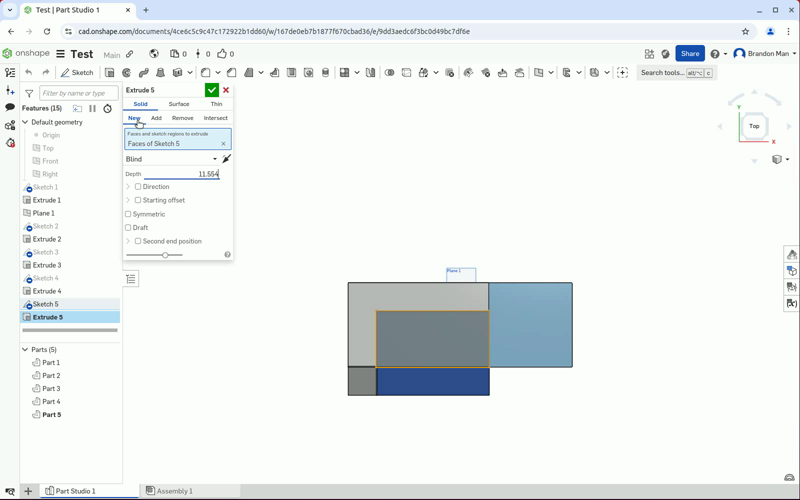
key(enter)
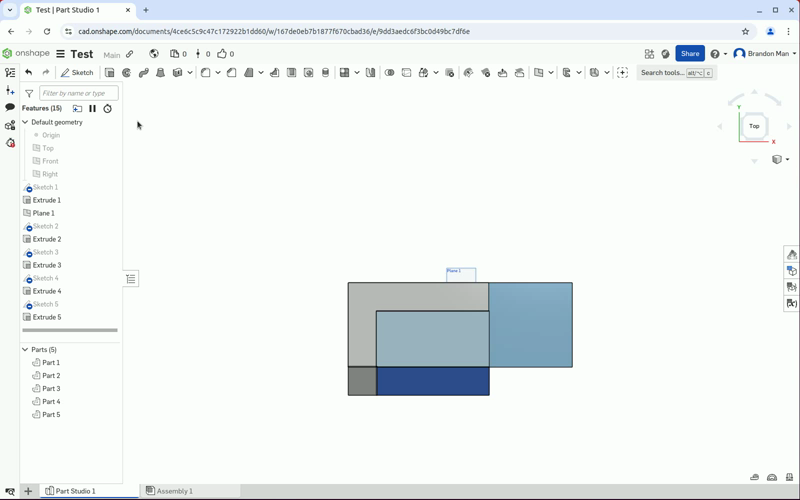
key(shift+h)
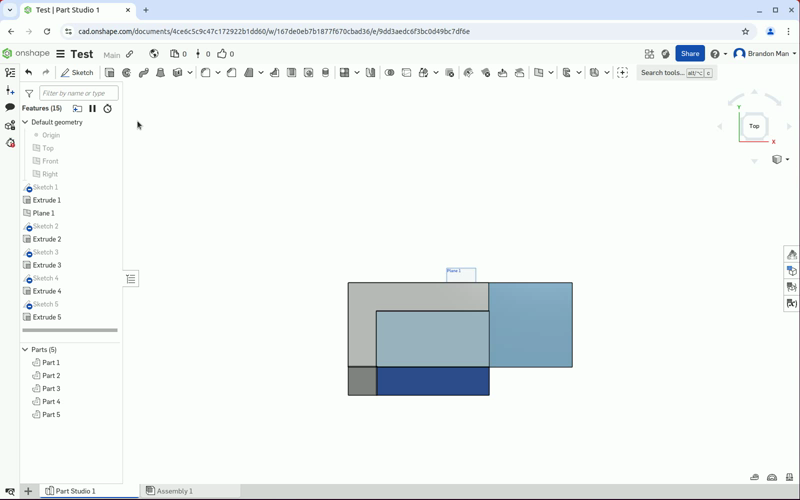
key(shift+h)
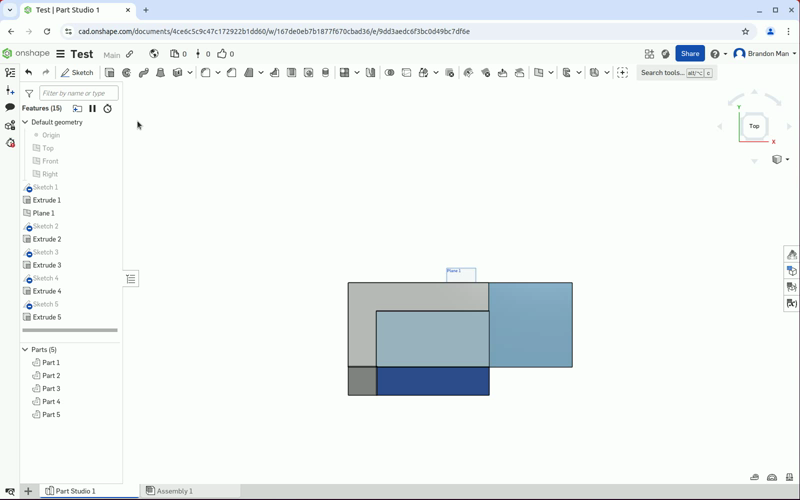
mouse_move(73, 189)
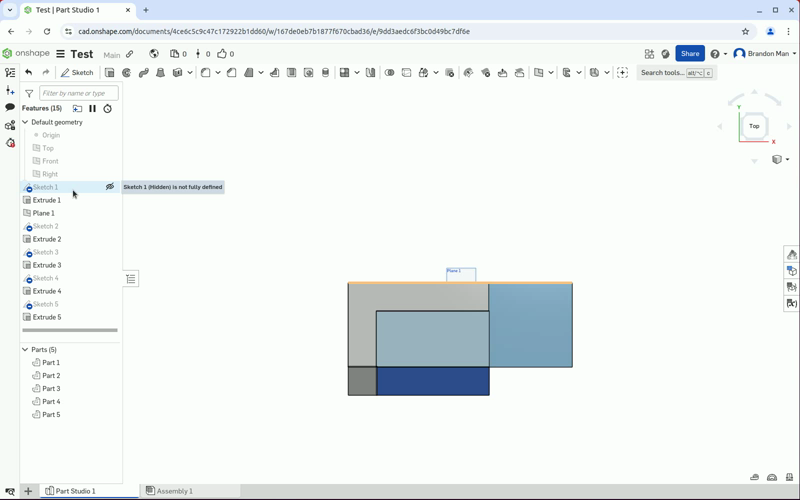
click(73, 189)
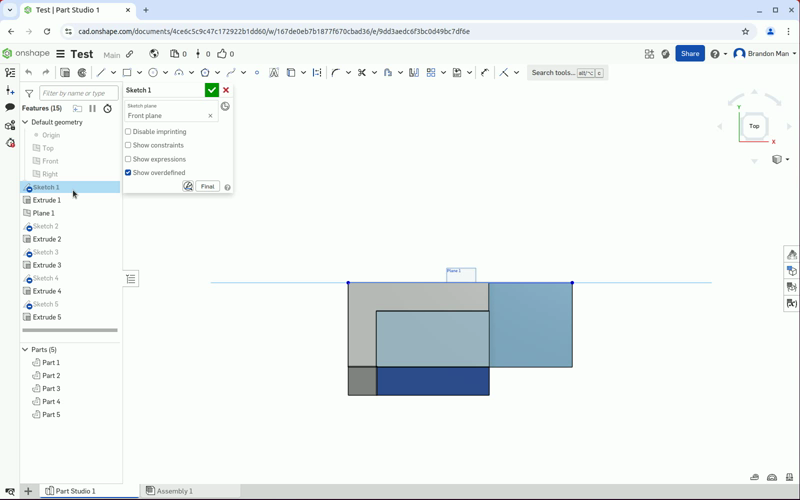
mouse_move(229, 92)
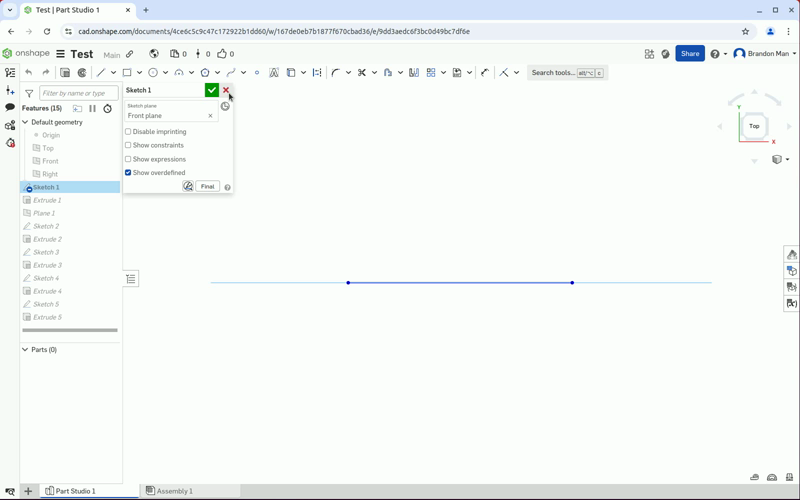
click(229, 92)
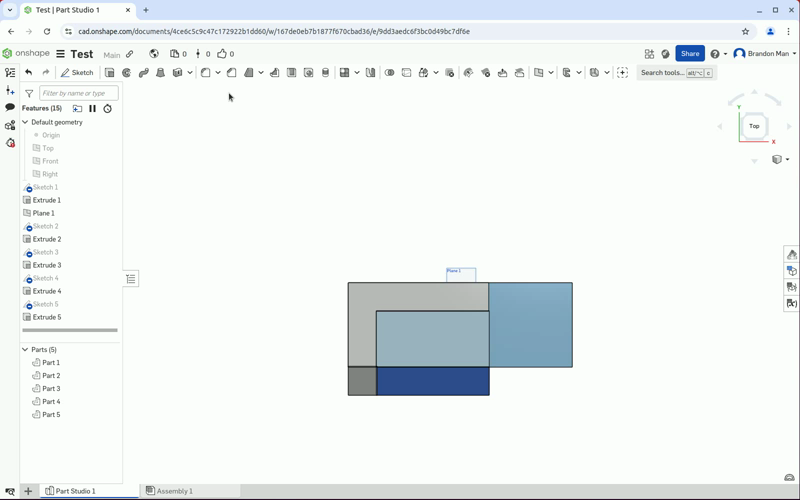
mouse_move(541, 75)
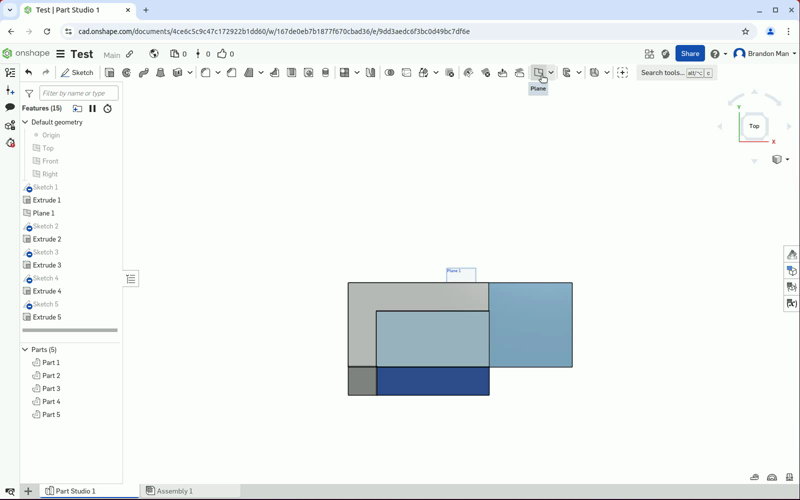
click(541, 75)
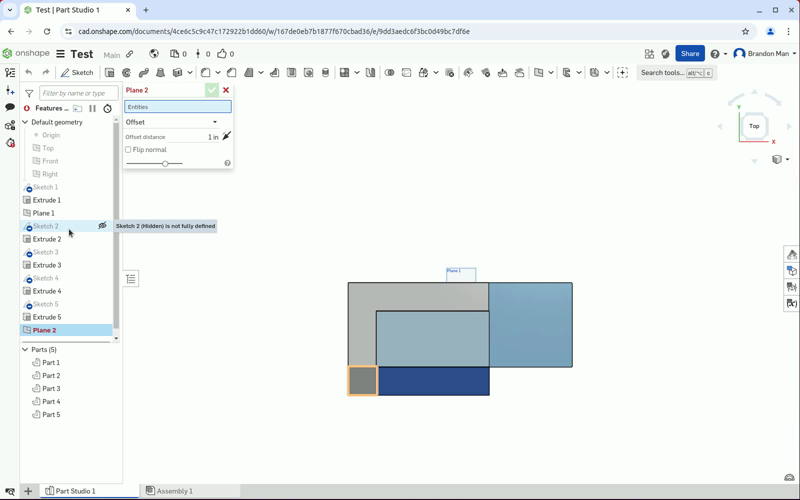
scroll(3)
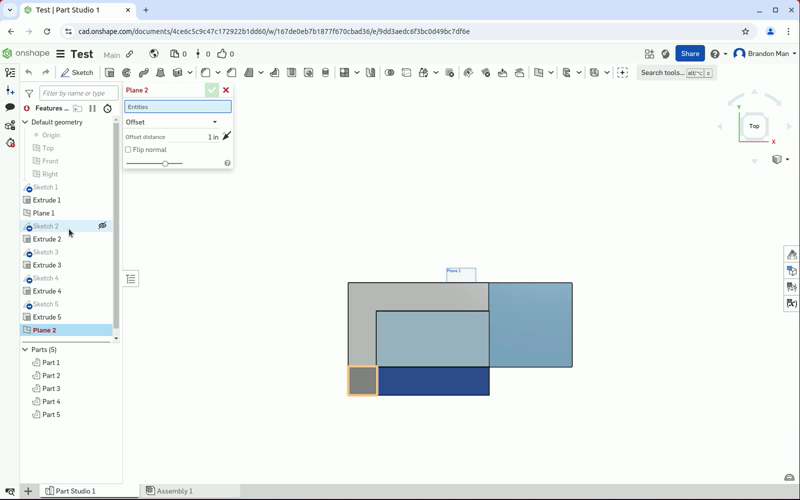
mouse_move(69, 150)
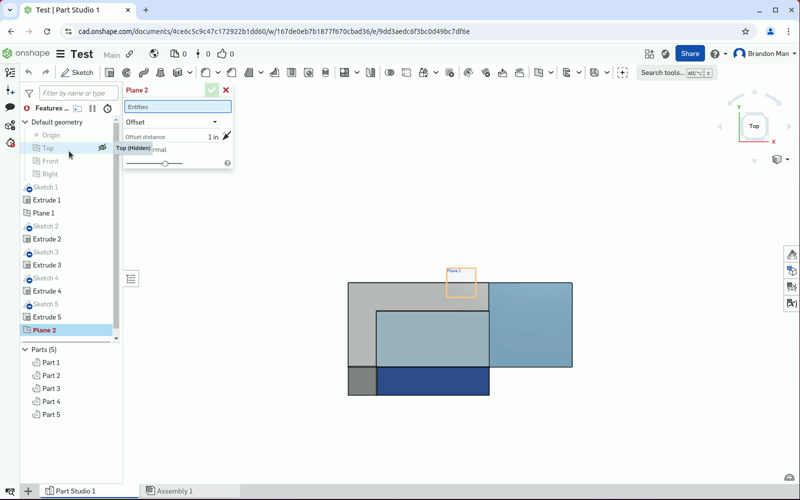
click(69, 150)
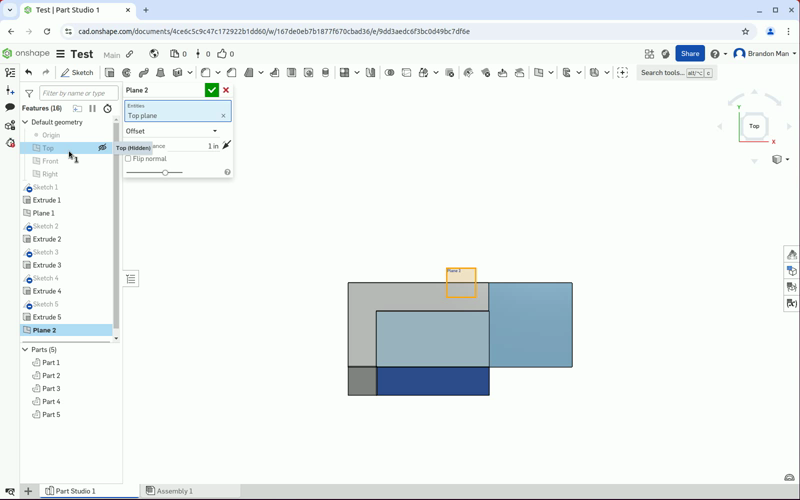
key(tab, 2)
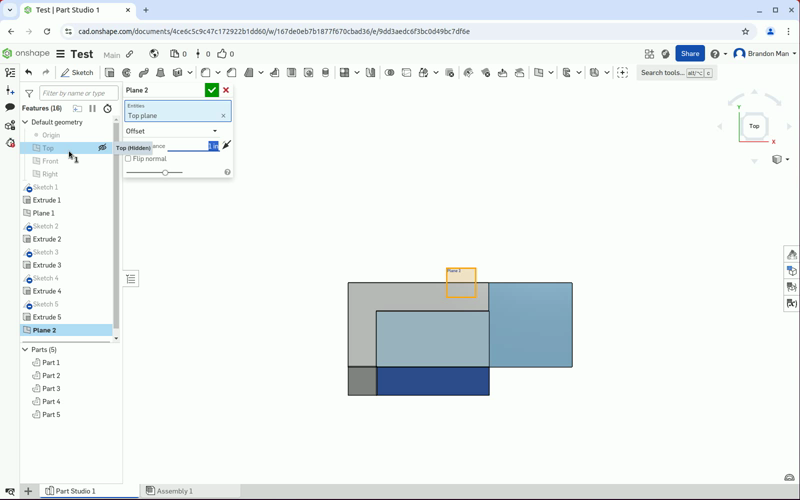
text(7.21)
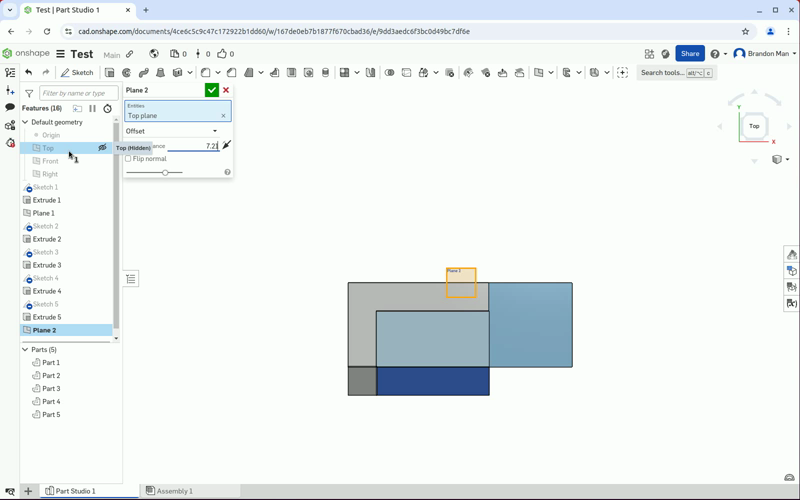
key(enter, 2)
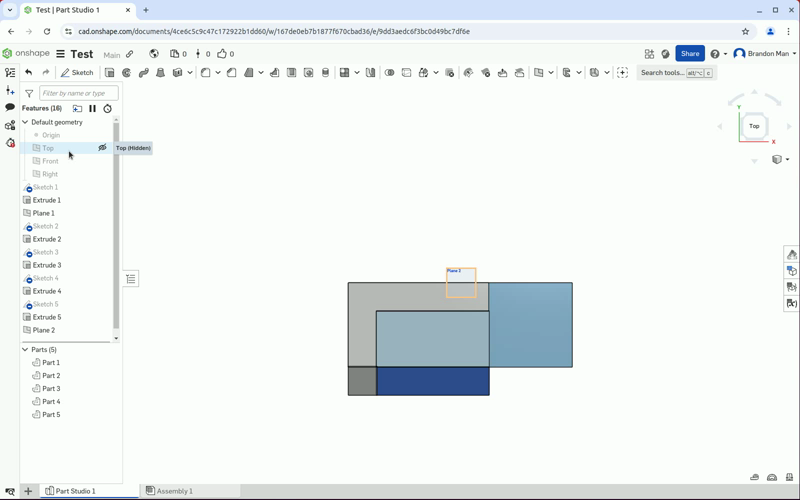
key(shift+s)
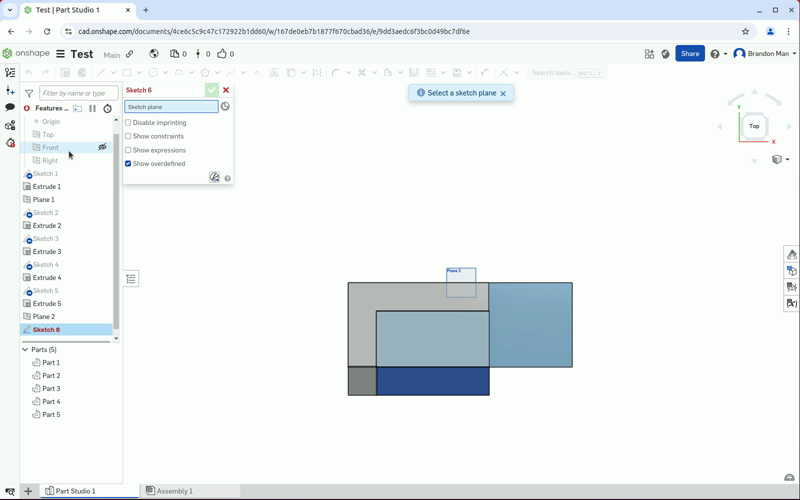
mouse_move(69, 319)
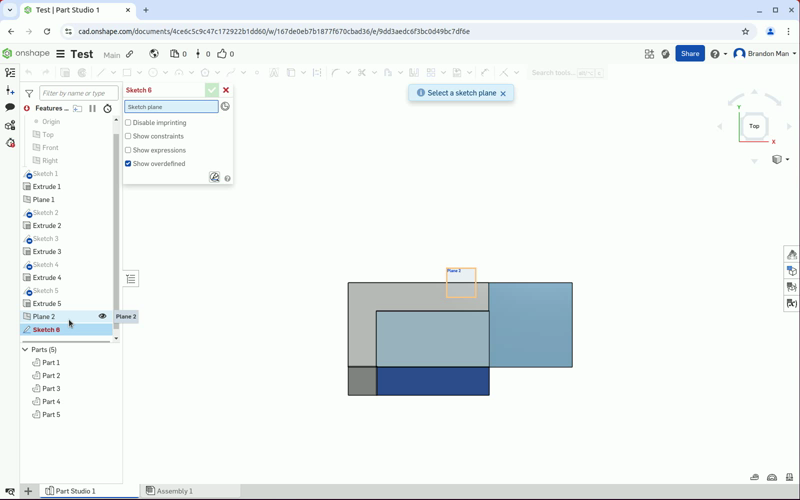
click(69, 319)
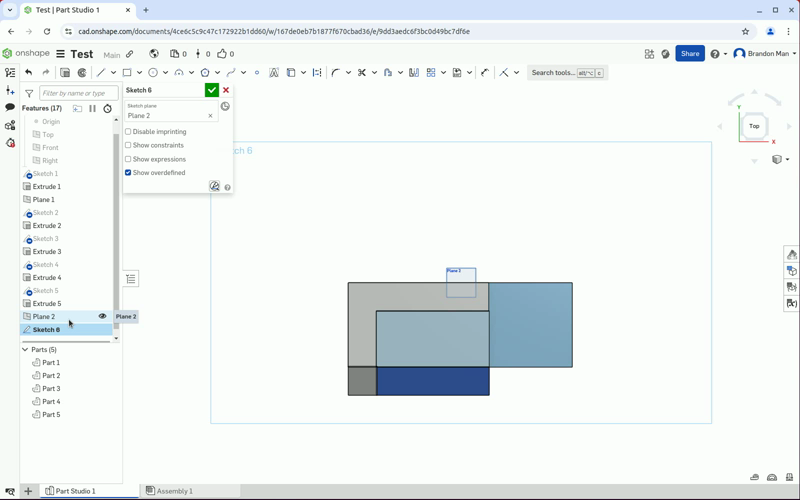
mouse_move(73, 352)
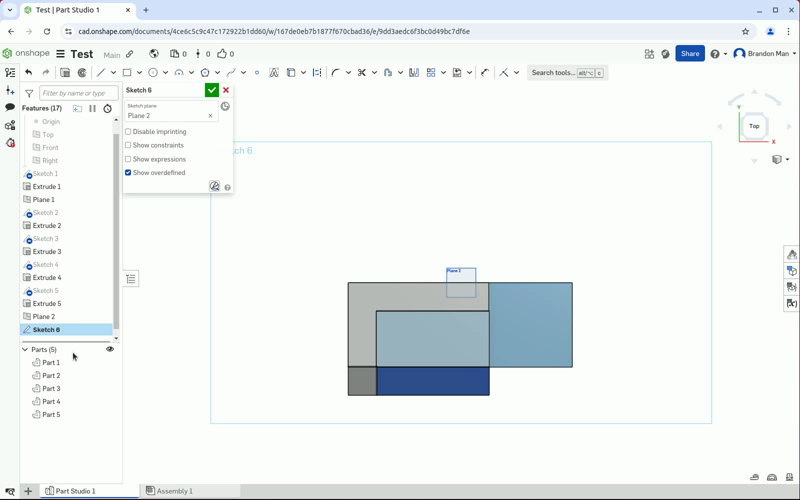
key(y)
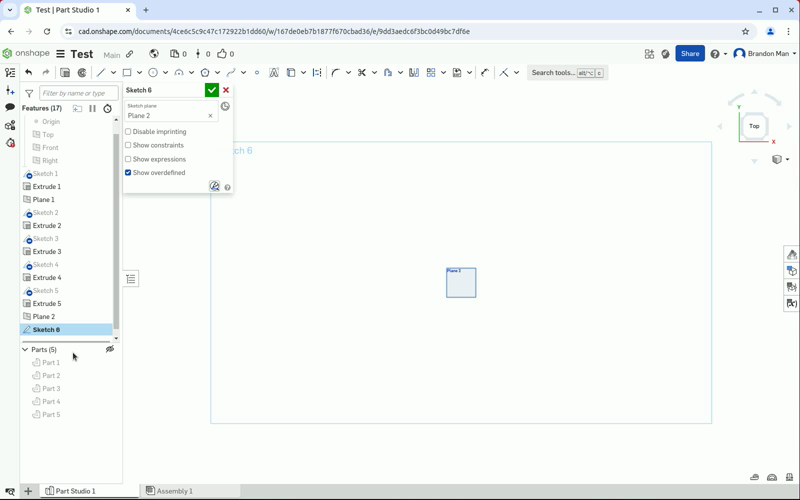
key(l)
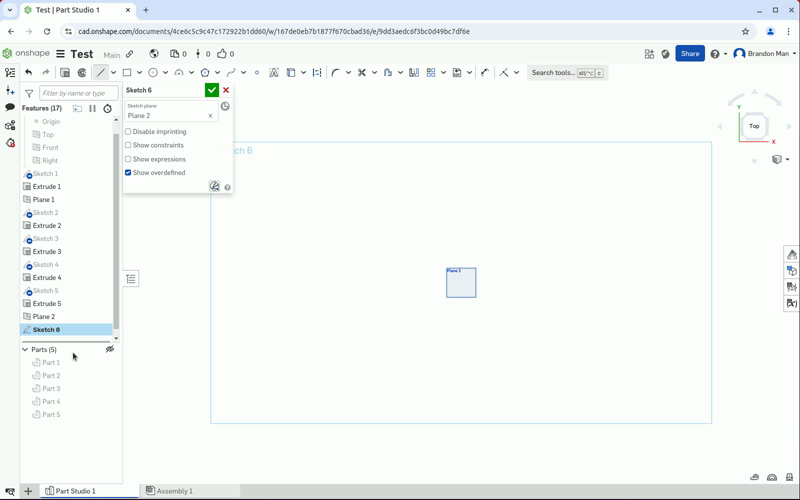
key_down(shift)
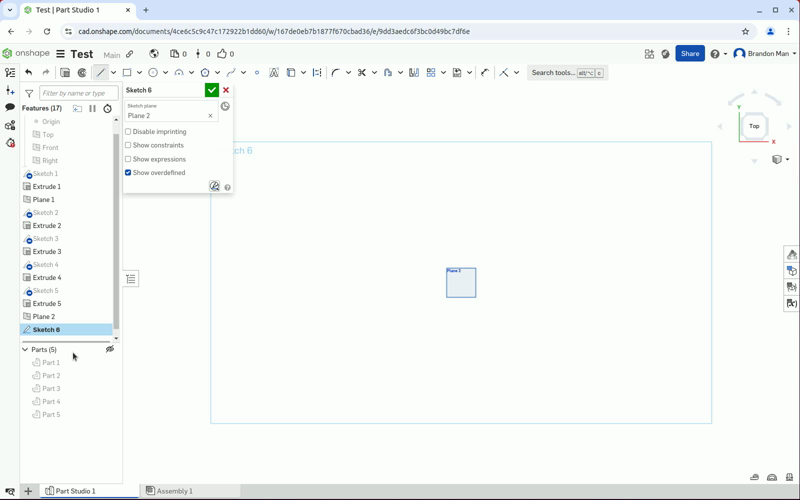
mouse_move(376, 395)
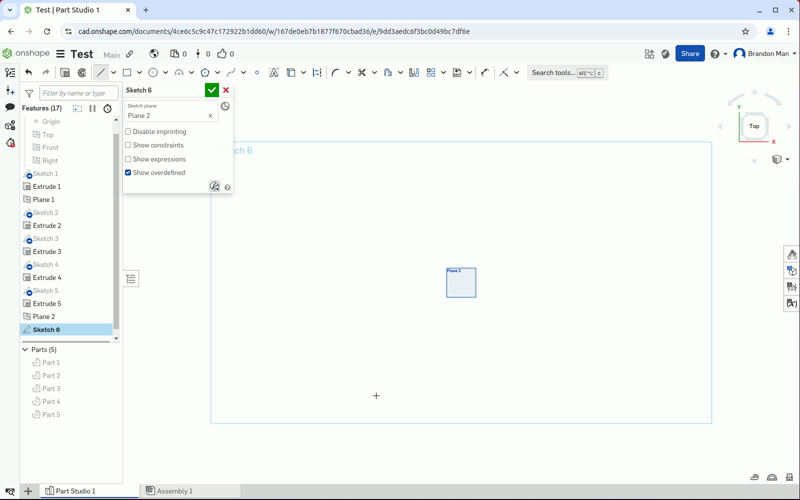
click(376, 395)
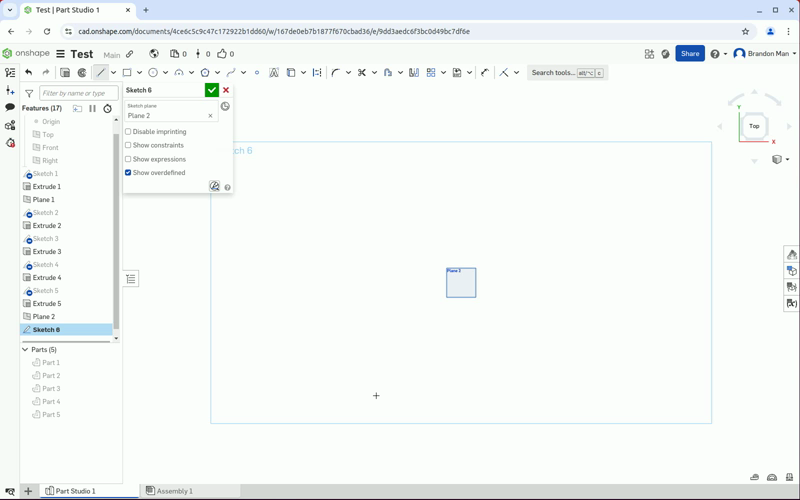
key_up(shift)
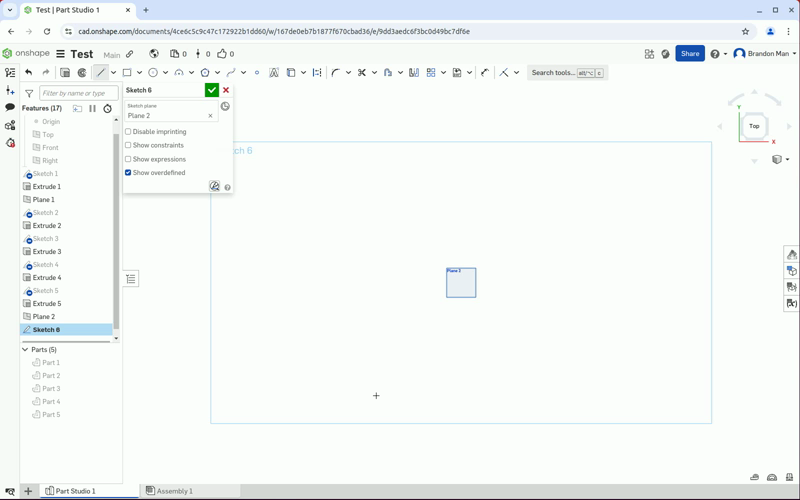
key_down(shift)
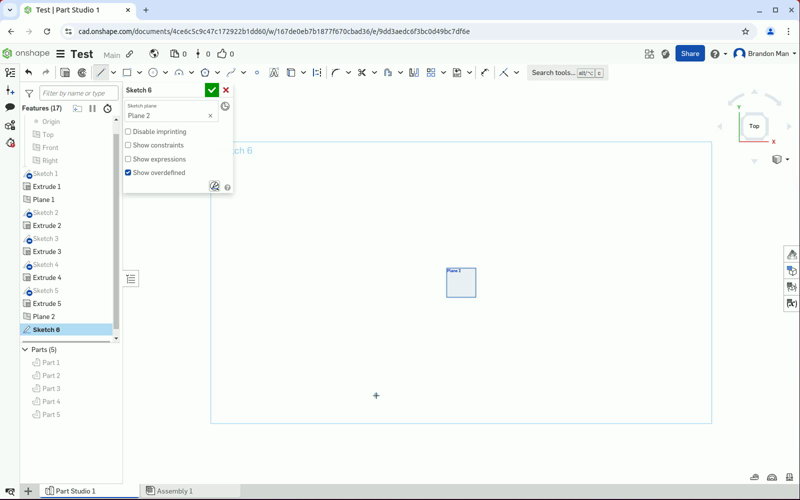
mouse_move(489, 395)
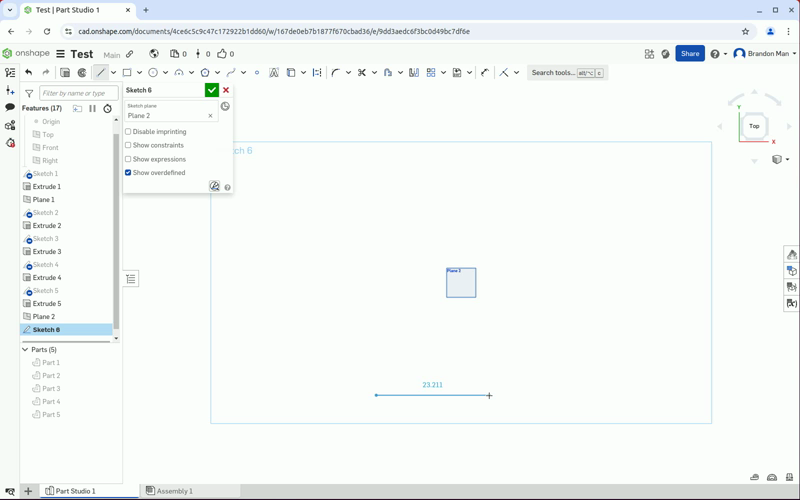
click(489, 395)
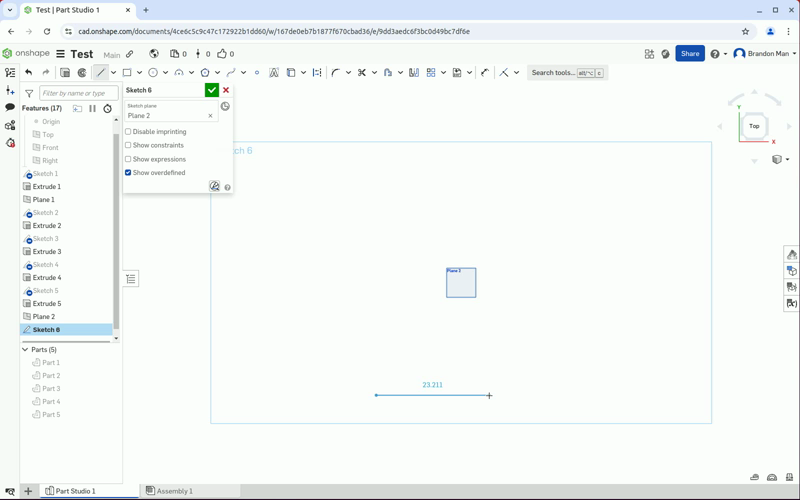
key_up(shift)
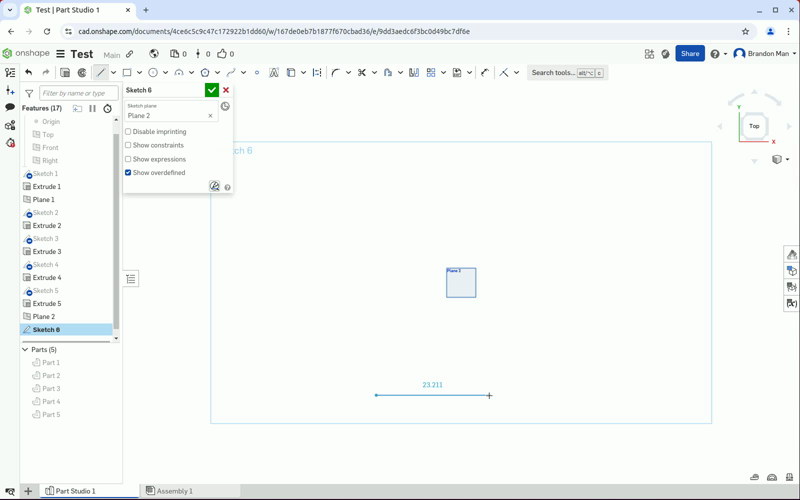
key_down(shift)
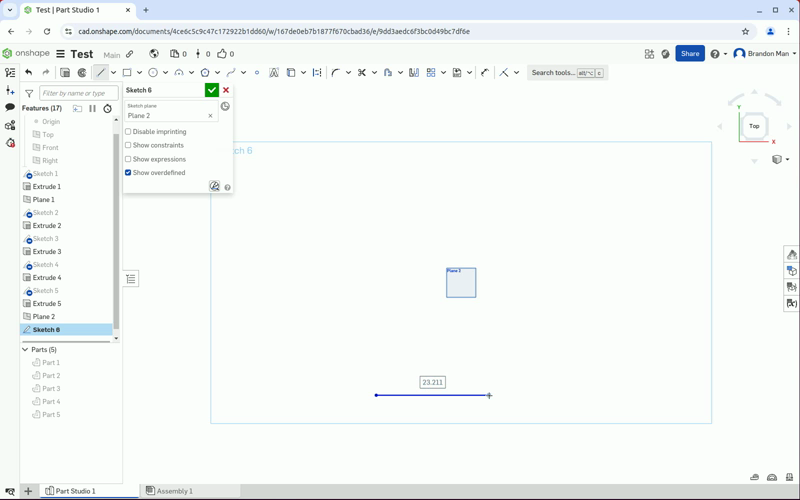
mouse_move(489, 311)
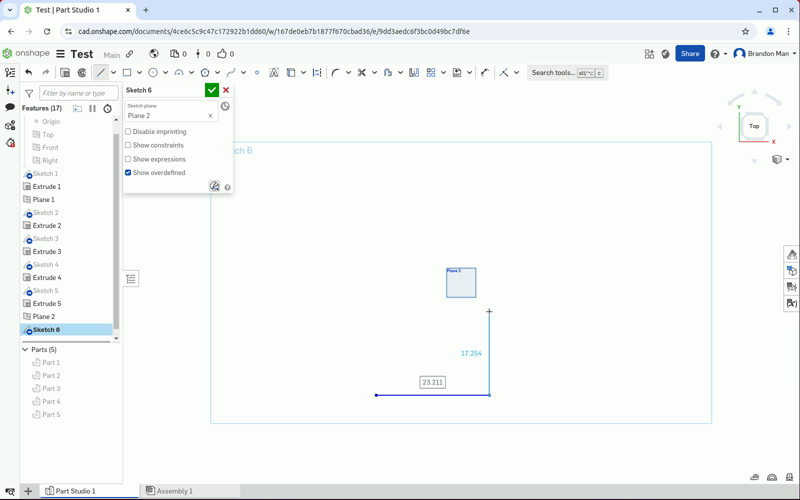
click(489, 311)
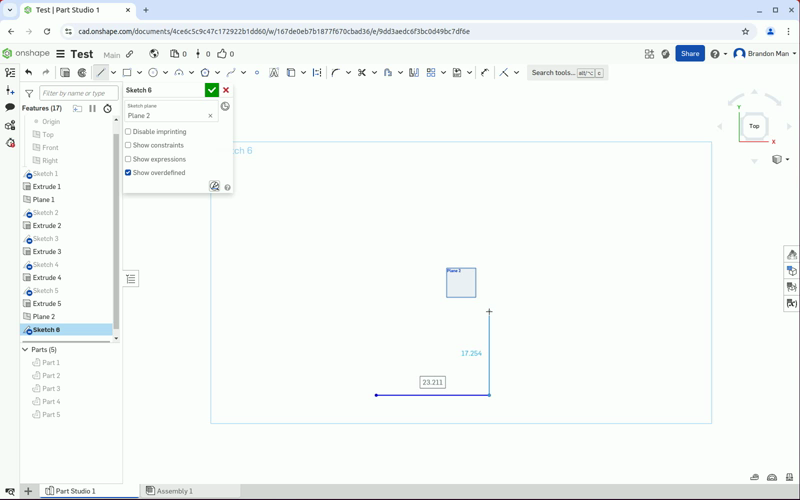
key_up(shift)
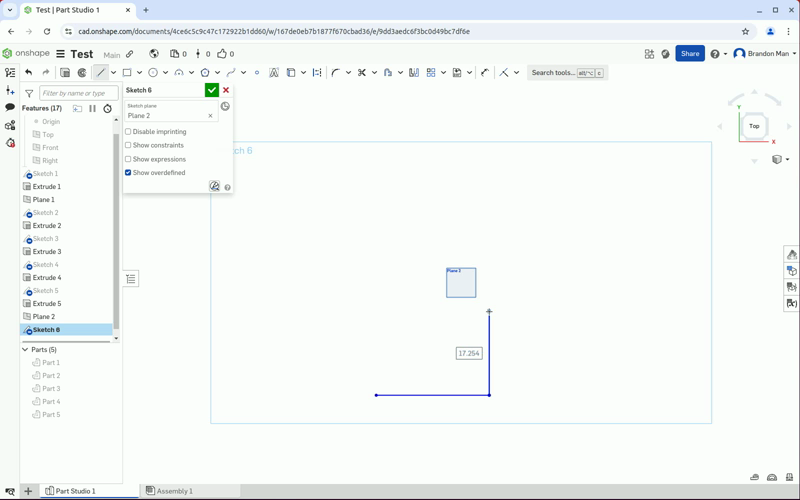
key_down(shift)
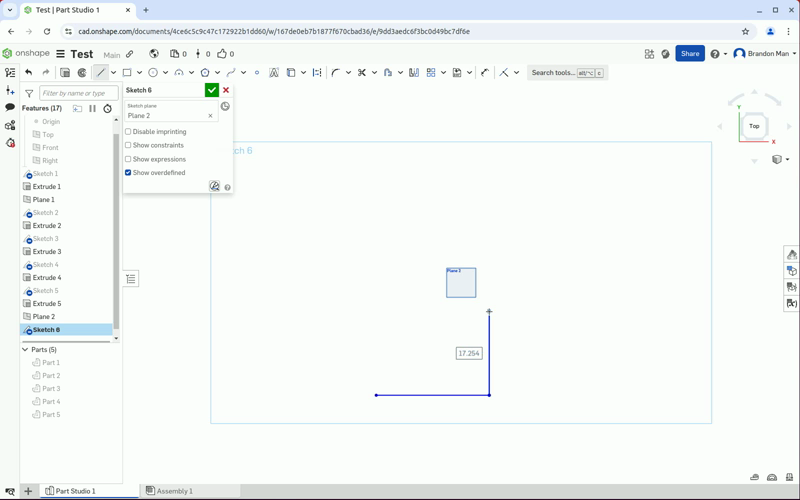
mouse_move(376, 311)
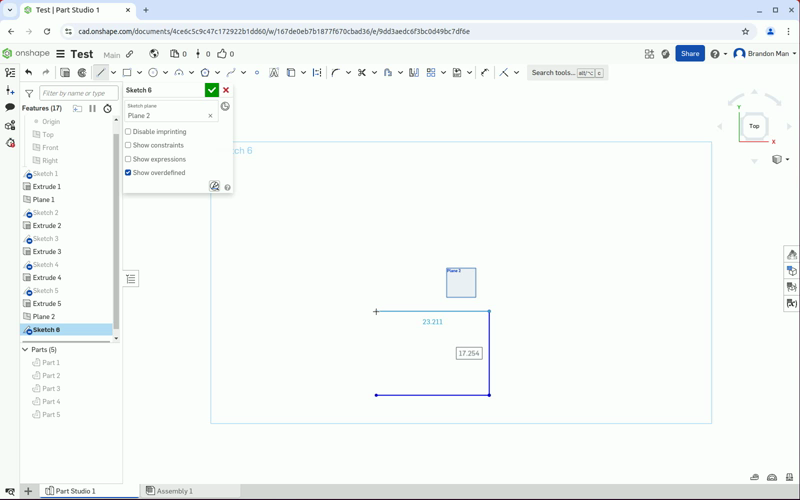
click(376, 311)
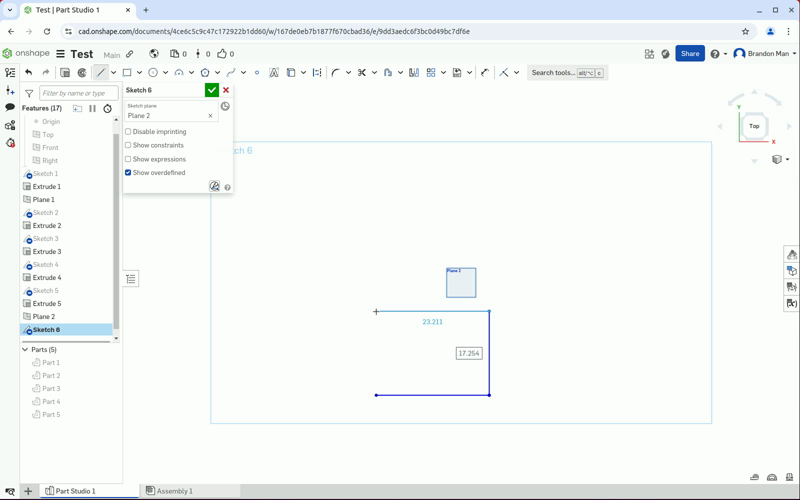
key_up(shift)
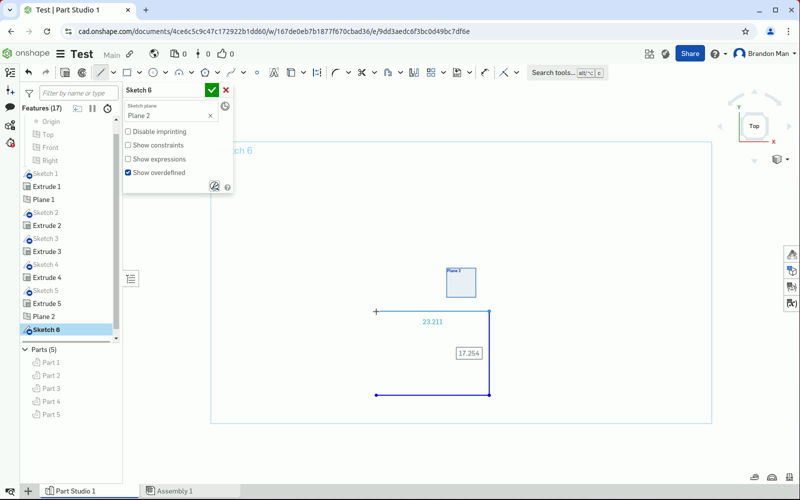
key_down(shift)
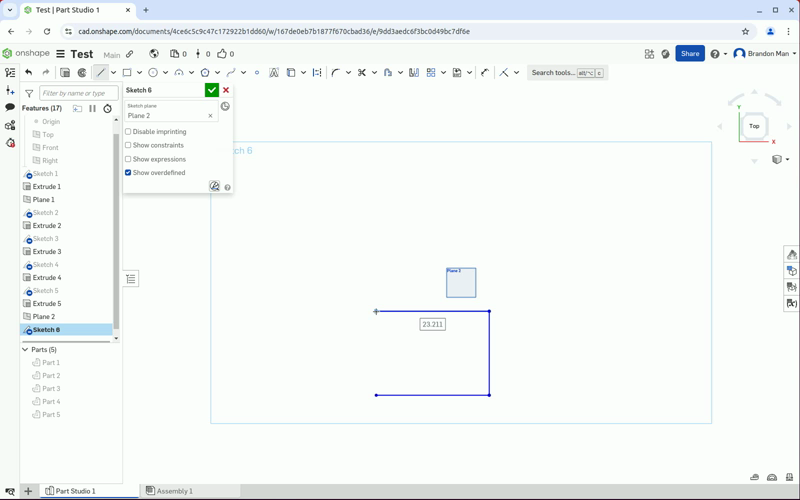
mouse_move(376, 395)
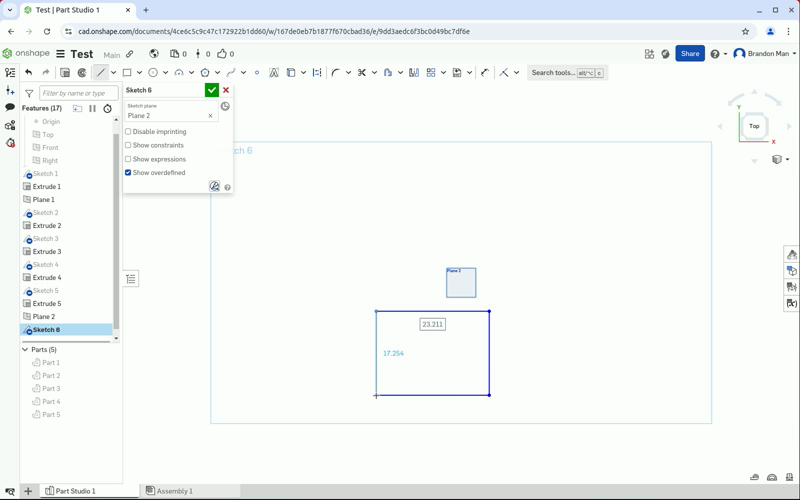
key_up(shift)
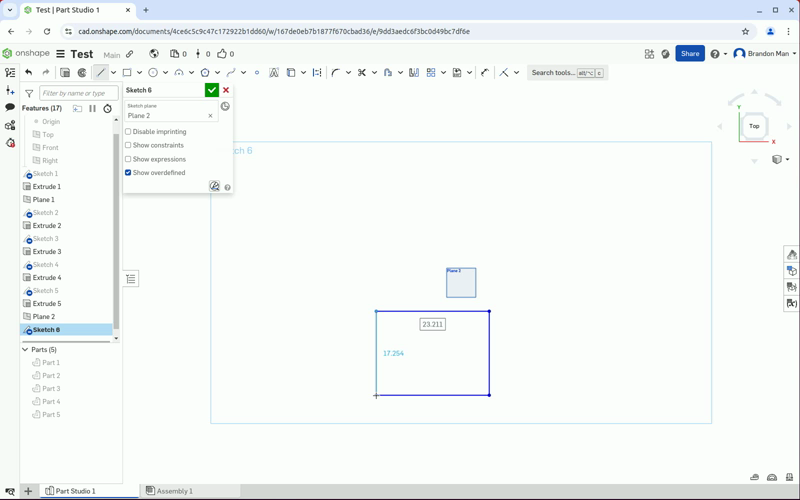
click(376, 395)
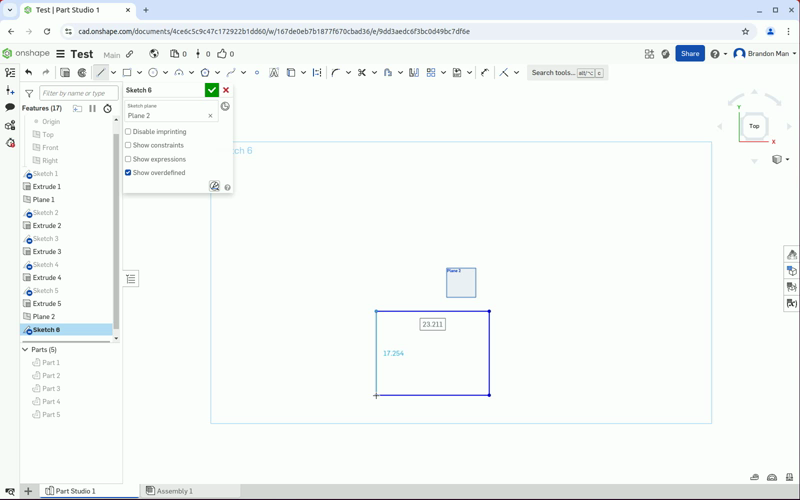
key(esc)
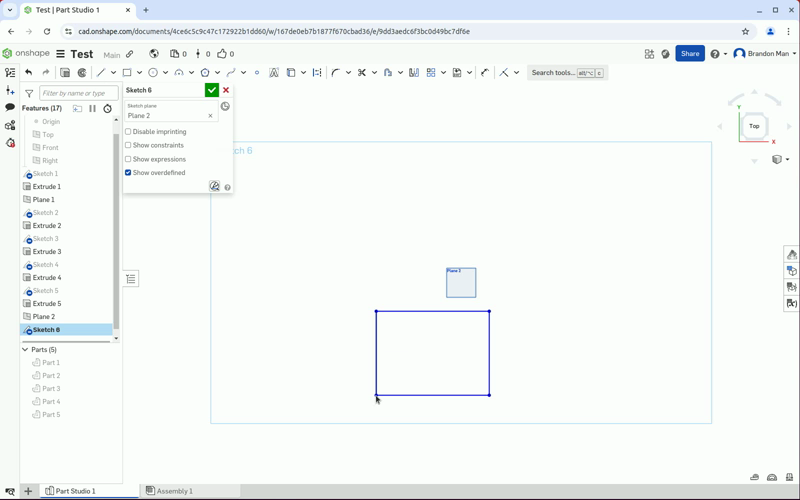
mouse_move(404, 358)
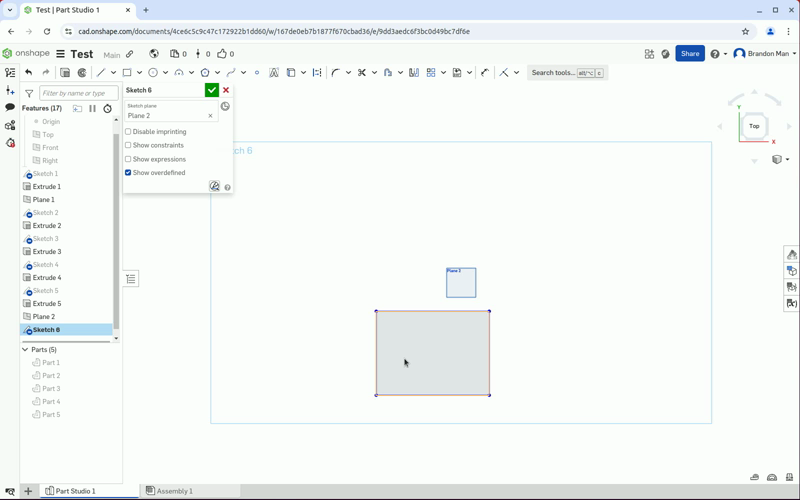
click(404, 358)
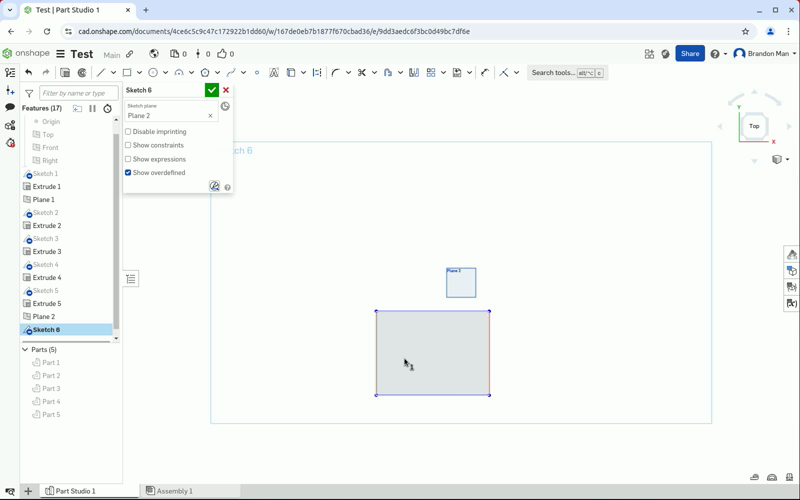
mouse_move(73, 352)
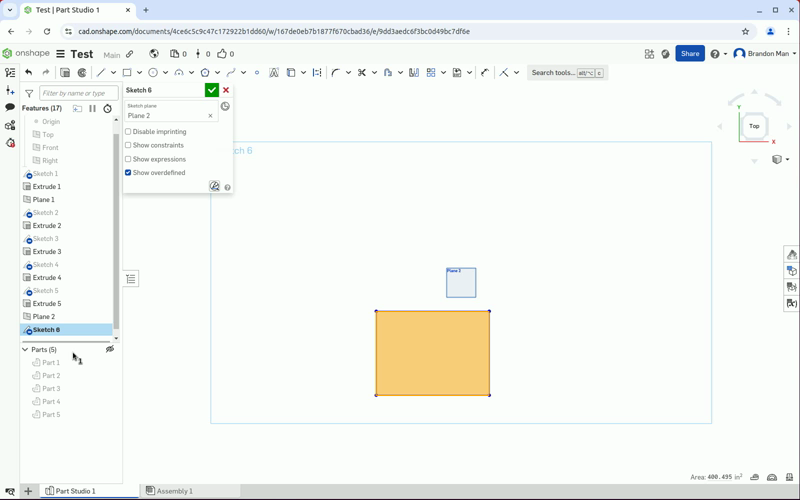
key(shift+y)
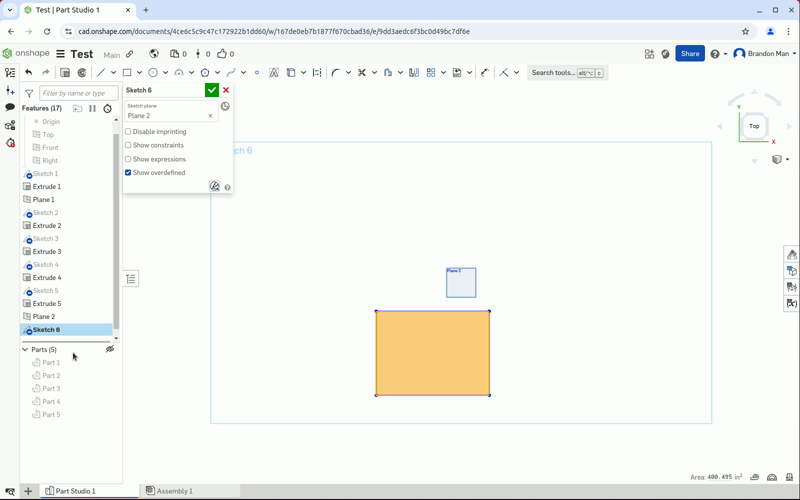
key(shift+e)
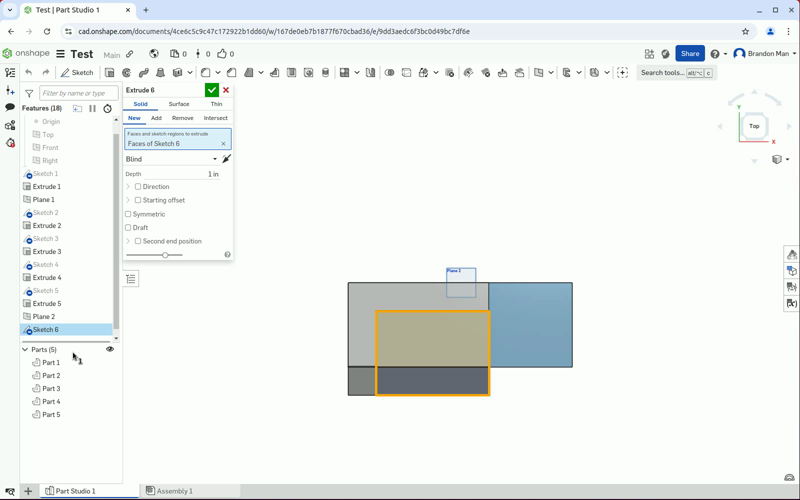
mouse_move(143, 106)
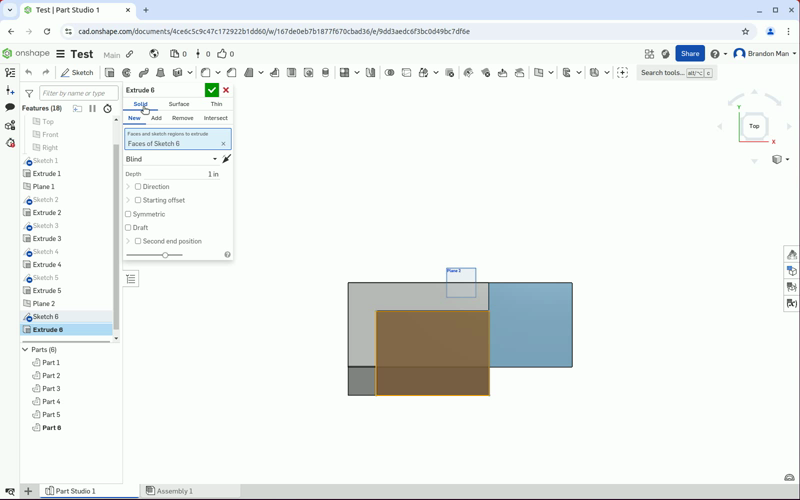
click(143, 106)
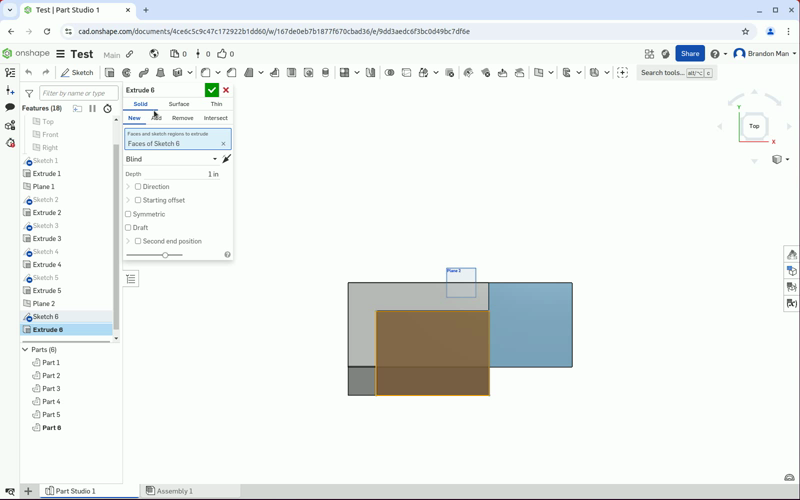
mouse_move(186, 120)
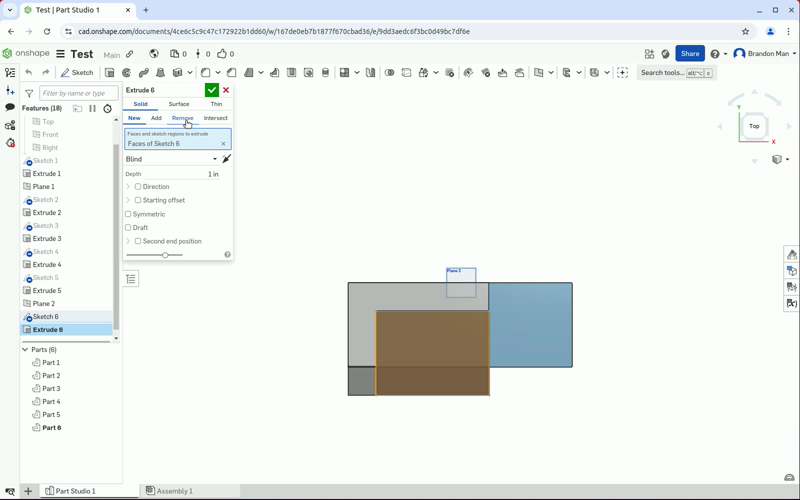
click(186, 120)
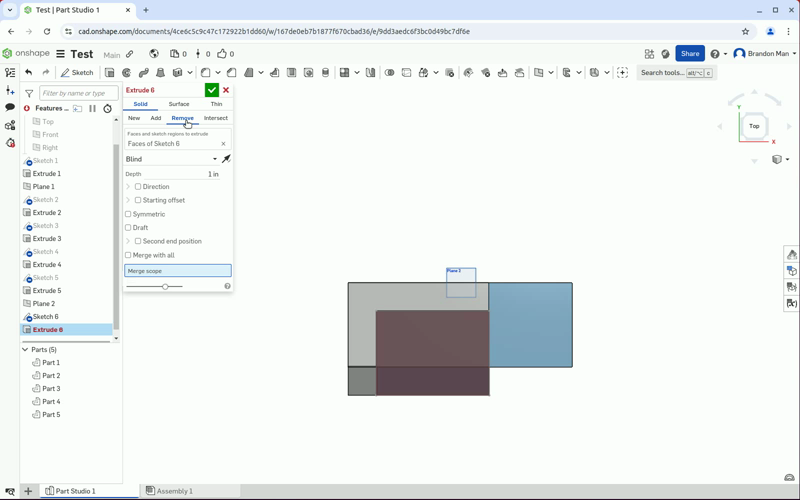
key(tab, 4)
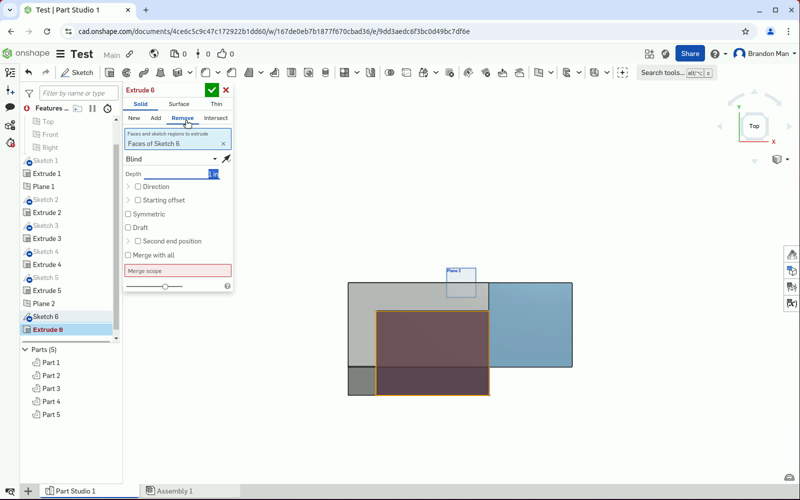
text(5.777)
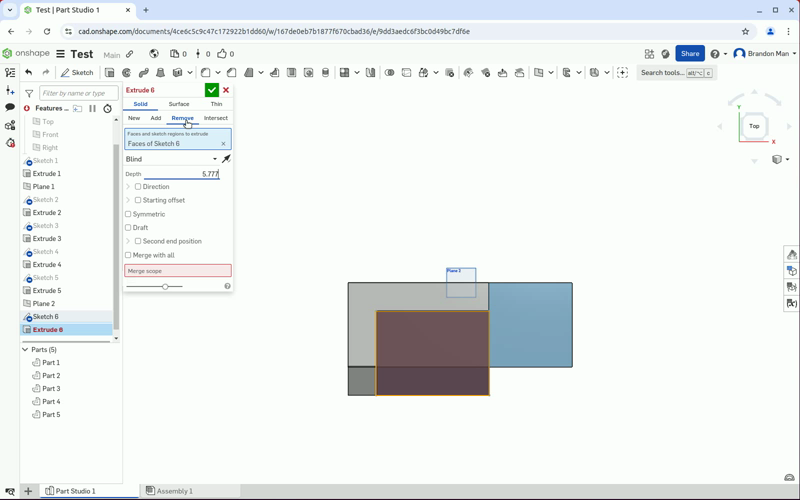
key(tab, 6)
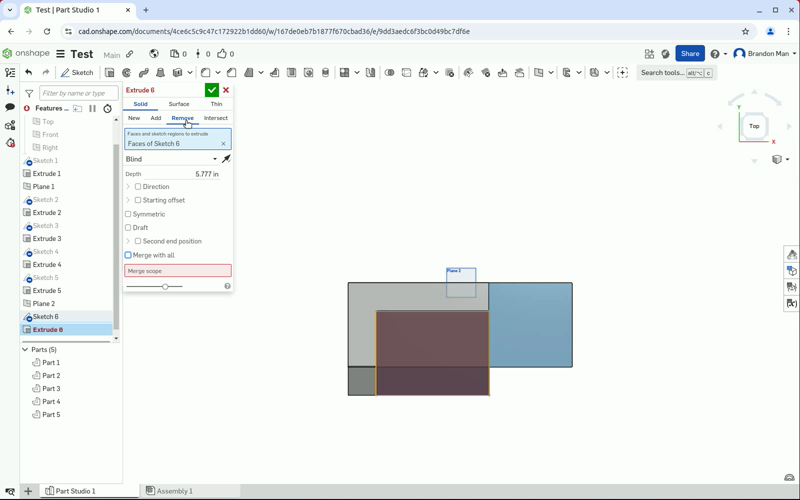
key(space)
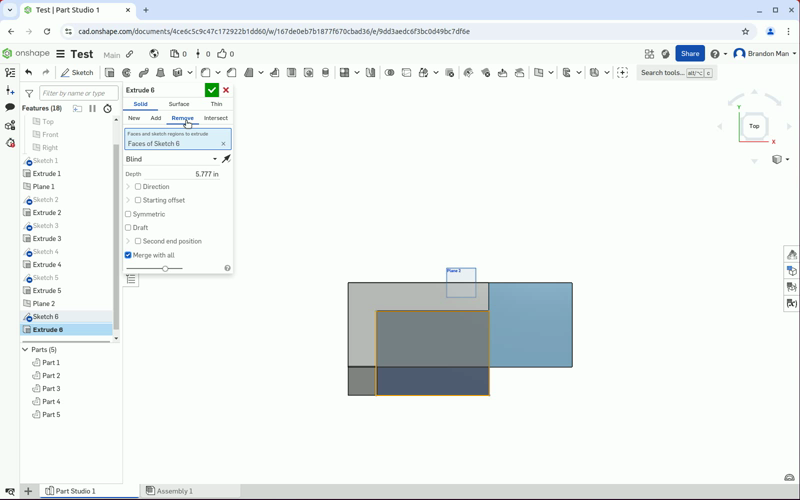
key(enter)
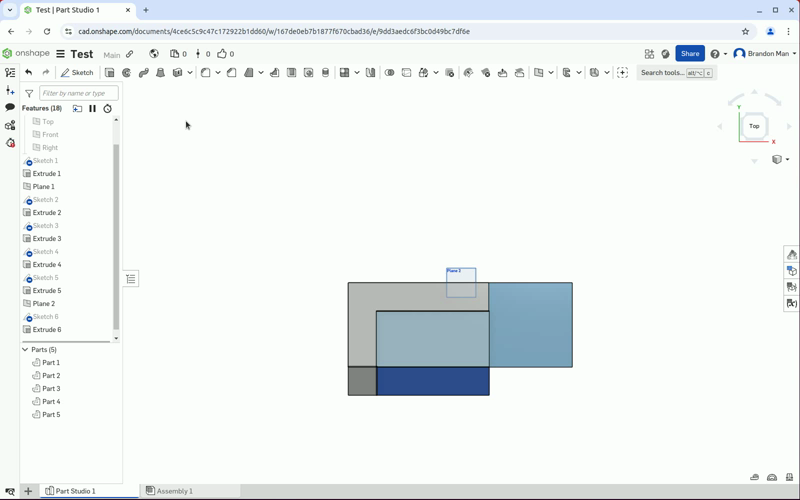
key(shift+h)
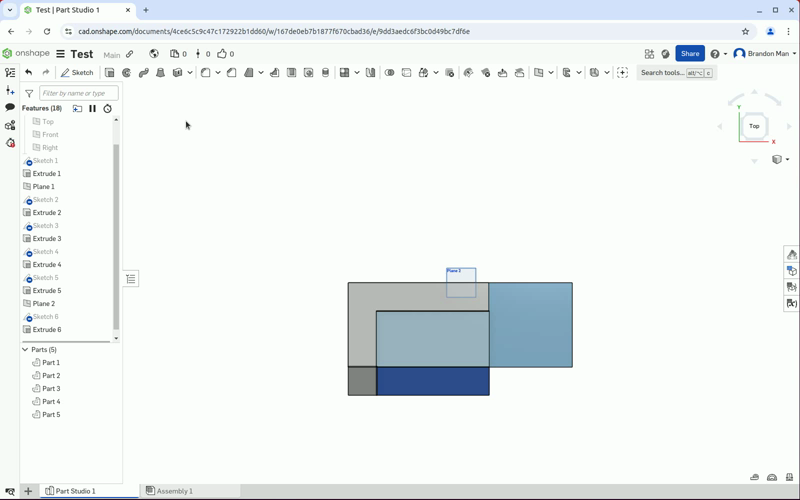
key(shift+h)
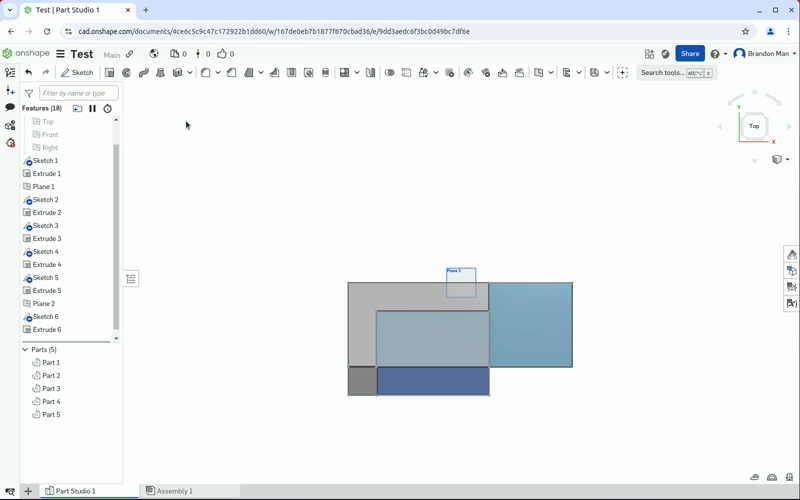
key(shift+7)
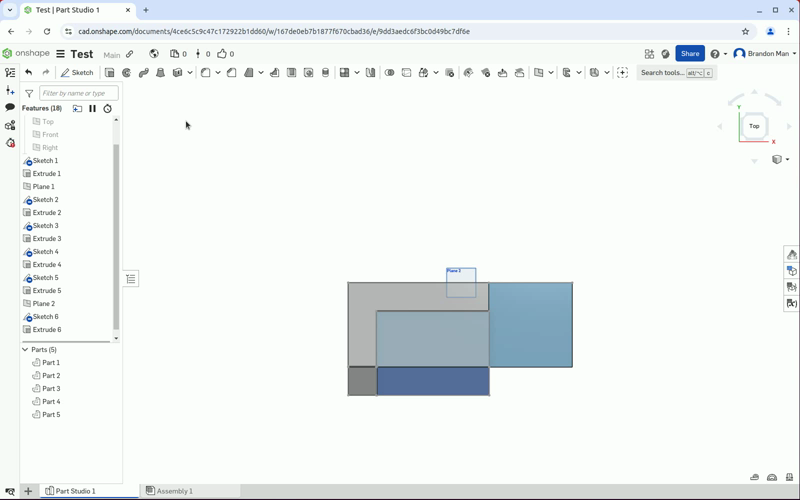
key(up, 3)
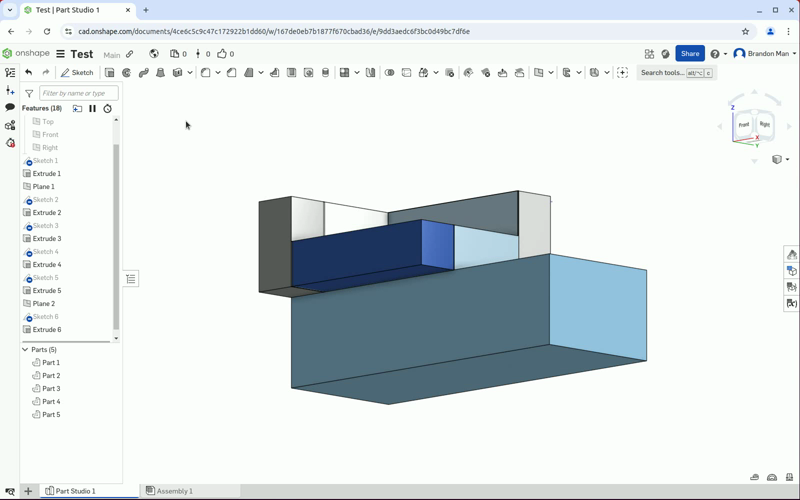
key(left, 3)
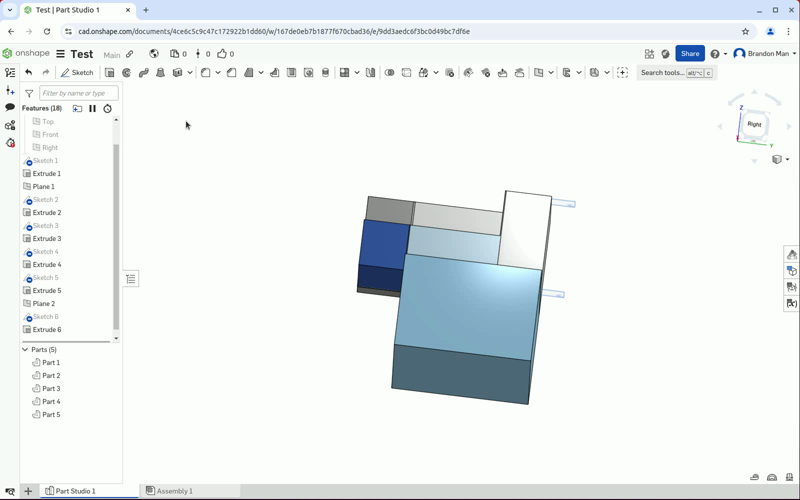
key(right, 3)
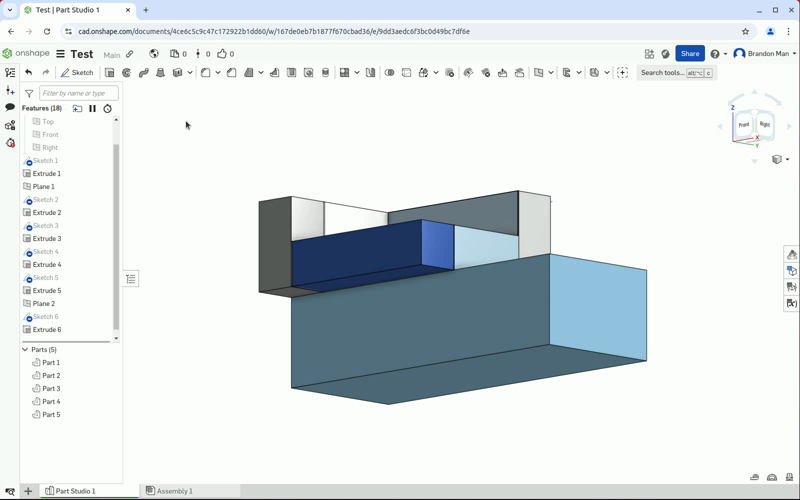
key(down, 3)
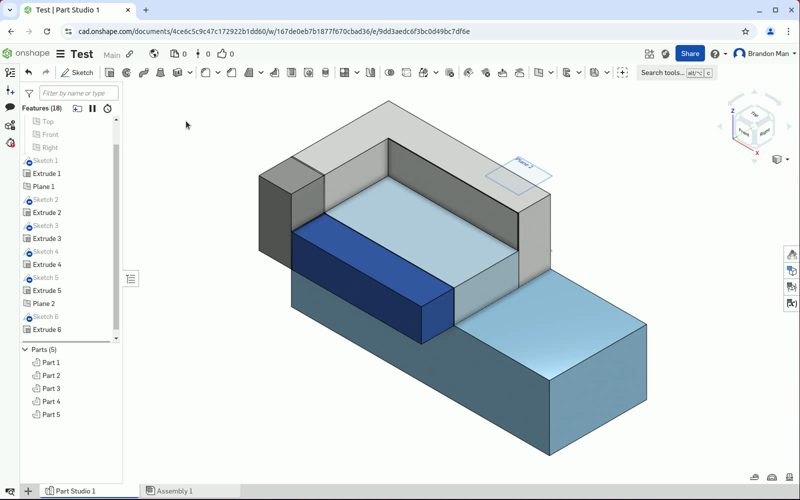
mouse_move(69, 163)
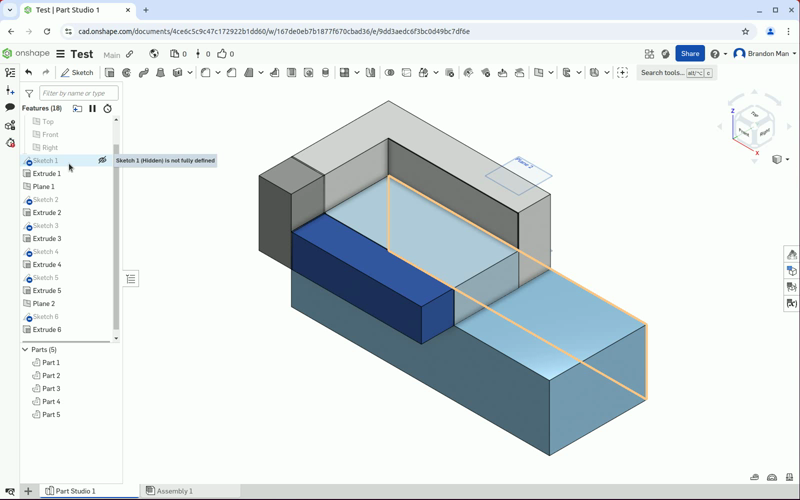
click(69, 163)